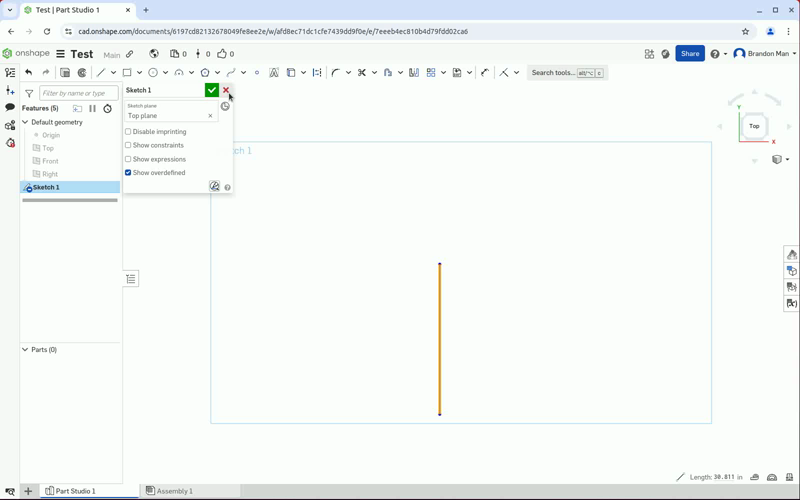
key(shift+h)
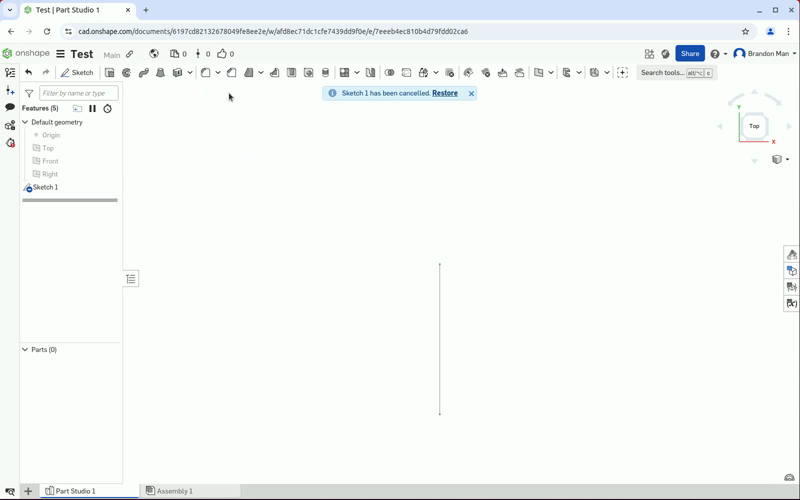
key(shift+s)
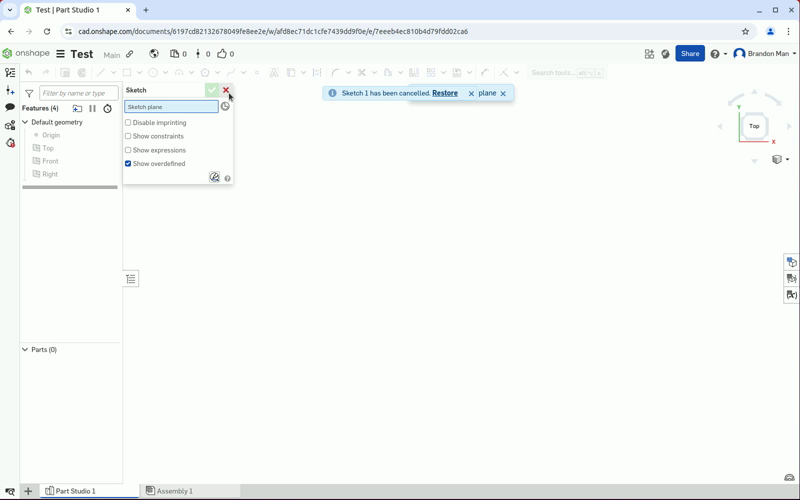
mouse_move(73, 150)
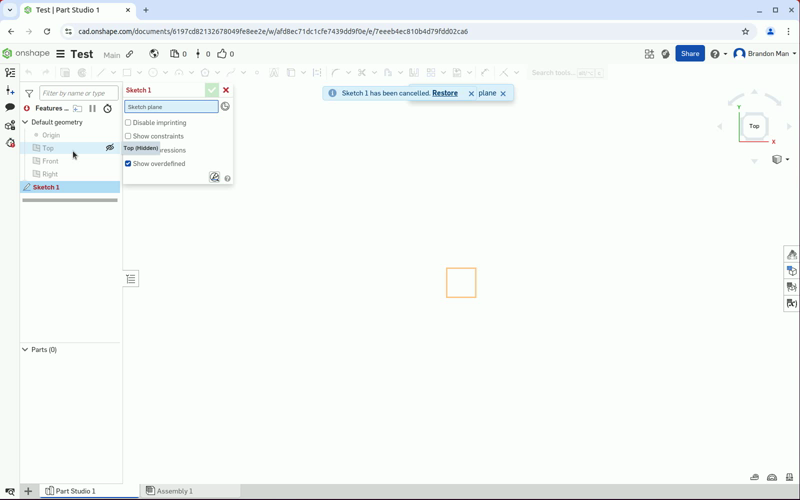
click(73, 150)
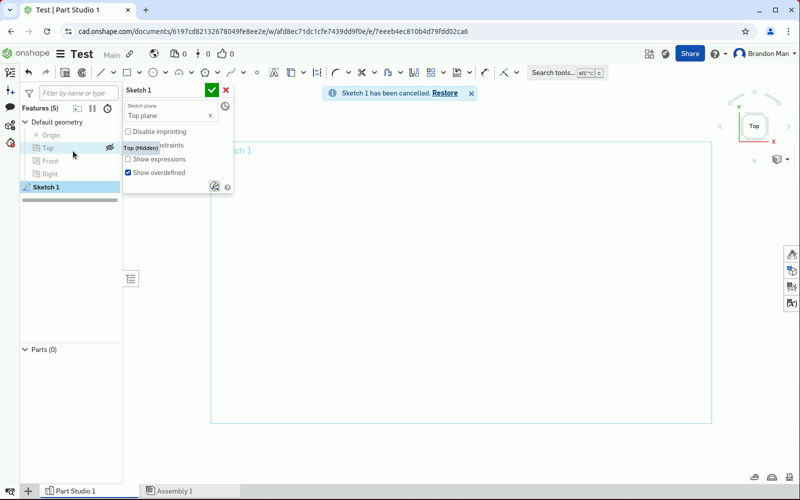
mouse_move(73, 352)
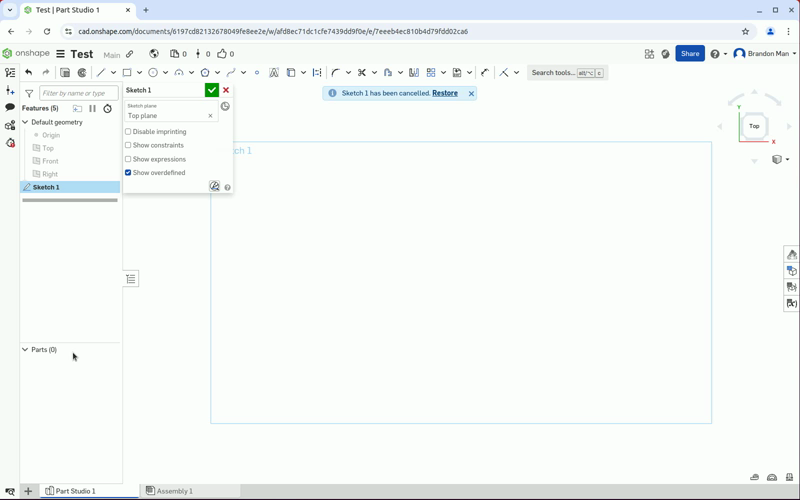
key(y)
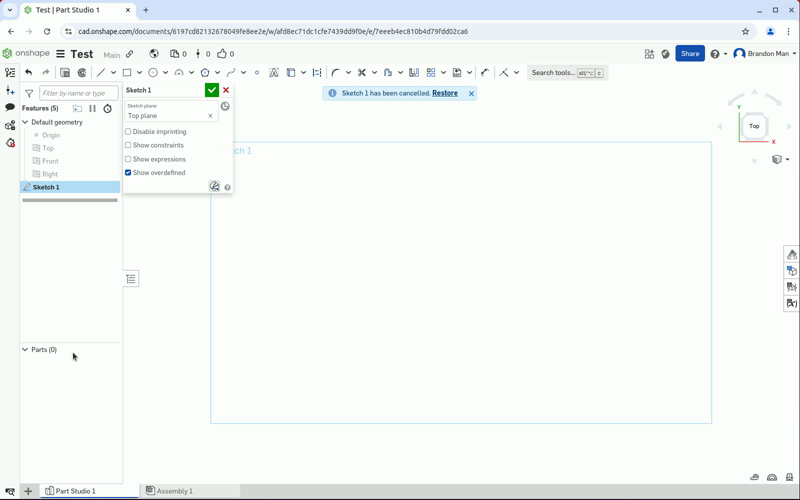
key(l)
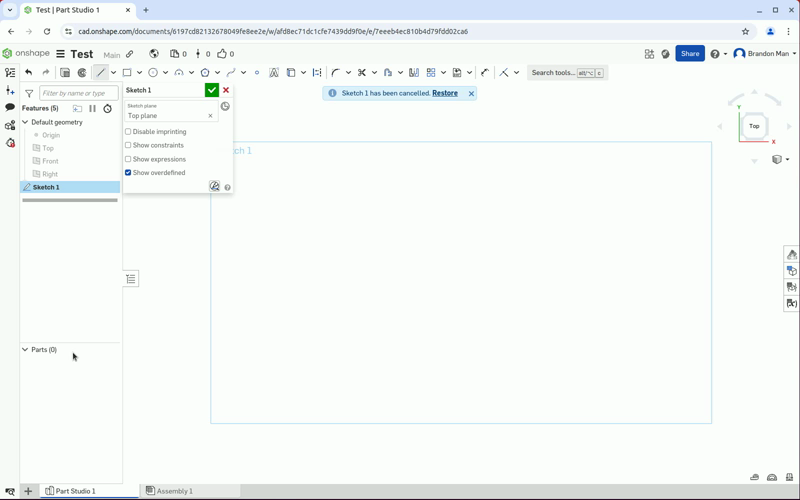
key_down(shift)
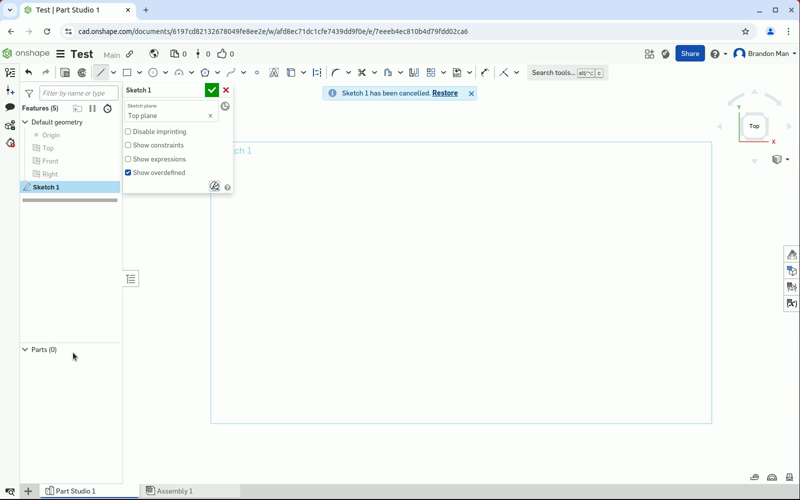
mouse_move(406, 318)
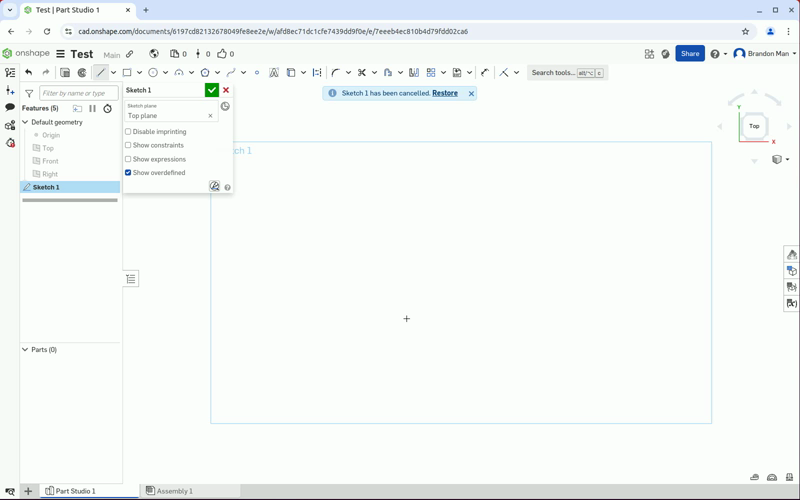
click(406, 318)
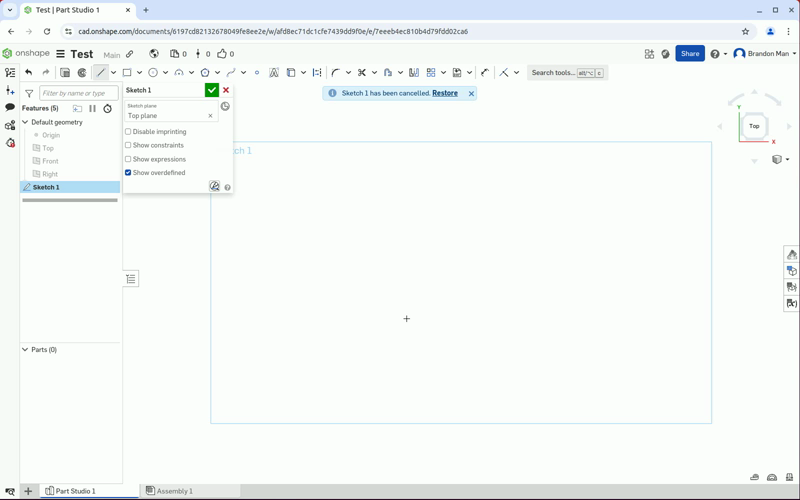
key_up(shift)
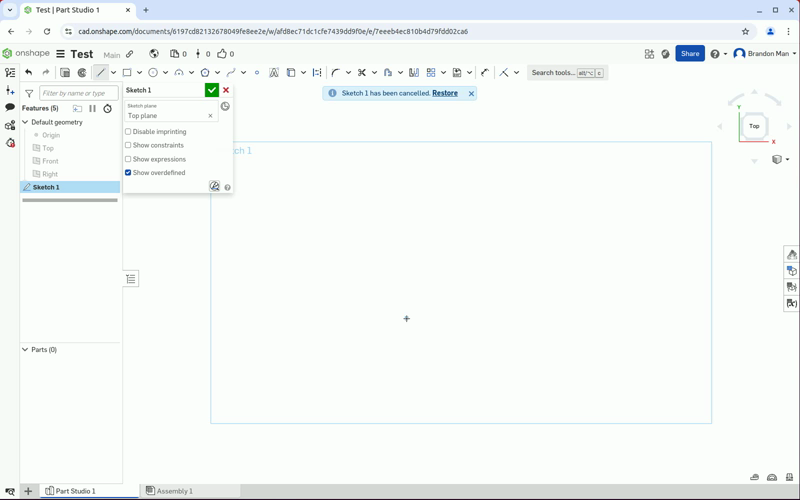
key_down(shift)
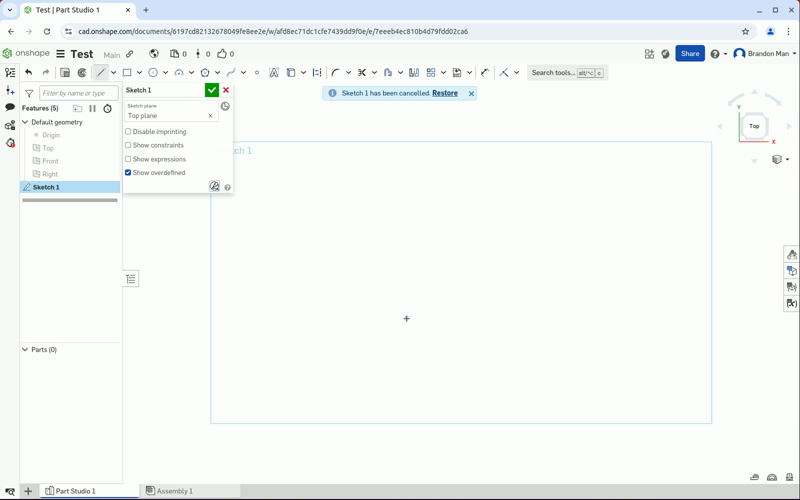
mouse_move(572, 318)
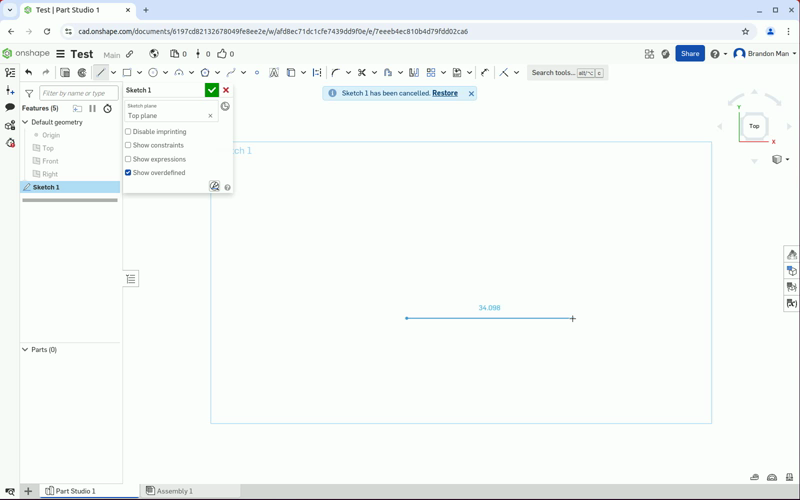
click(572, 318)
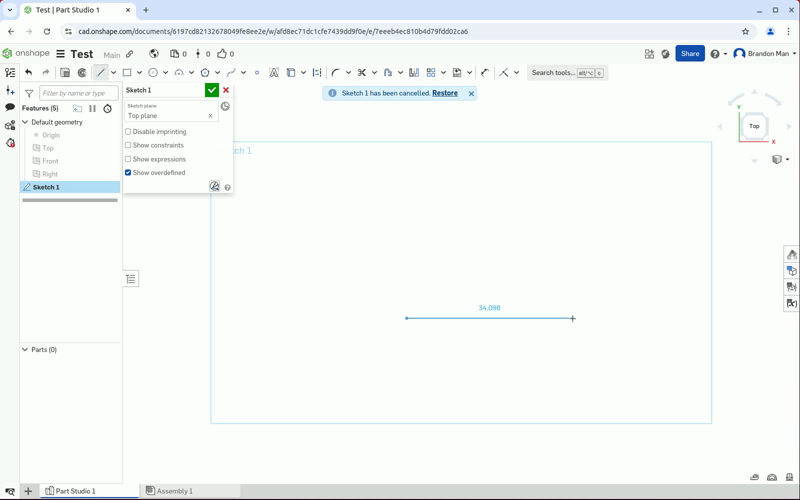
key_up(shift)
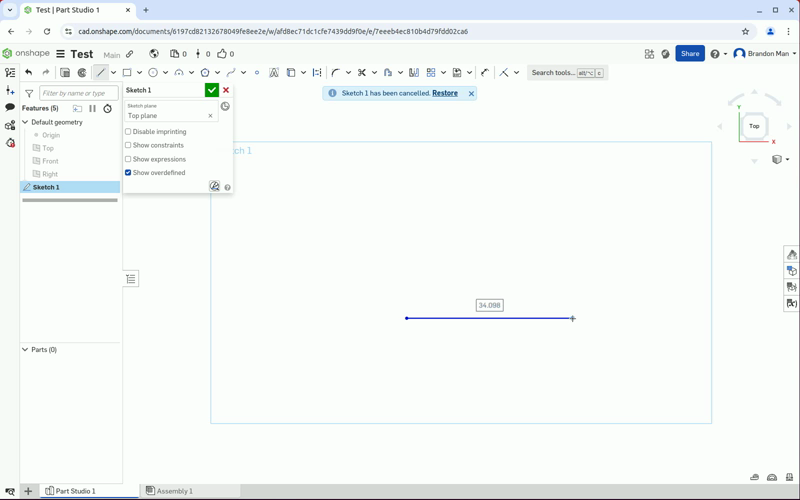
key_down(shift)
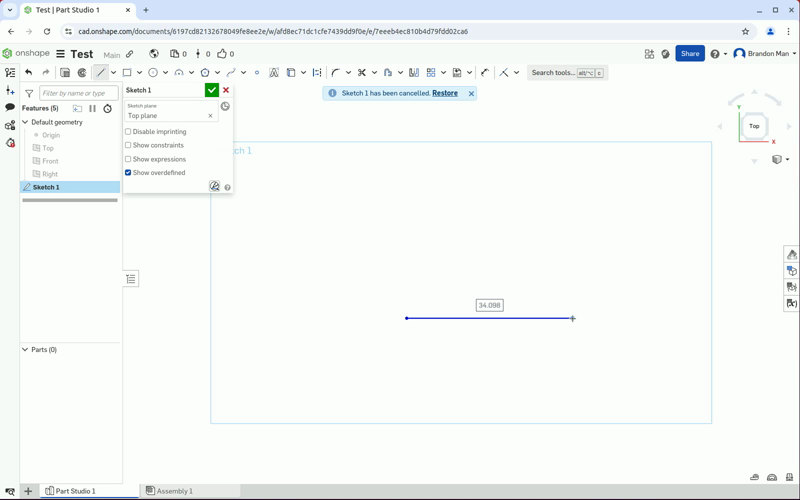
mouse_move(572, 244)
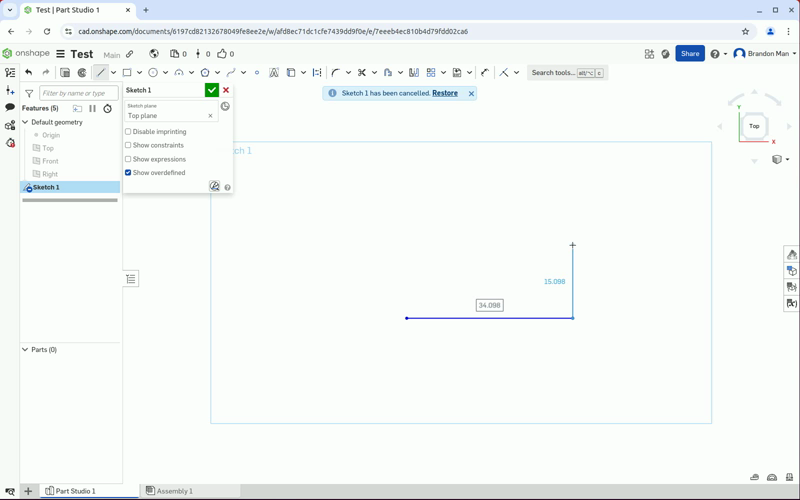
click(572, 244)
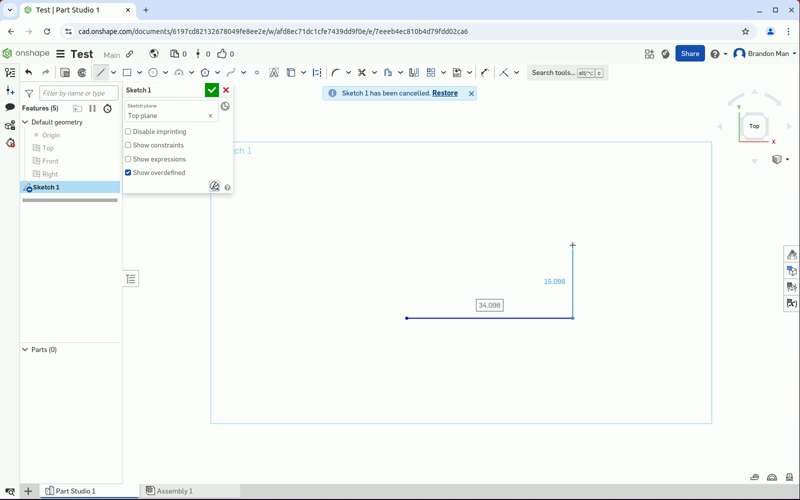
key_up(shift)
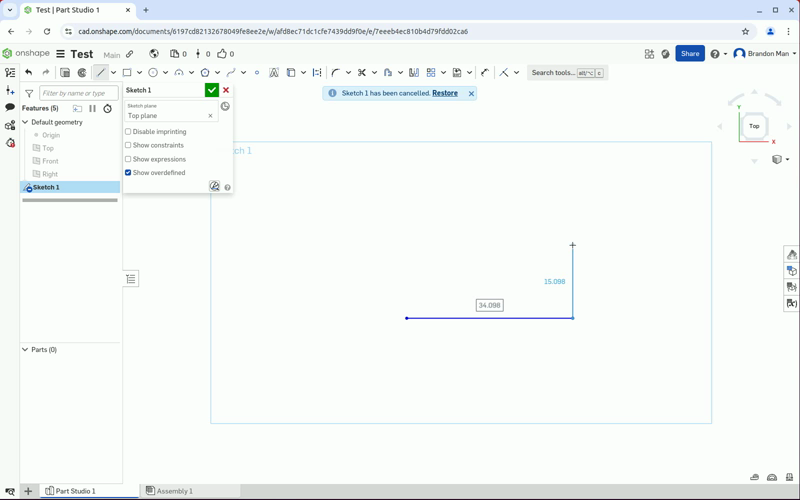
key_down(shift)
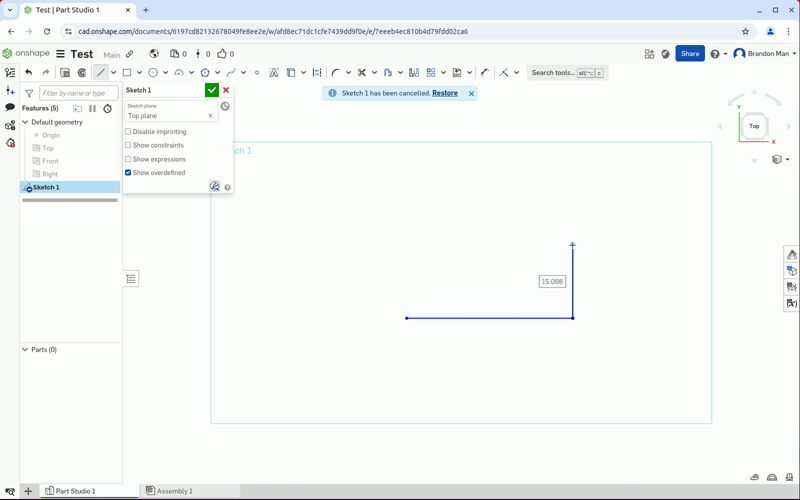
mouse_move(406, 244)
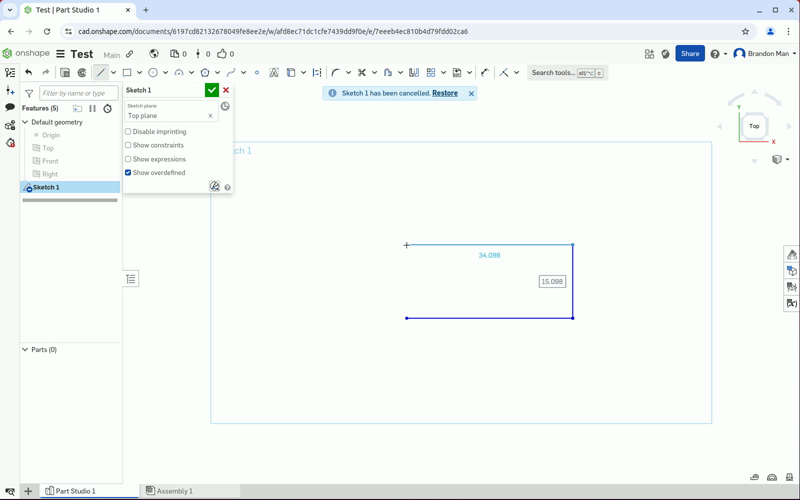
click(406, 244)
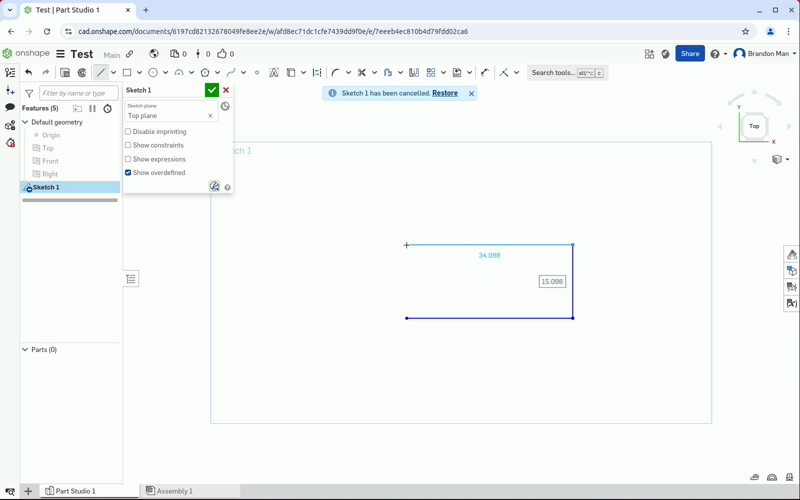
key_up(shift)
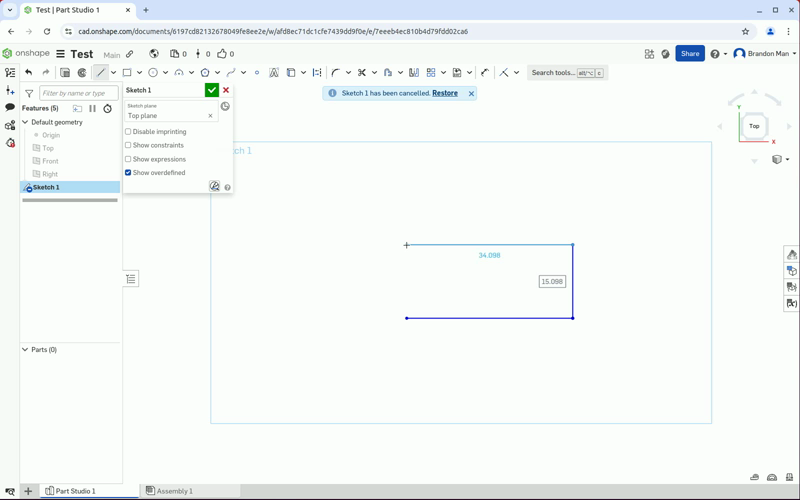
key_down(shift)
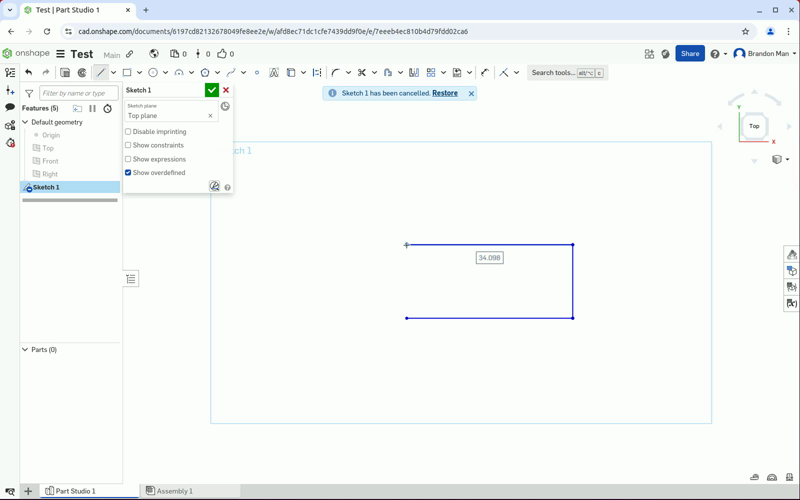
mouse_move(436, 244)
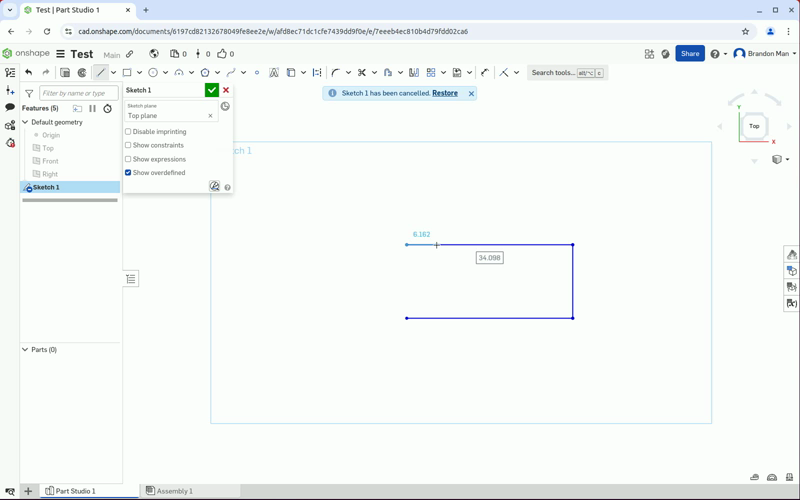
mouse_move(406, 253)
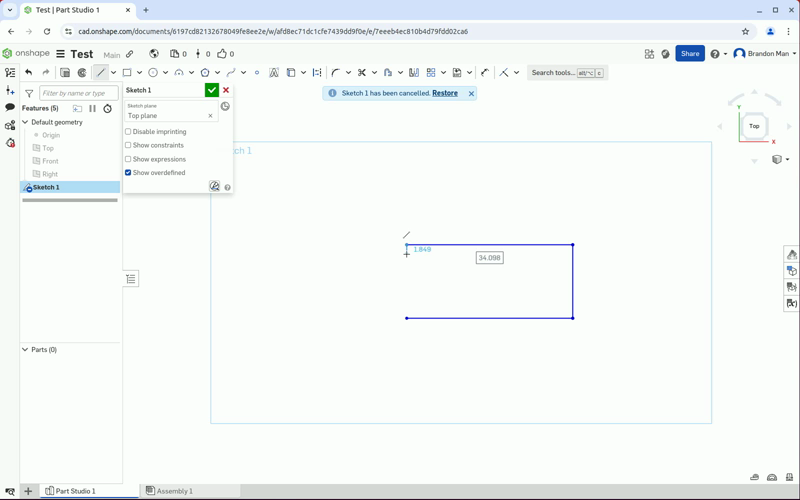
click(406, 253)
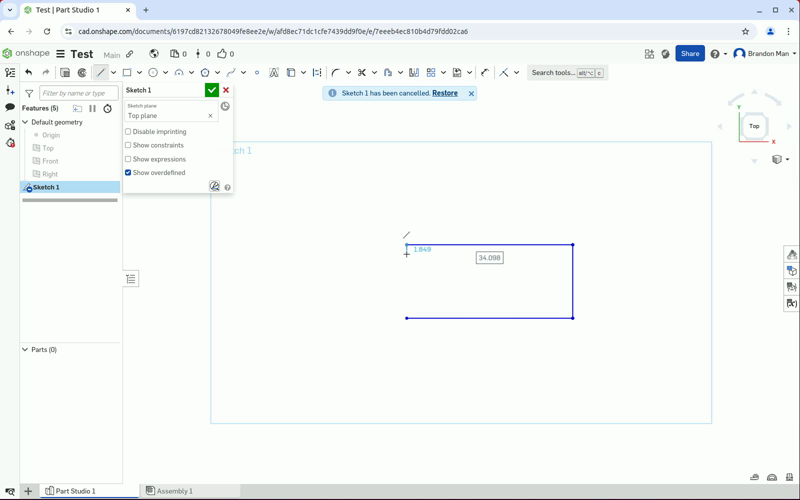
key_up(shift)
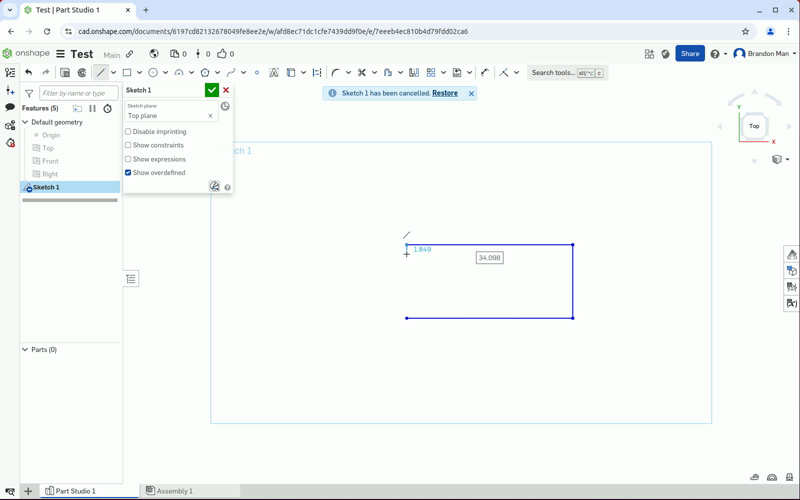
key_down(shift)
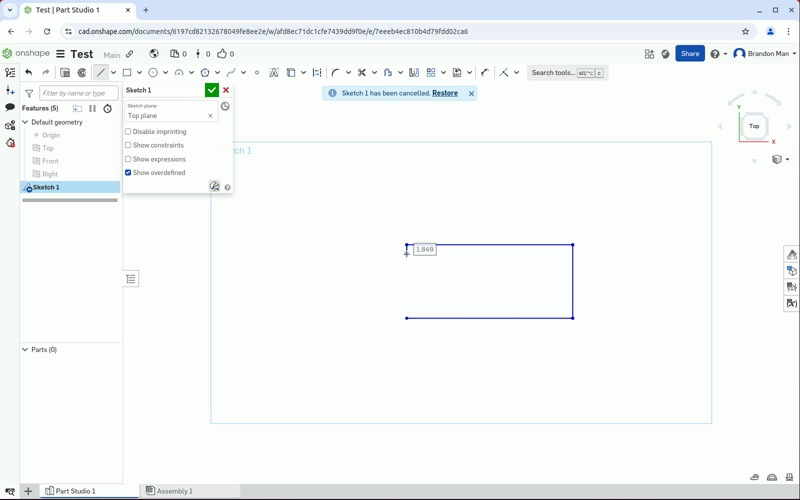
mouse_move(536, 253)
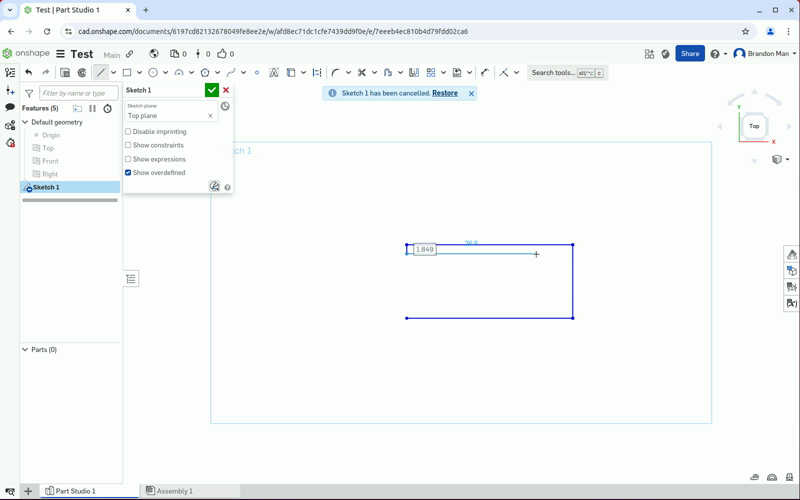
click(536, 253)
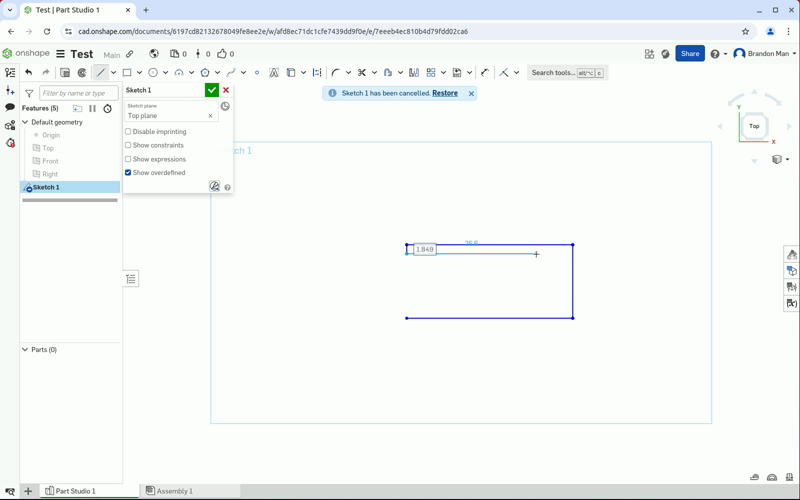
key_up(shift)
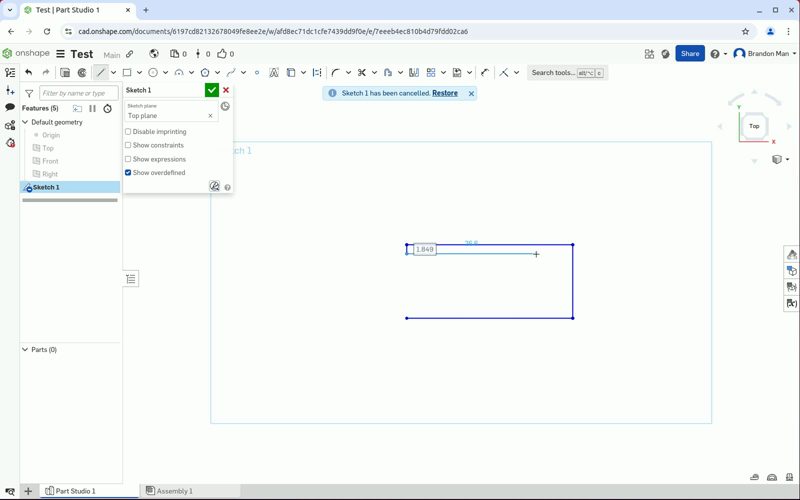
key_down(shift)
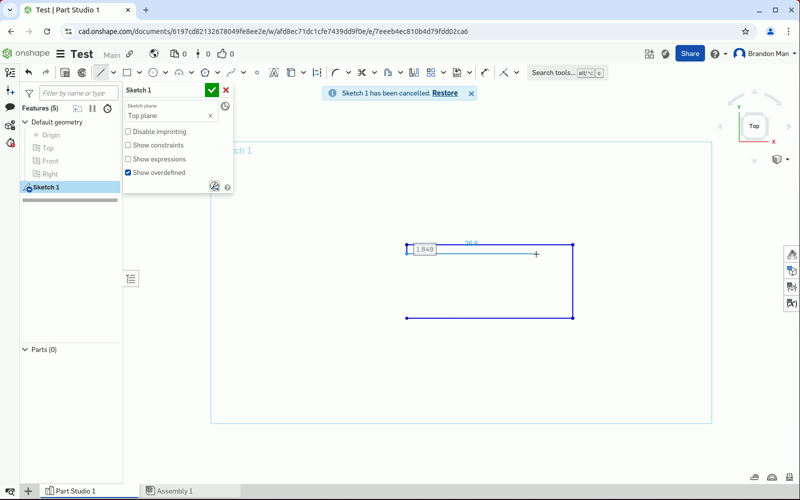
mouse_move(566, 253)
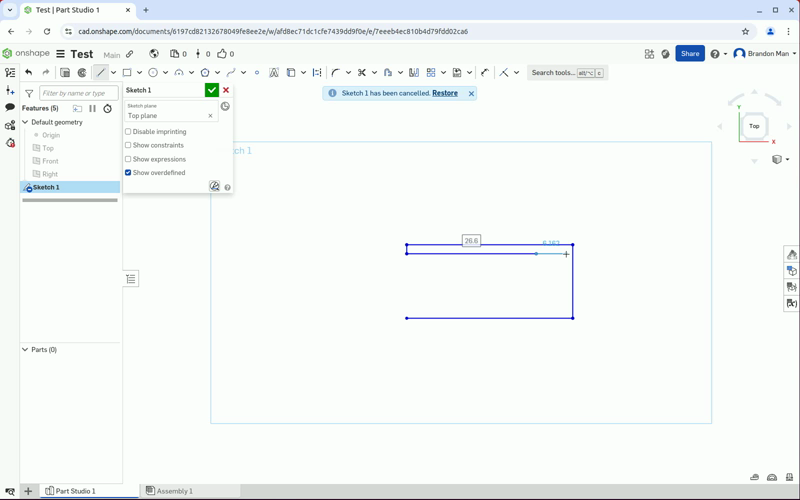
mouse_move(536, 309)
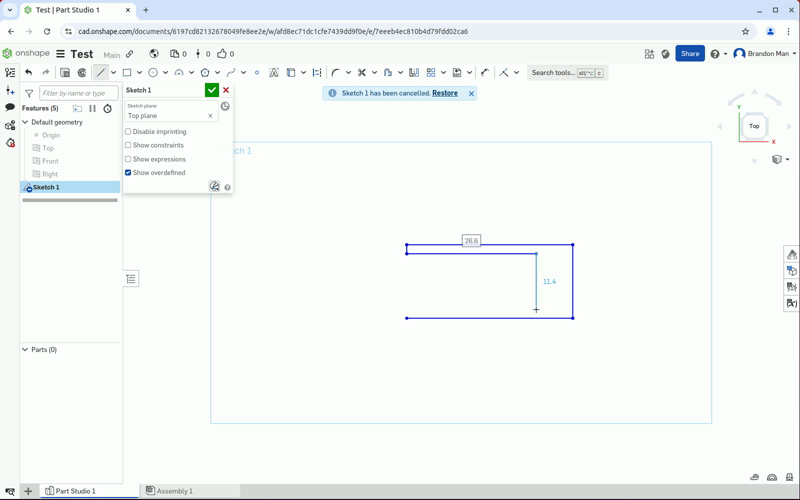
click(536, 309)
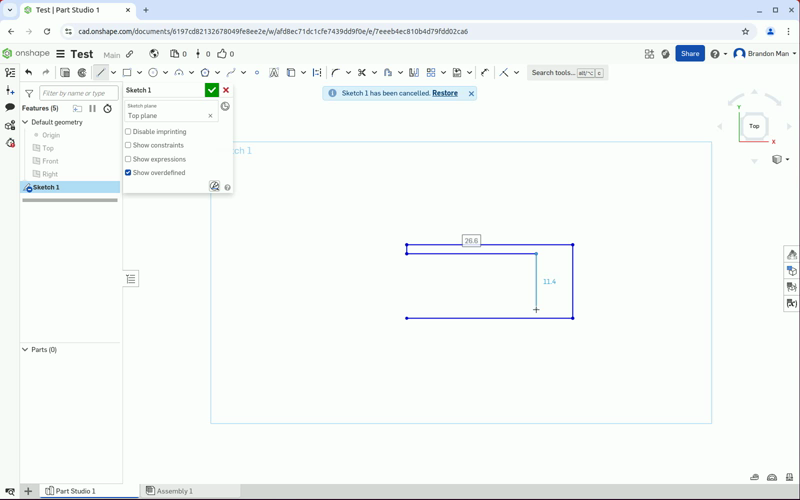
key_up(shift)
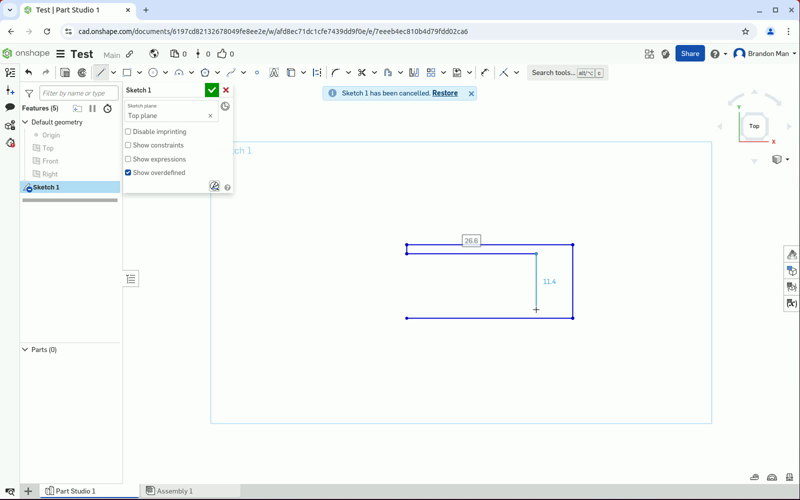
key_down(shift)
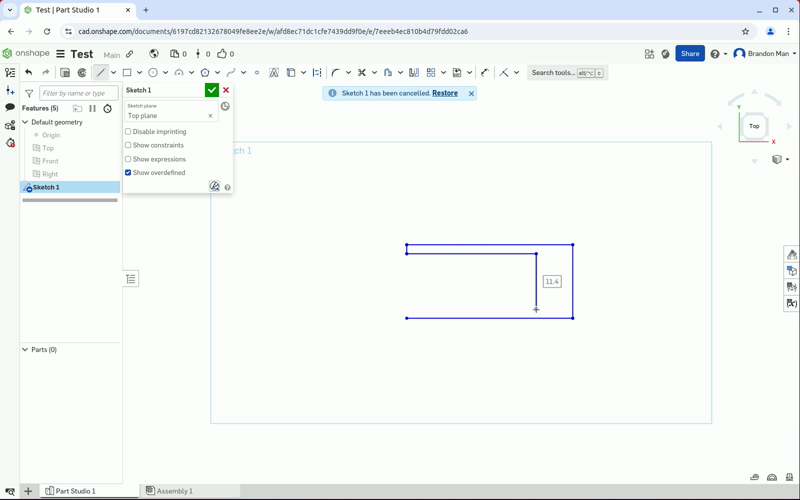
mouse_move(406, 309)
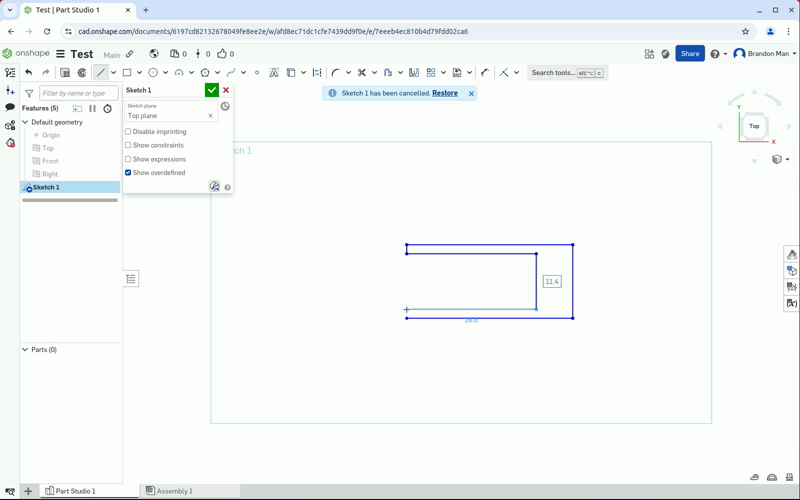
click(406, 309)
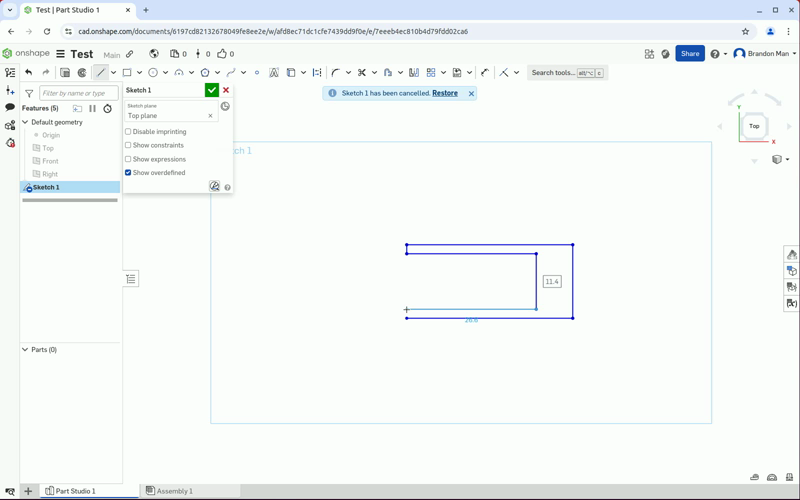
key_up(shift)
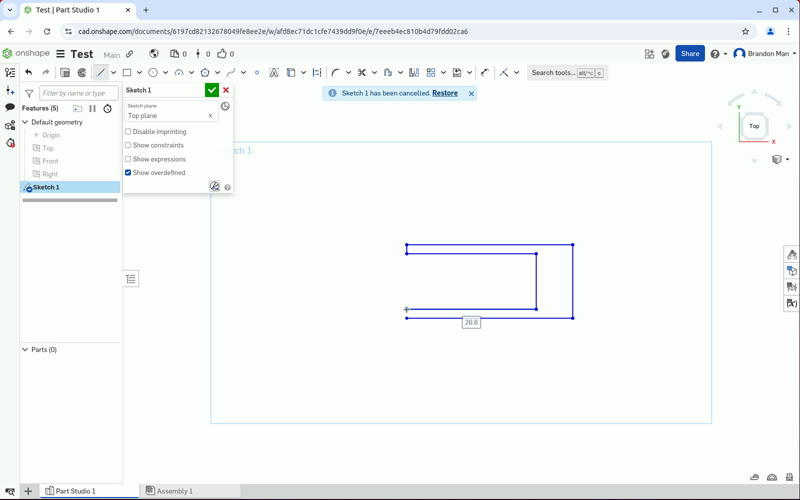
mouse_move(436, 309)
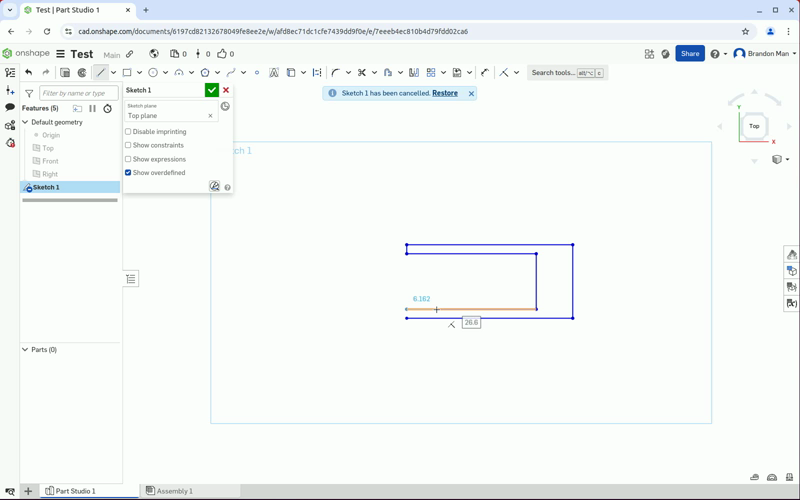
key_down(shift)
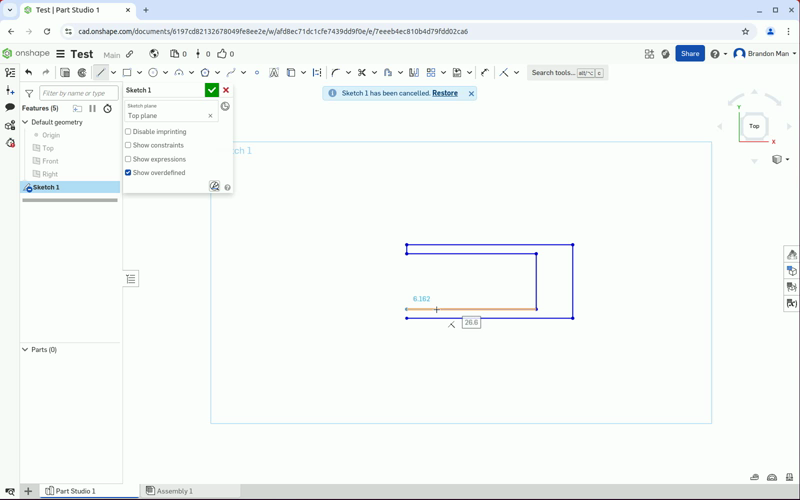
mouse_move(406, 318)
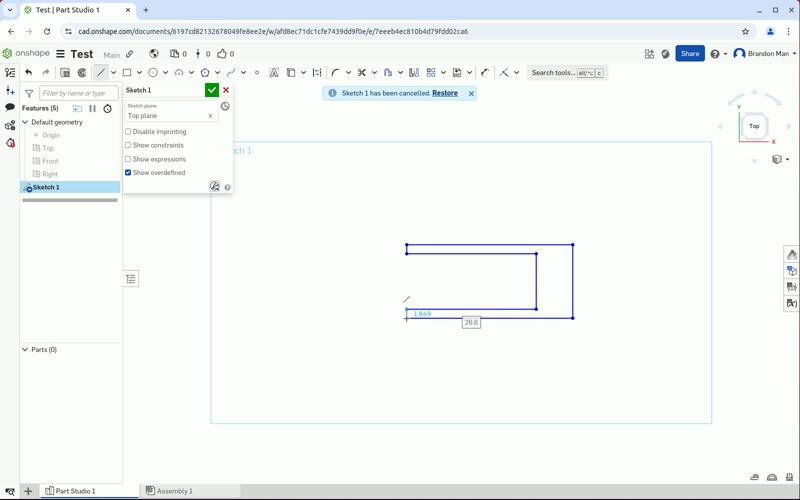
key_up(shift)
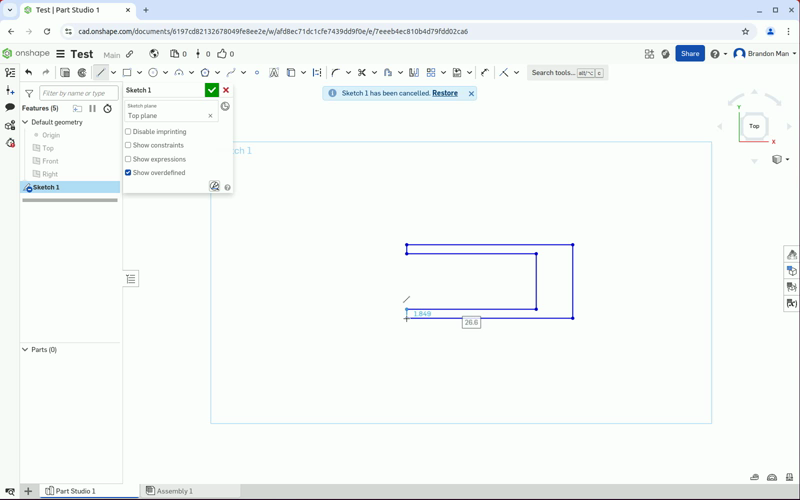
click(406, 318)
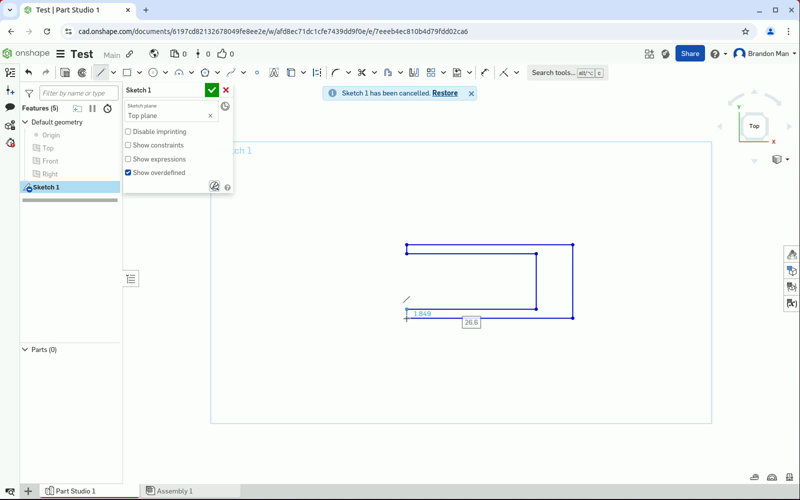
key(esc)
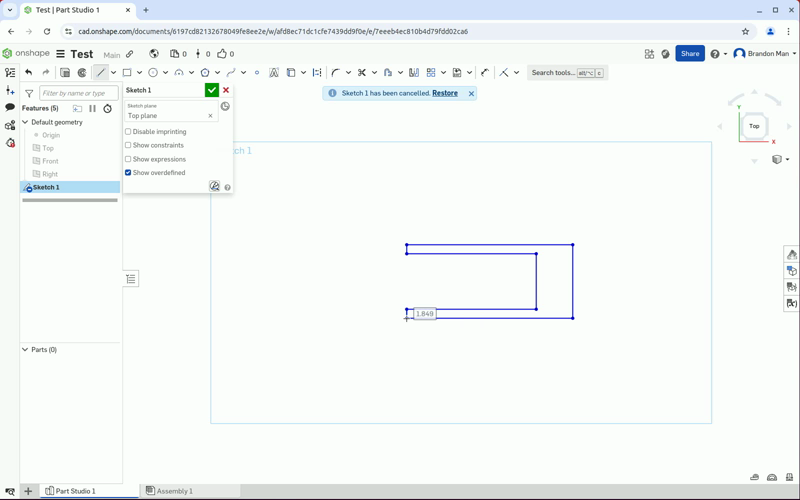
key(l)
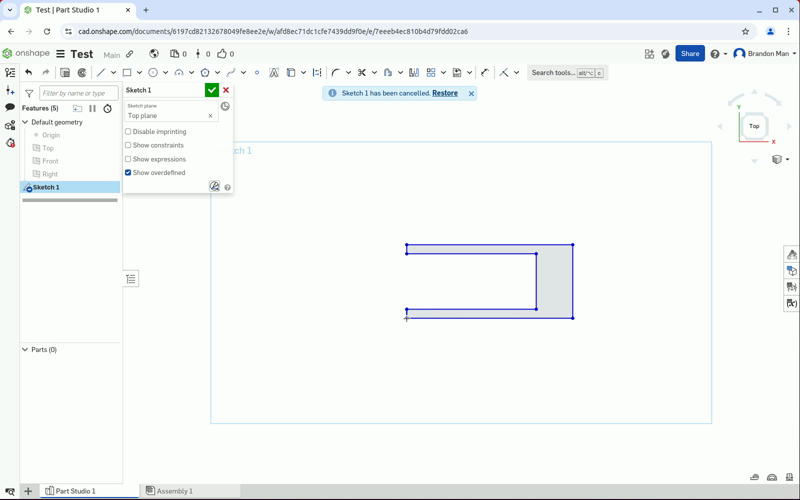
key_down(shift)
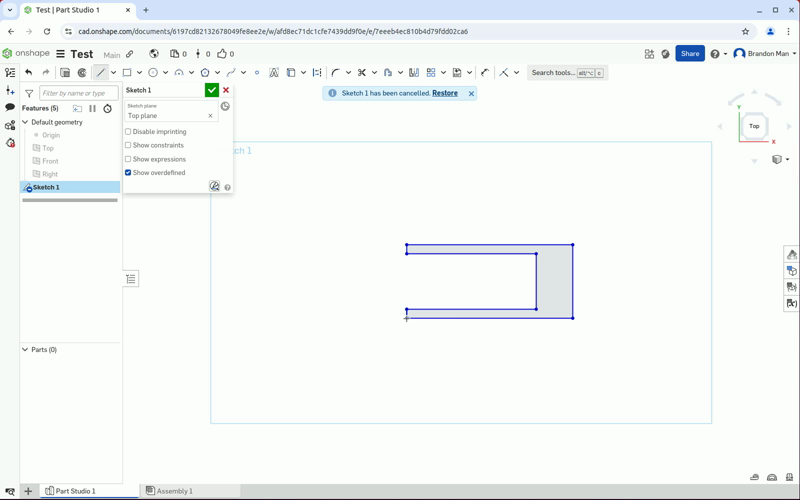
mouse_move(558, 309)
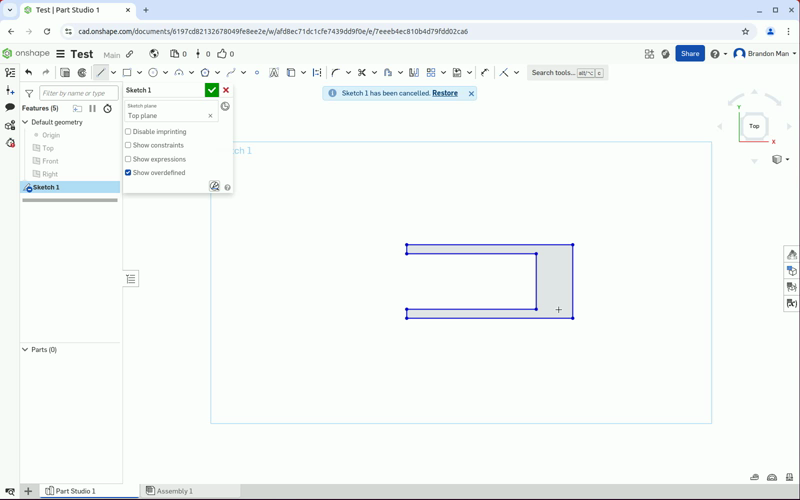
click(558, 309)
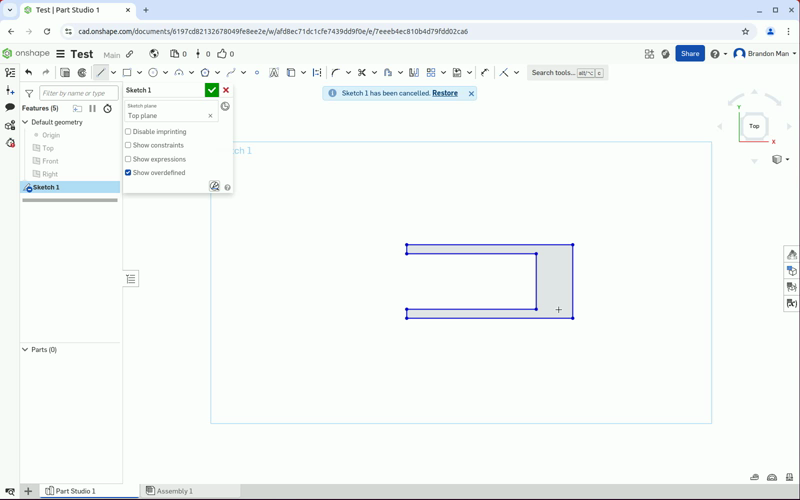
key_up(shift)
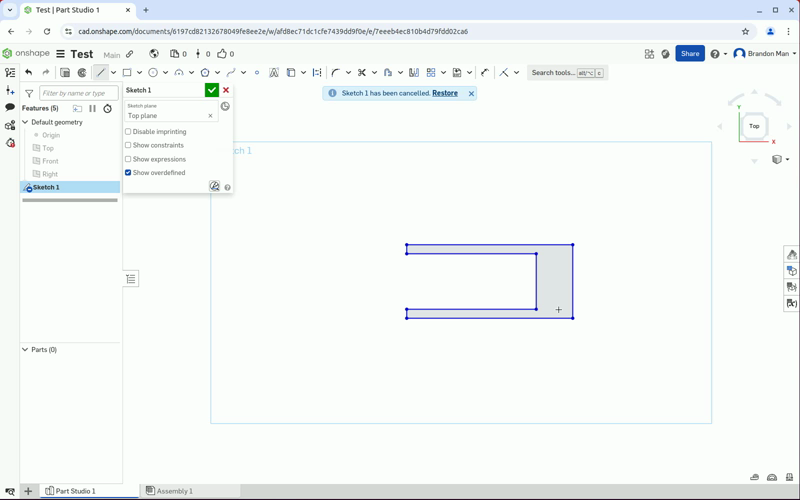
key_down(shift)
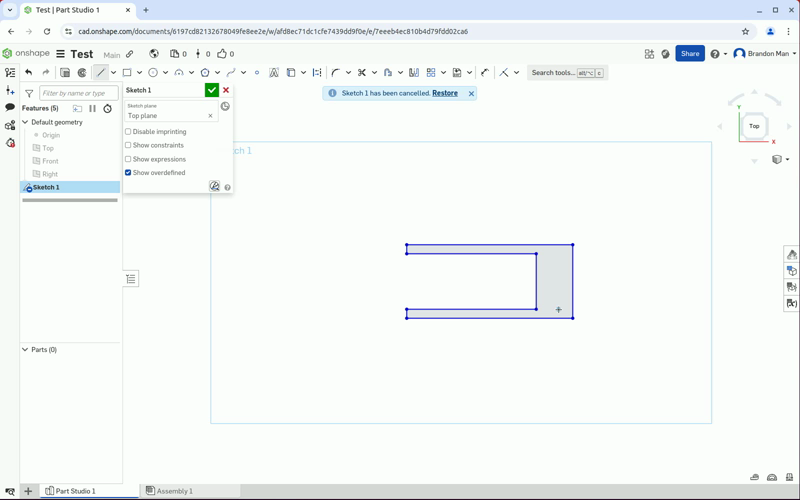
mouse_move(588, 309)
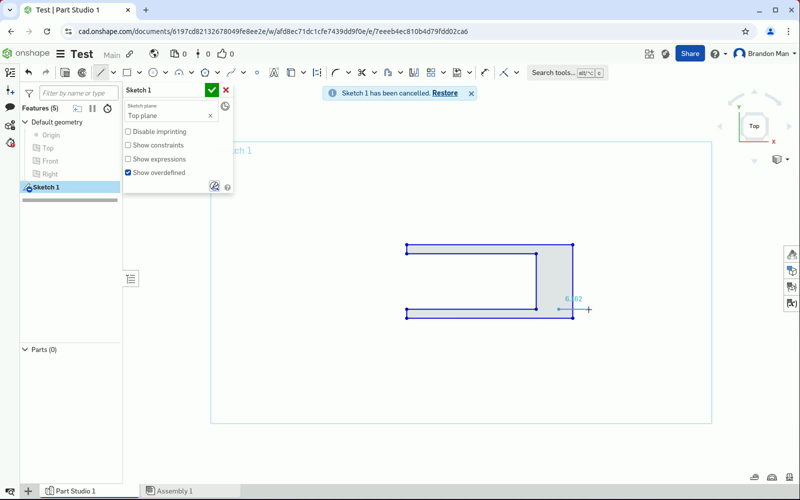
mouse_move(567, 309)
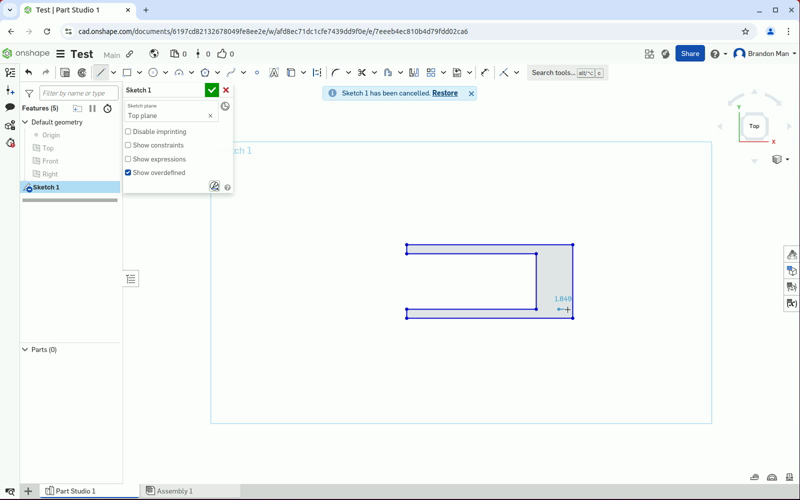
click(567, 309)
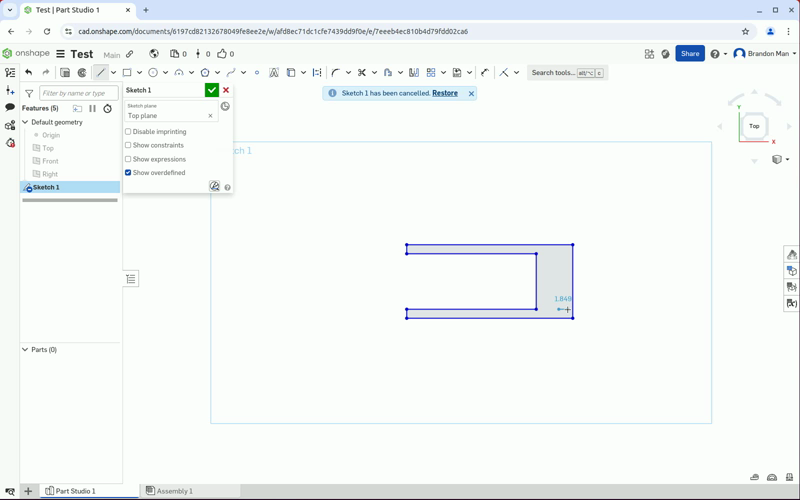
key_up(shift)
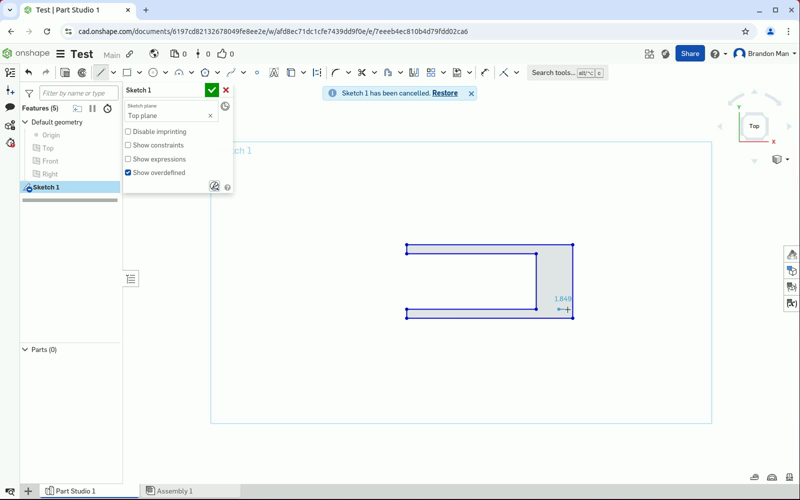
key_down(shift)
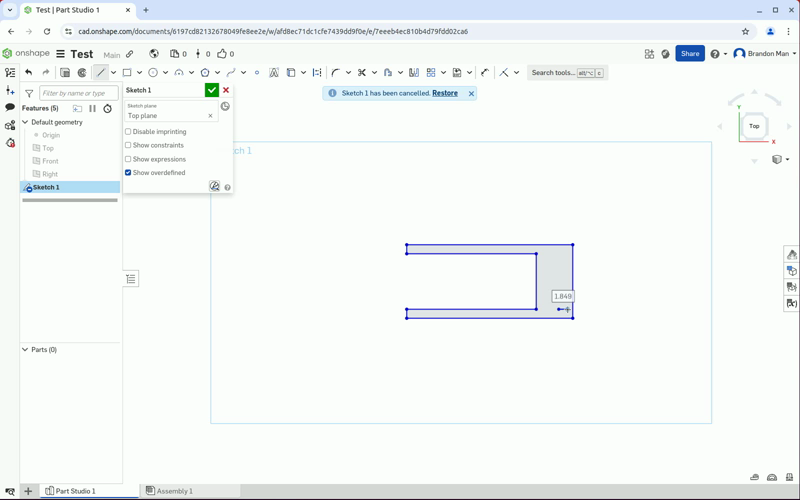
mouse_move(589, 309)
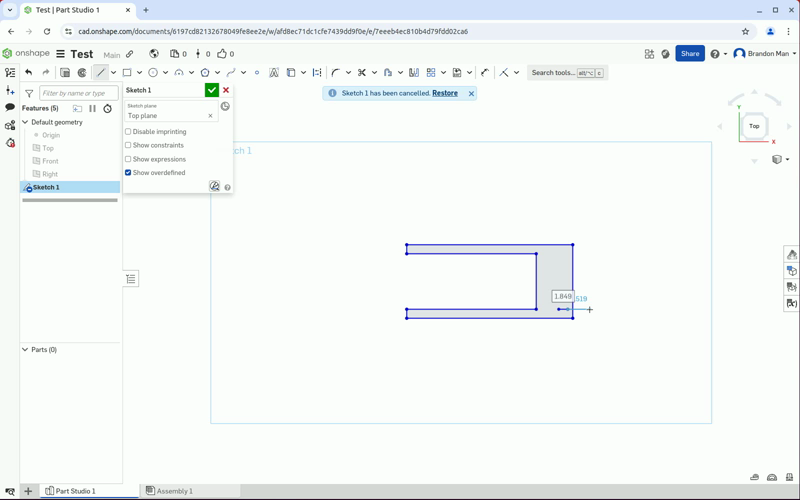
mouse_move(567, 253)
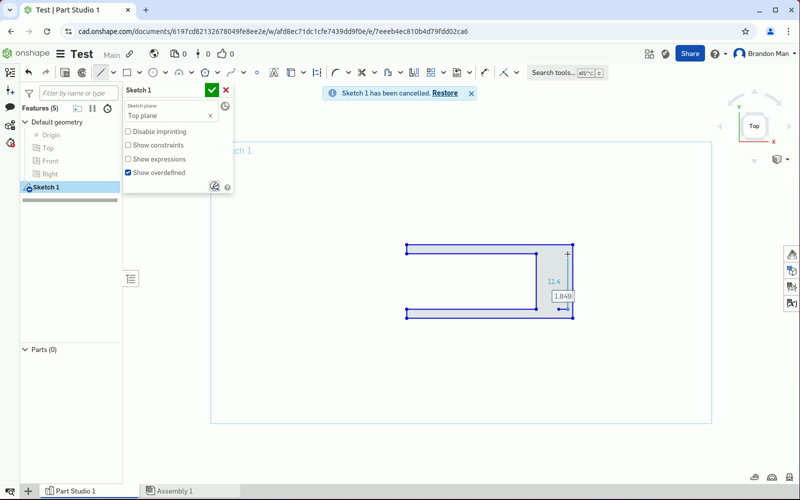
click(567, 253)
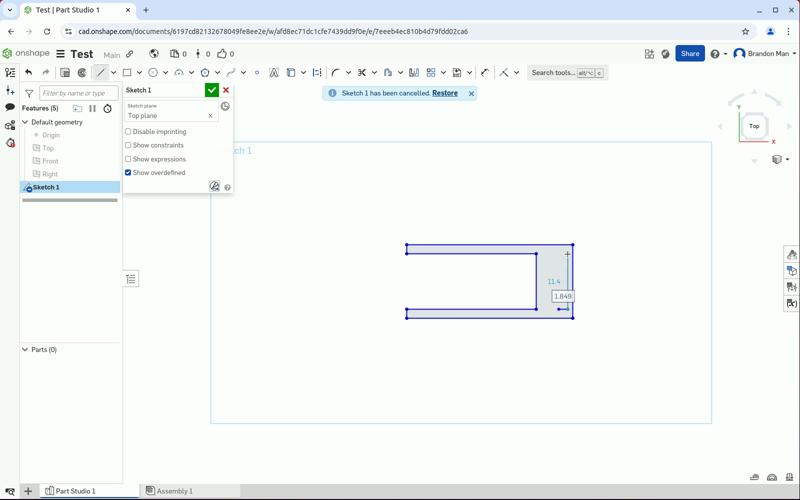
key_up(shift)
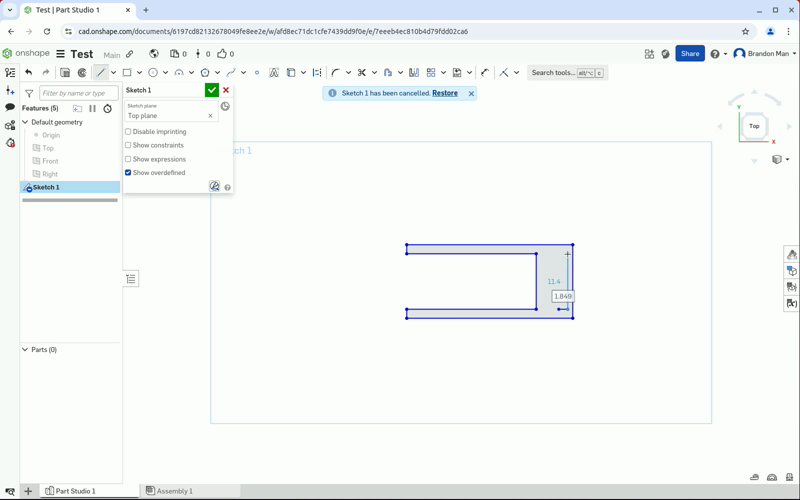
key_down(shift)
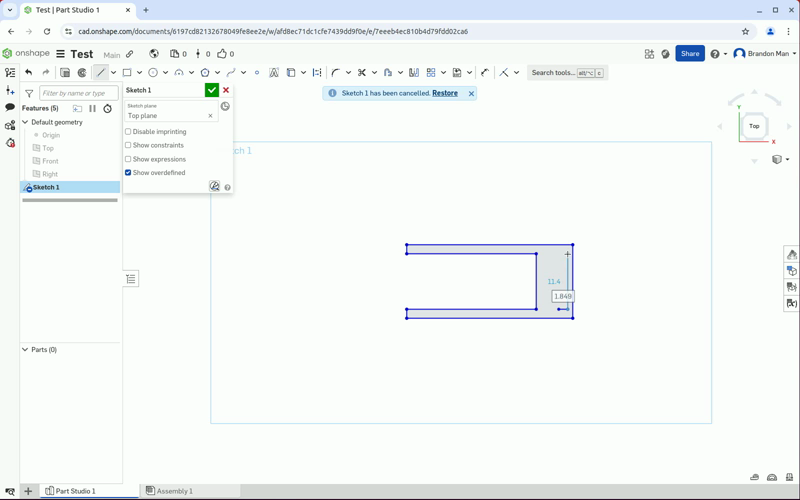
mouse_move(589, 253)
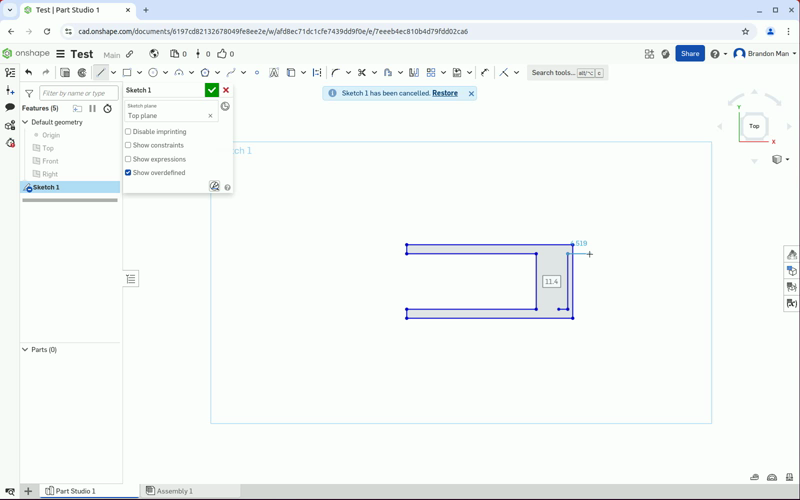
mouse_move(558, 253)
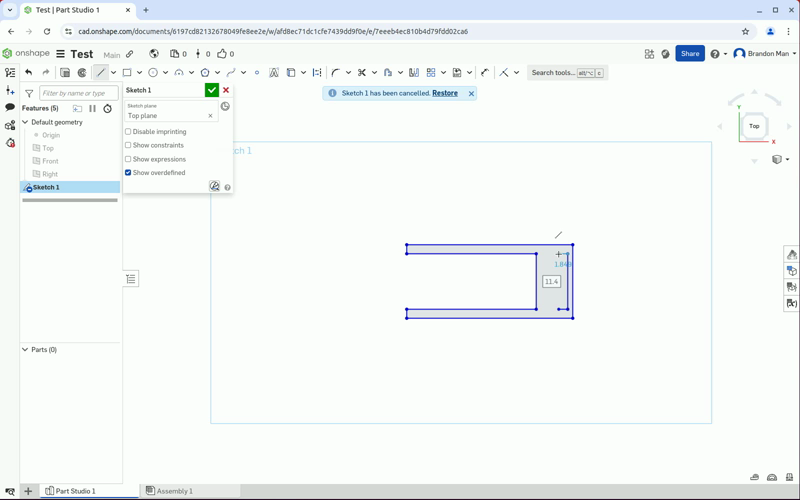
click(558, 253)
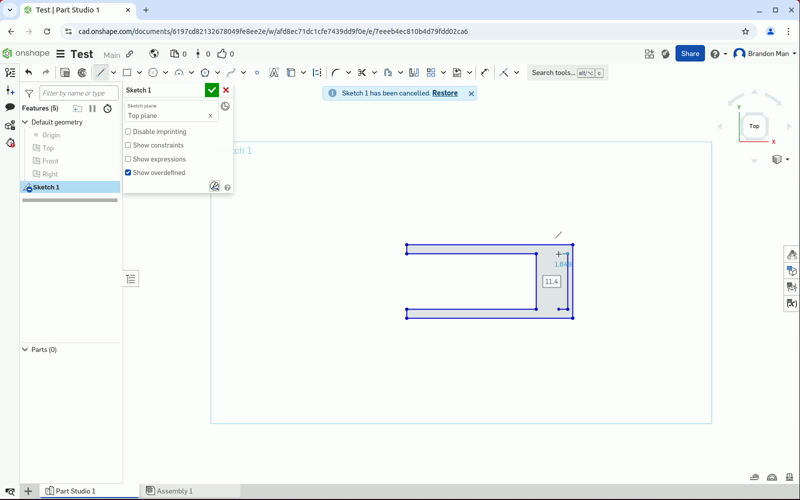
key_up(shift)
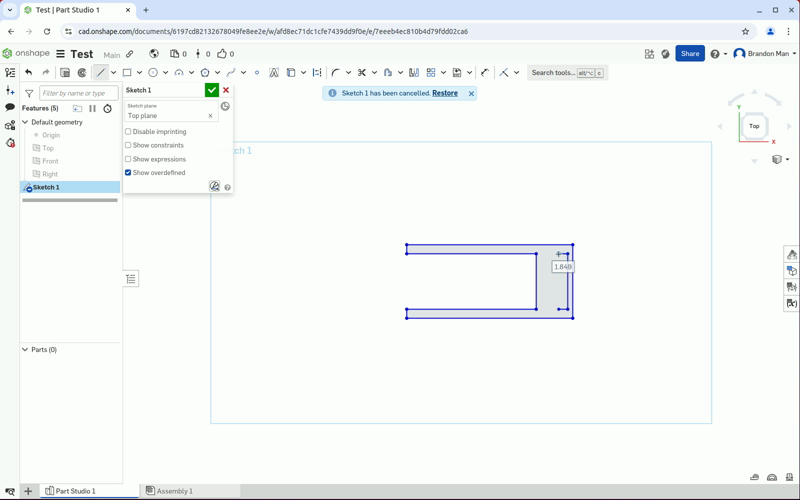
mouse_move(588, 253)
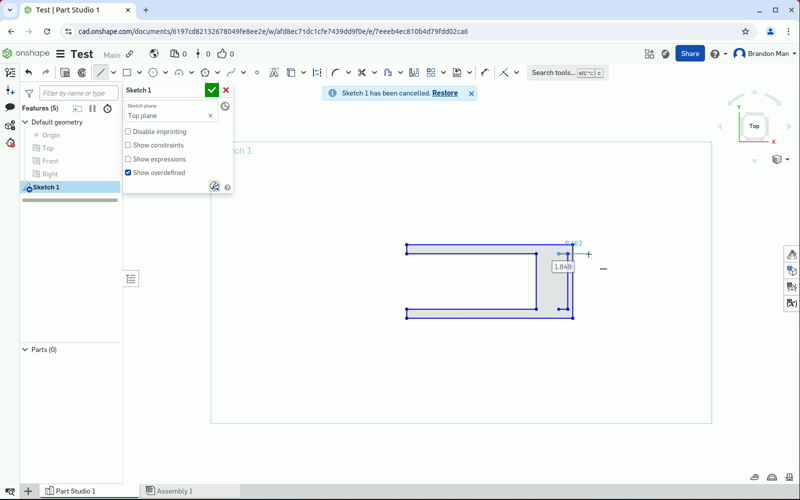
key_down(shift)
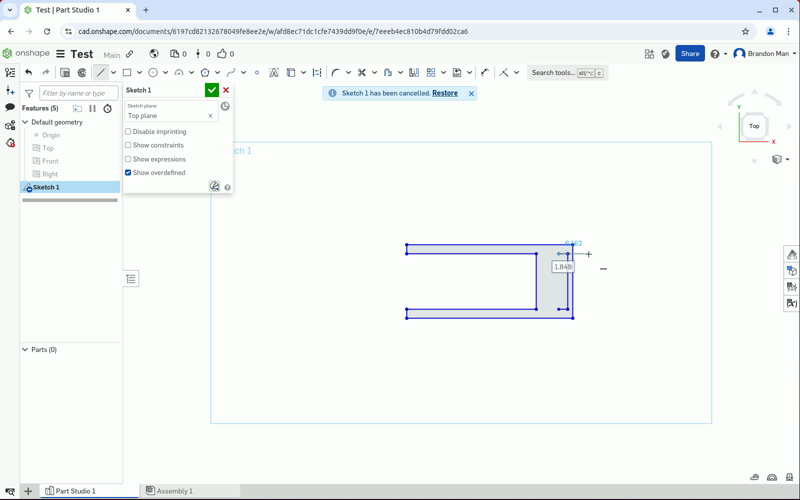
mouse_move(558, 309)
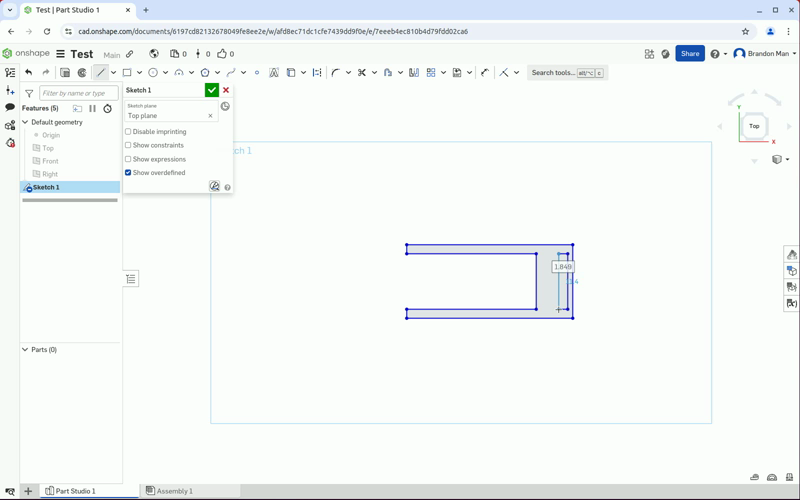
key_up(shift)
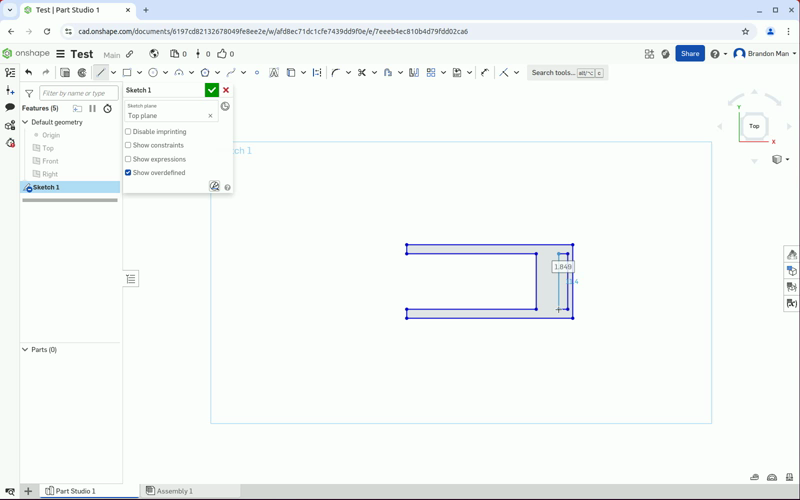
click(558, 309)
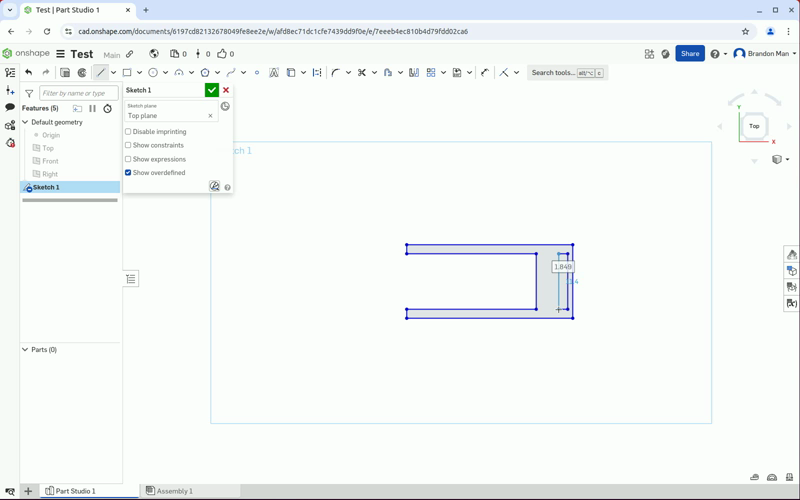
key(esc)
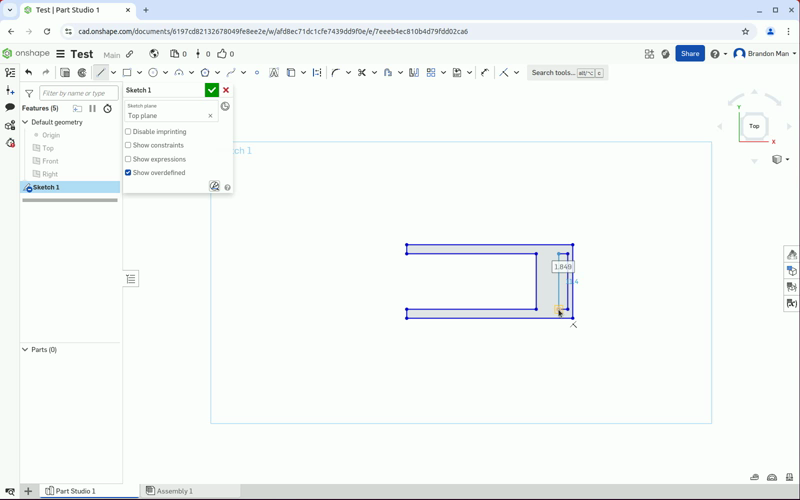
mouse_move(414, 248)
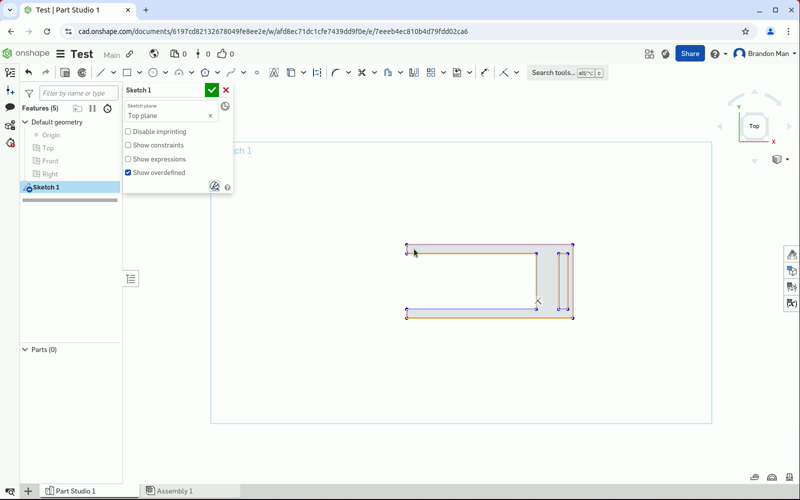
click(414, 248)
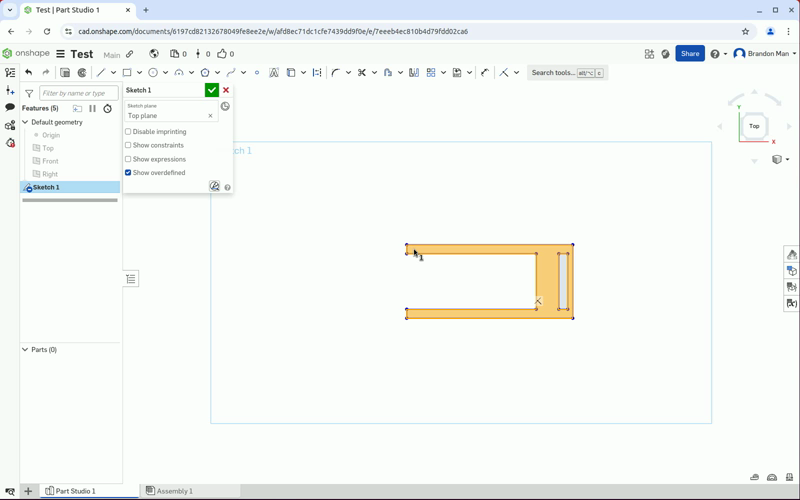
mouse_move(73, 352)
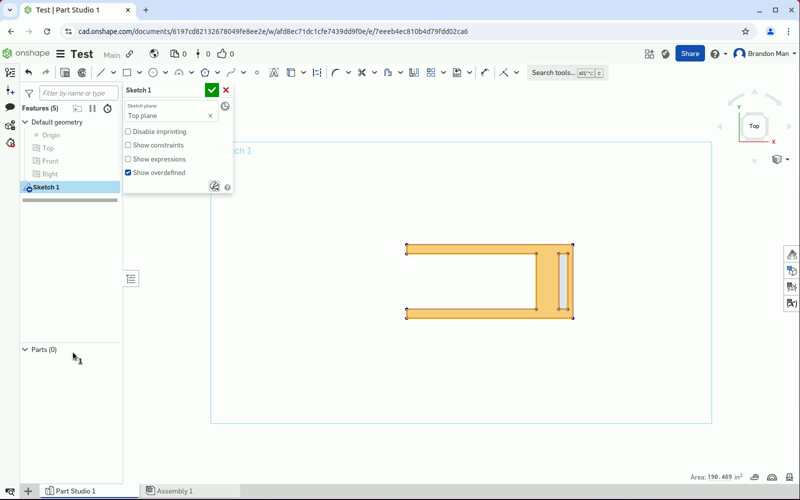
key(shift+y)
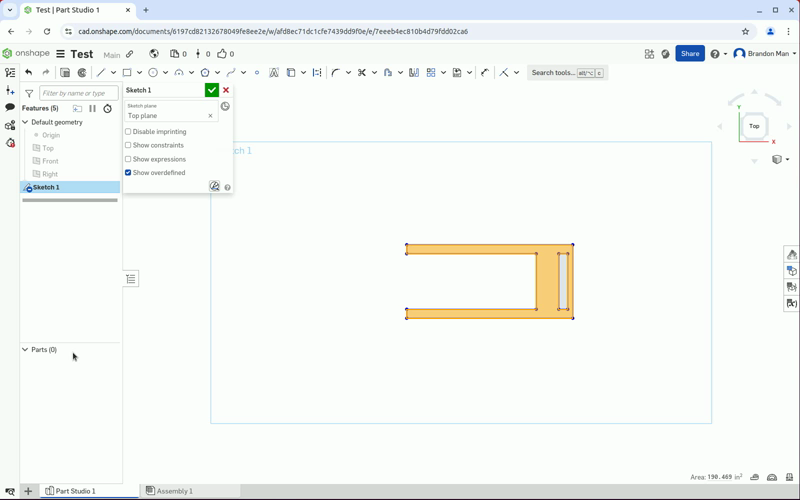
key(shift+e)
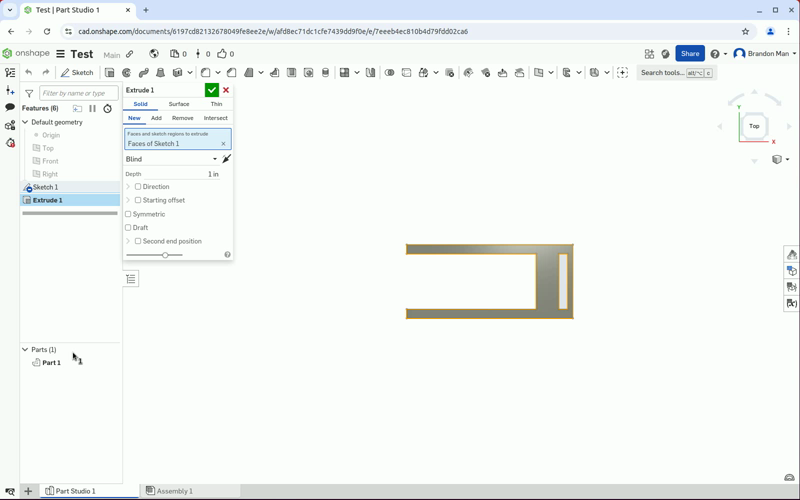
mouse_move(143, 106)
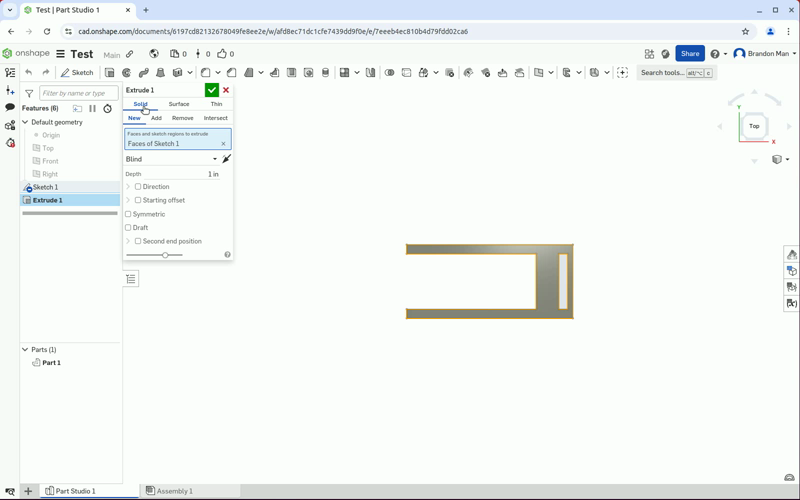
click(143, 106)
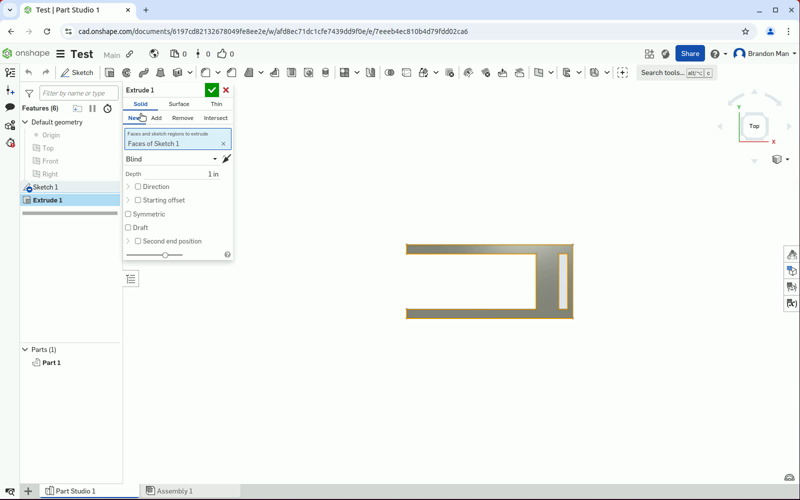
mouse_move(137, 120)
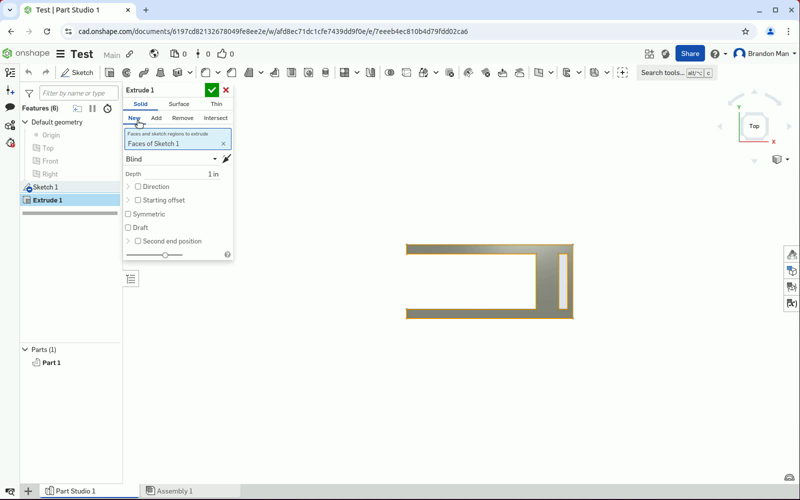
click(137, 120)
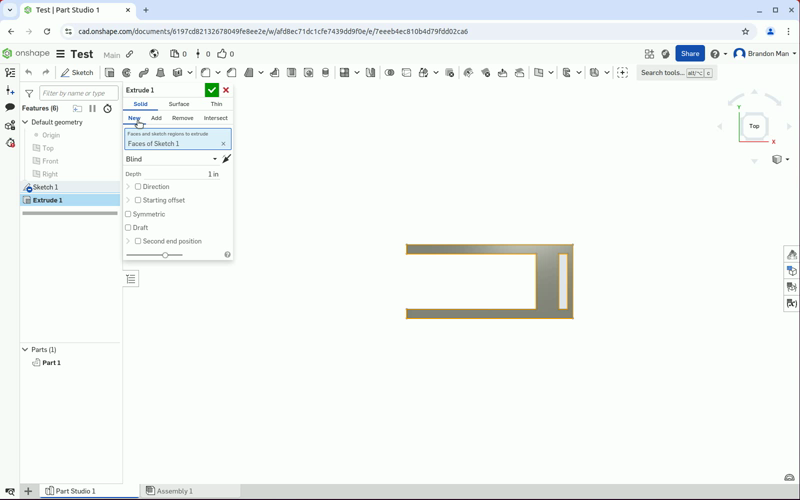
key(tab, 4)
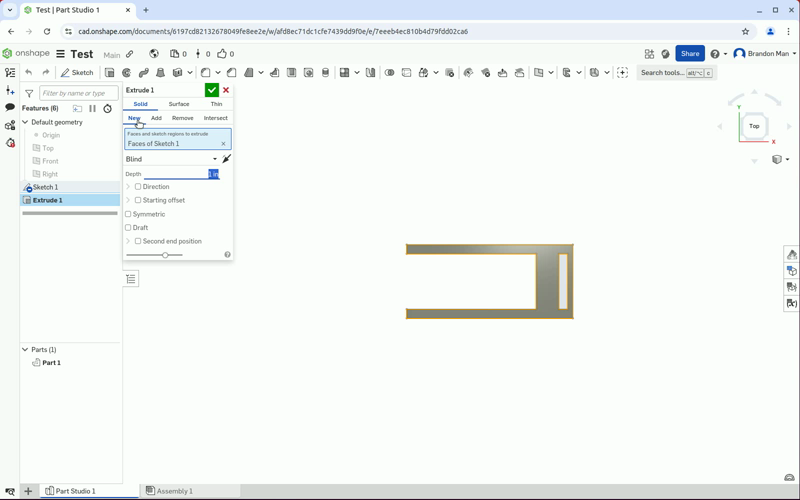
text(7.702)
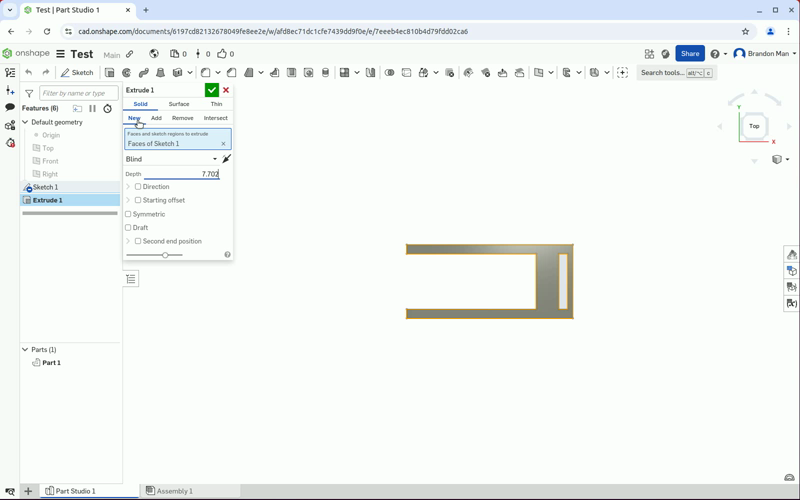
key(tab, 3)
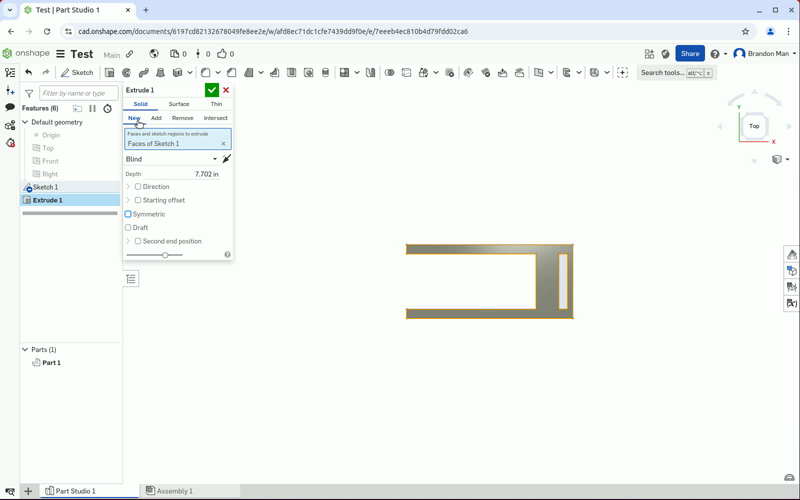
key(space)
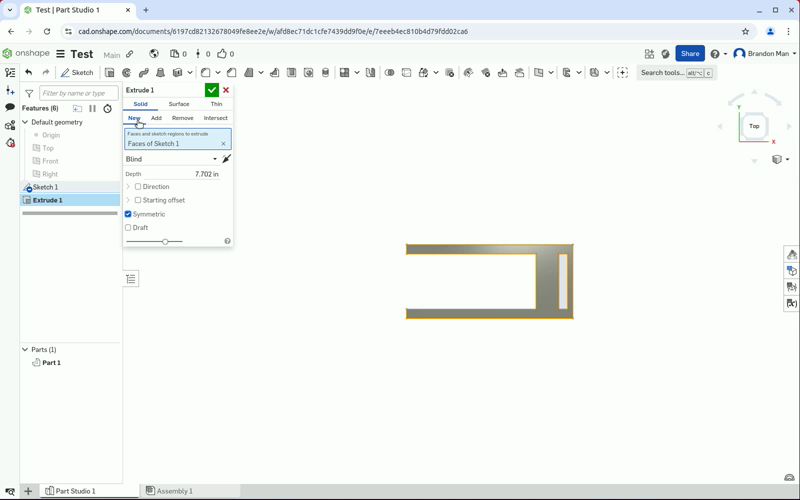
key(enter)
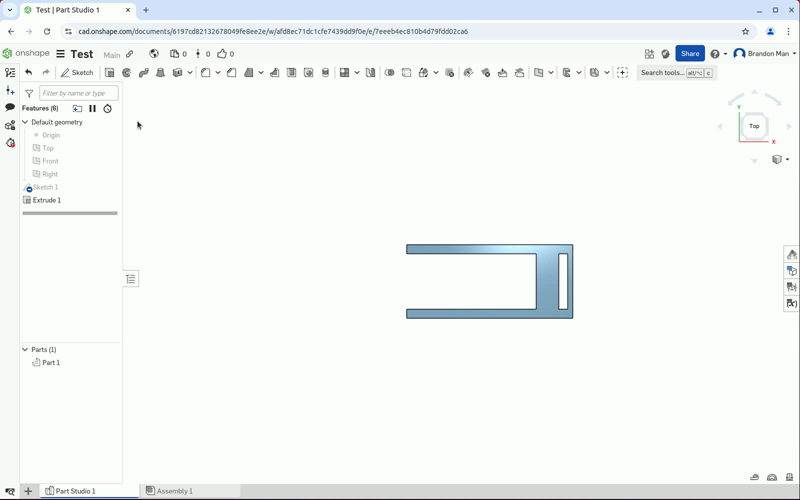
key(shift+h)
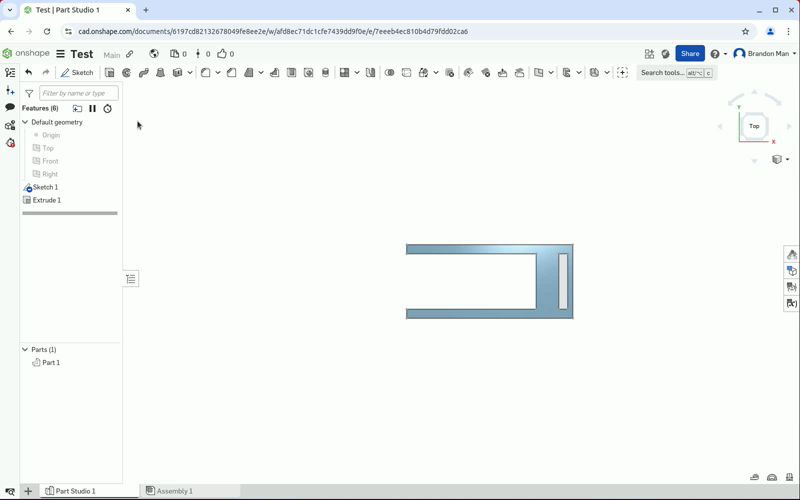
key(shift+h)
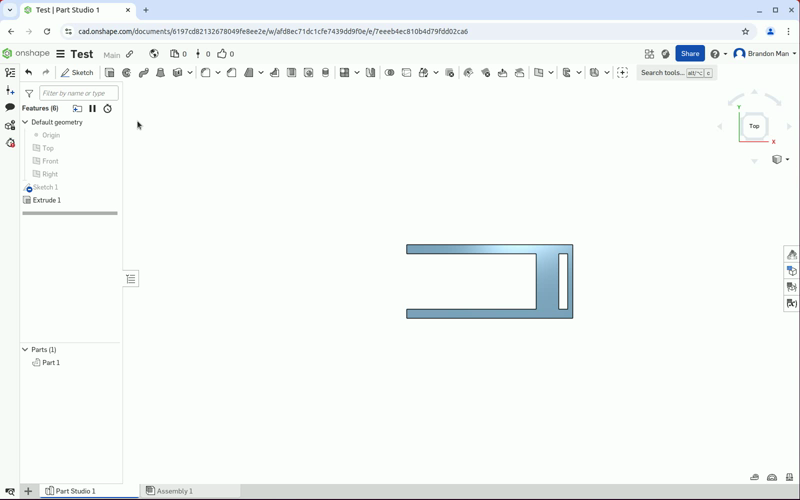
mouse_move(73, 189)
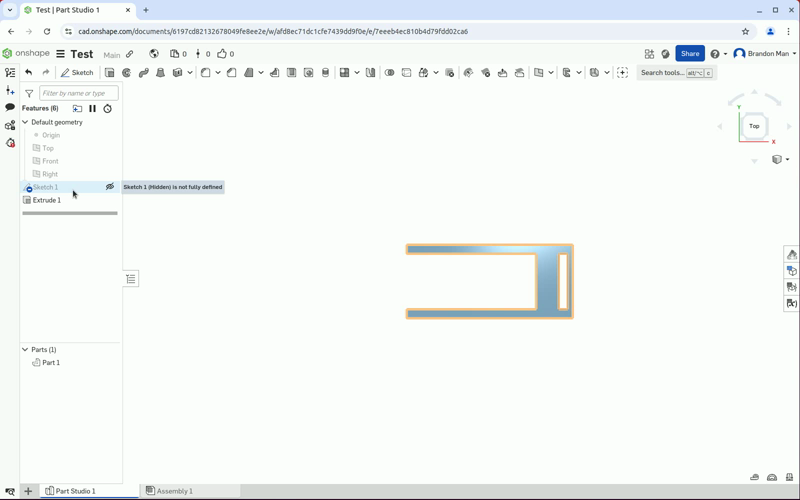
click(73, 189)
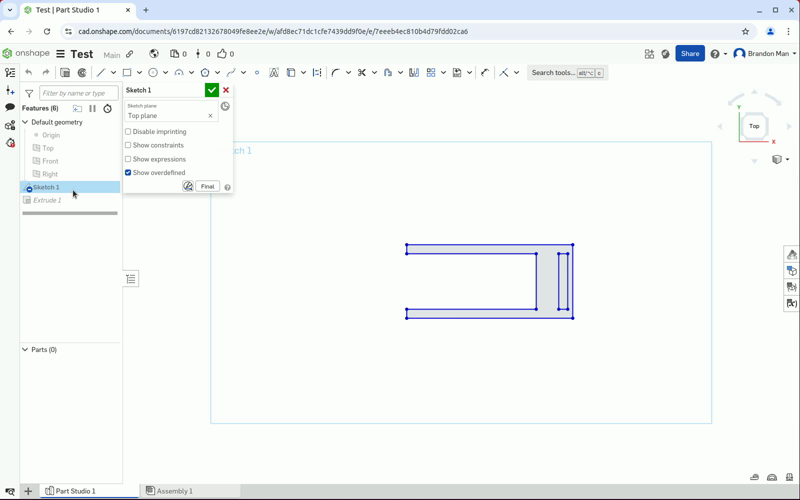
mouse_move(229, 92)
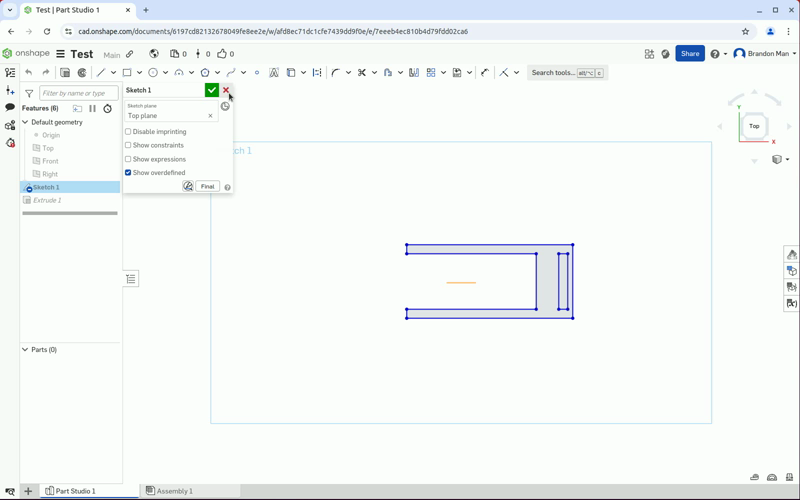
click(229, 92)
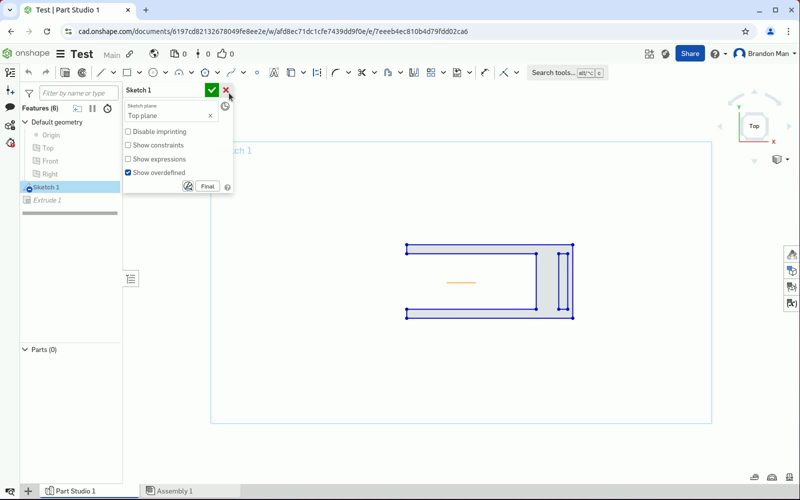
key(shift+s)
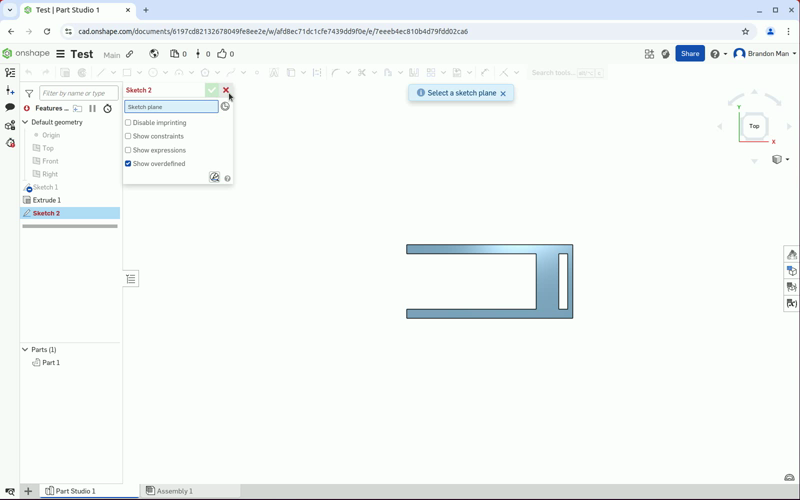
mouse_move(73, 150)
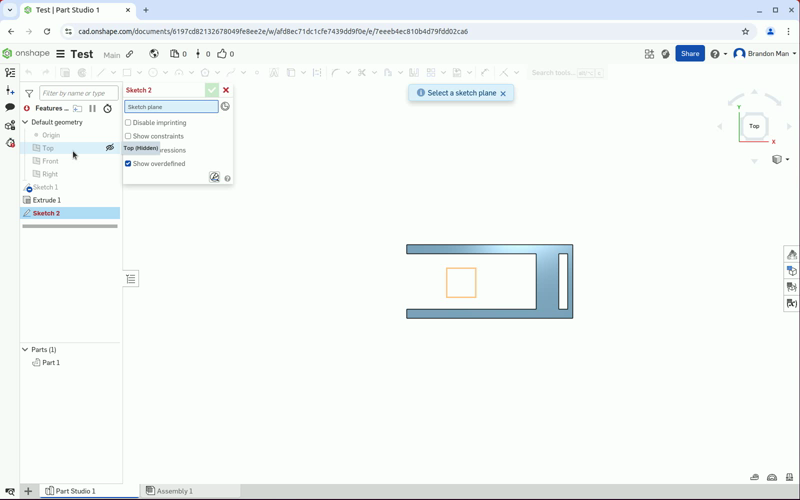
click(73, 150)
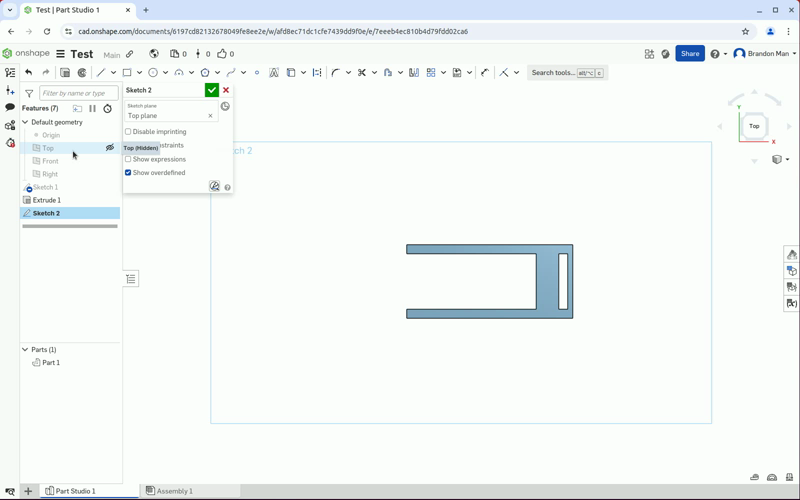
mouse_move(73, 352)
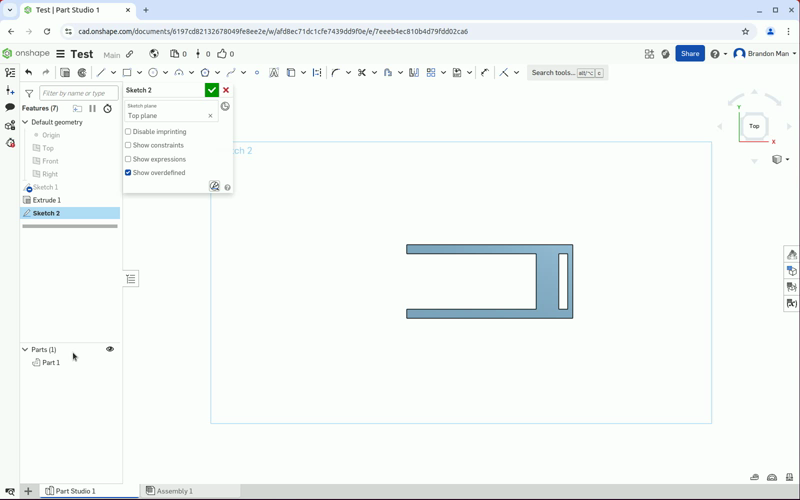
key(y)
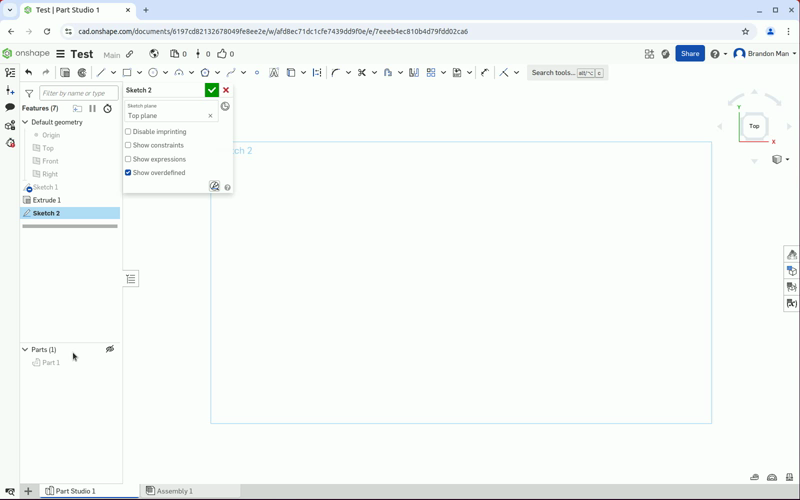
key(l)
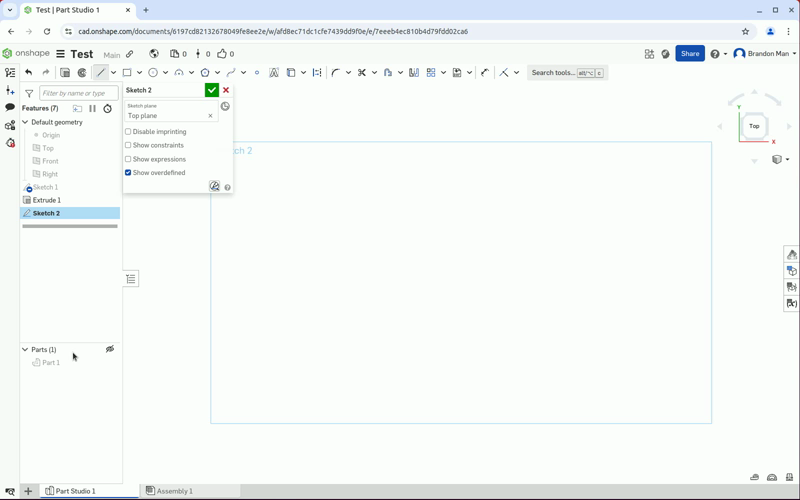
key_down(shift)
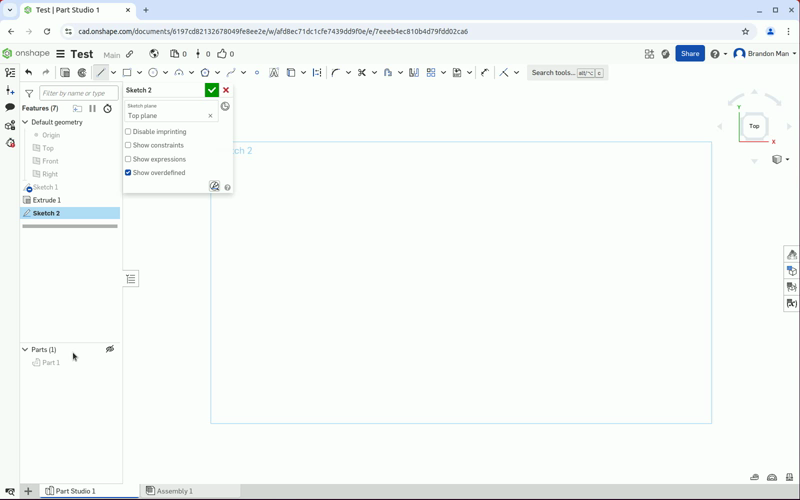
mouse_move(406, 308)
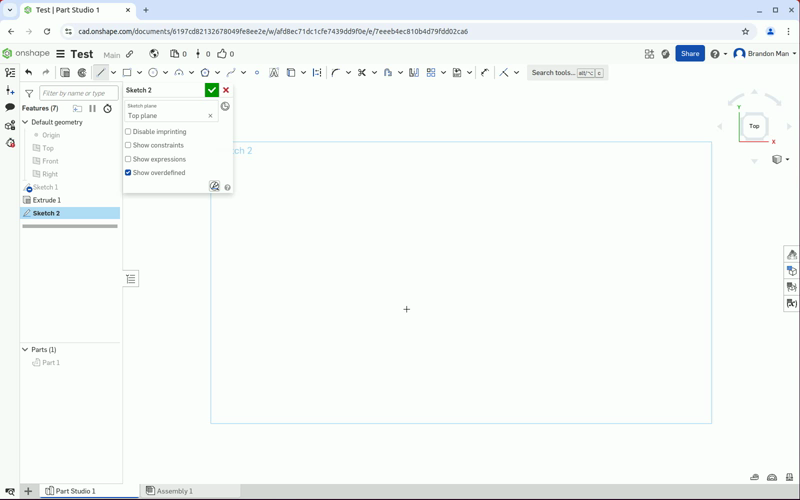
click(406, 308)
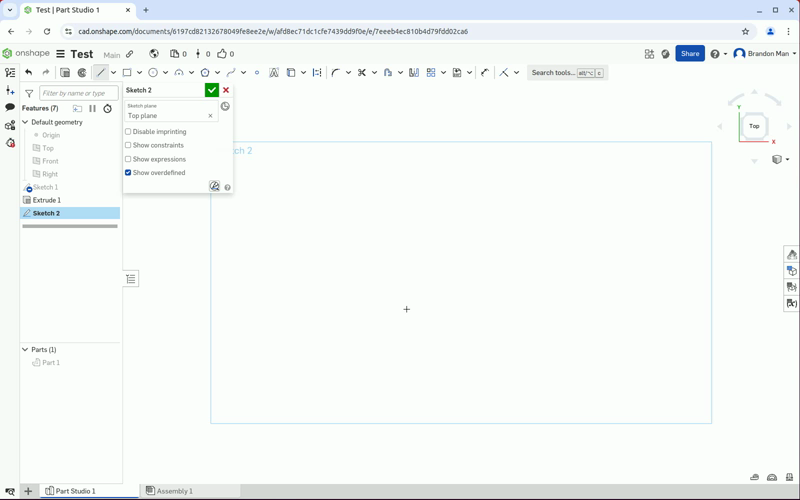
key_up(shift)
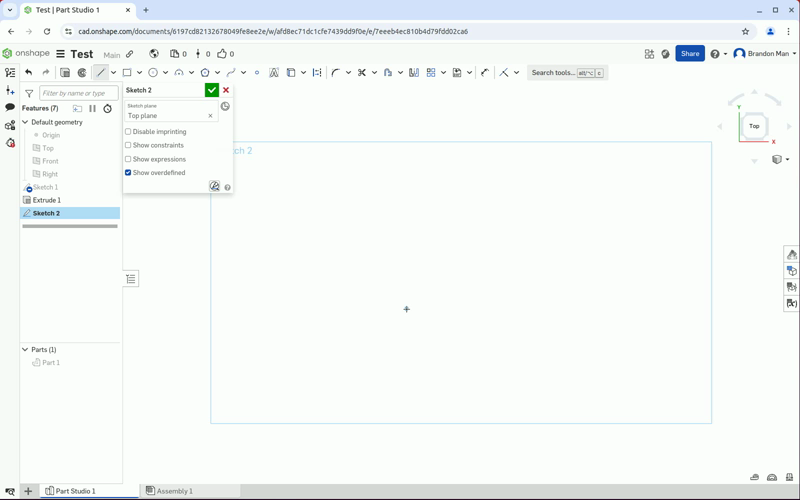
key_down(shift)
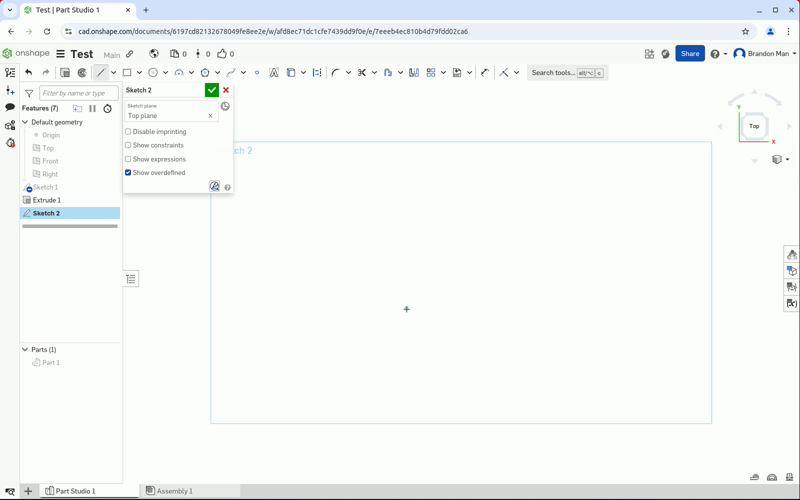
mouse_move(536, 308)
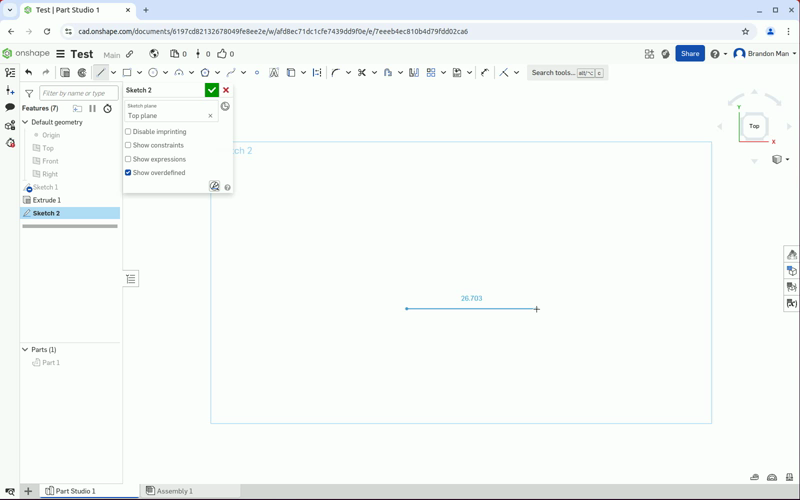
click(536, 308)
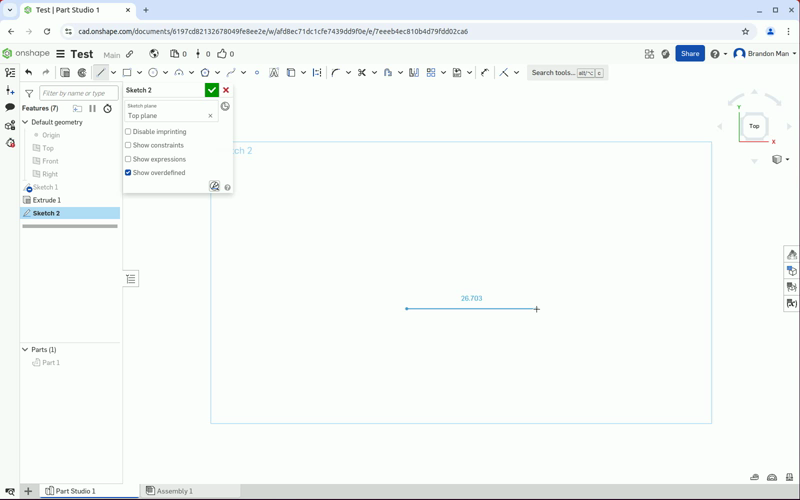
key_up(shift)
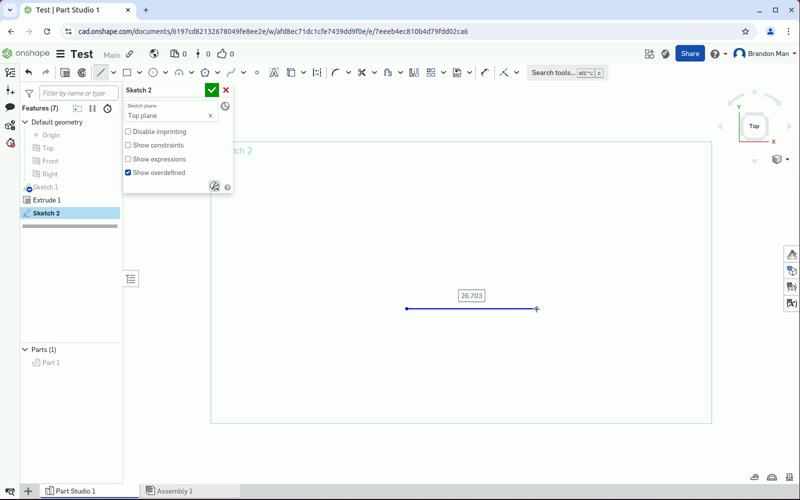
key_down(shift)
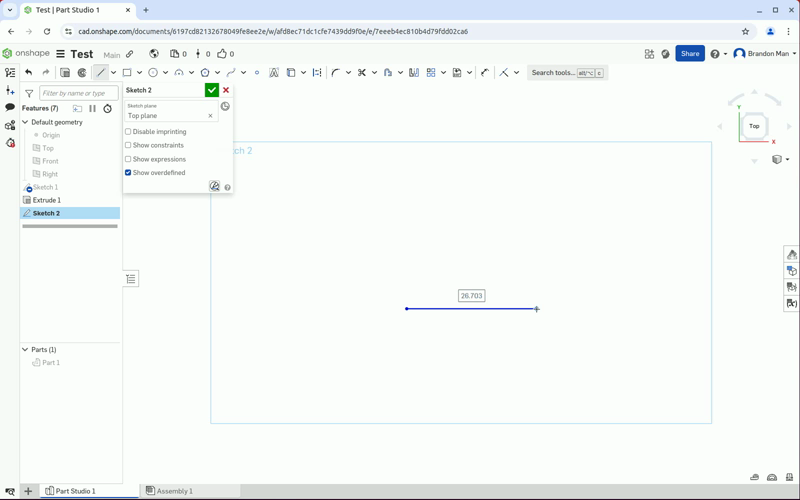
mouse_move(566, 308)
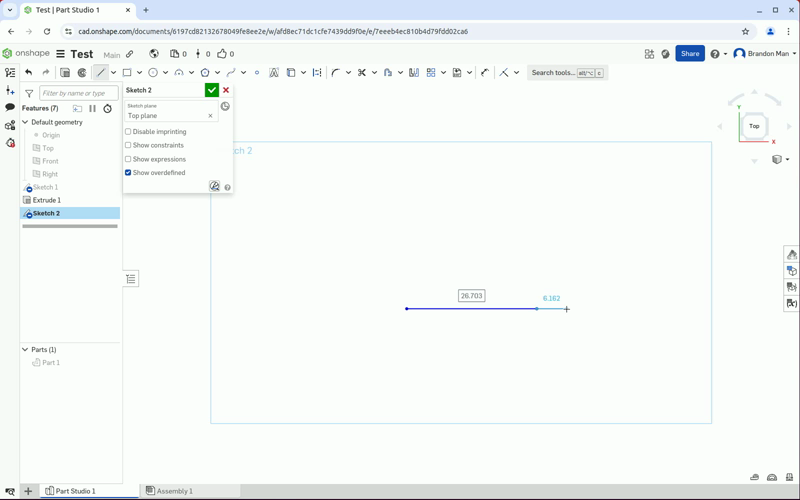
mouse_move(536, 252)
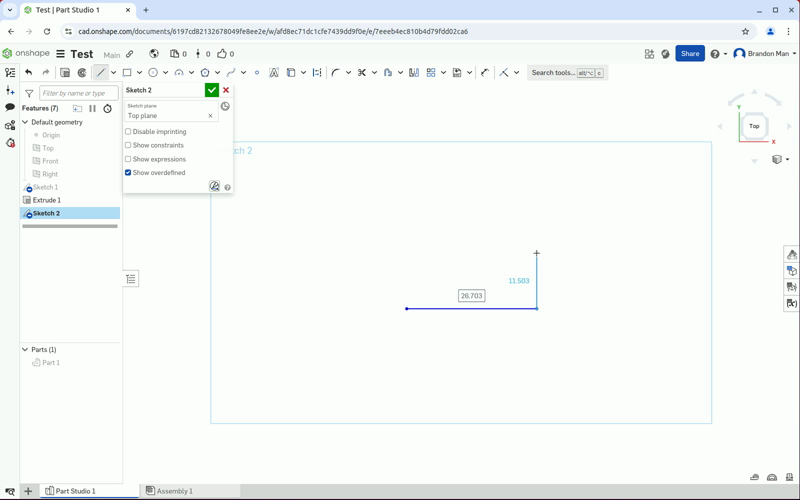
click(536, 252)
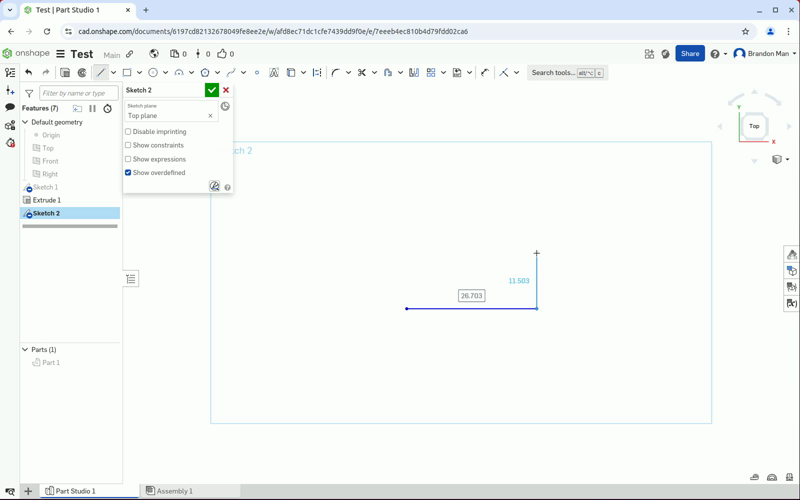
key_up(shift)
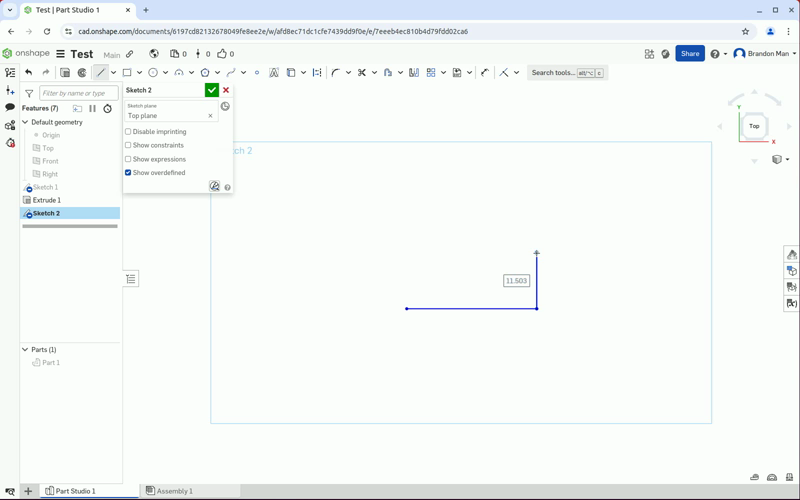
key_down(shift)
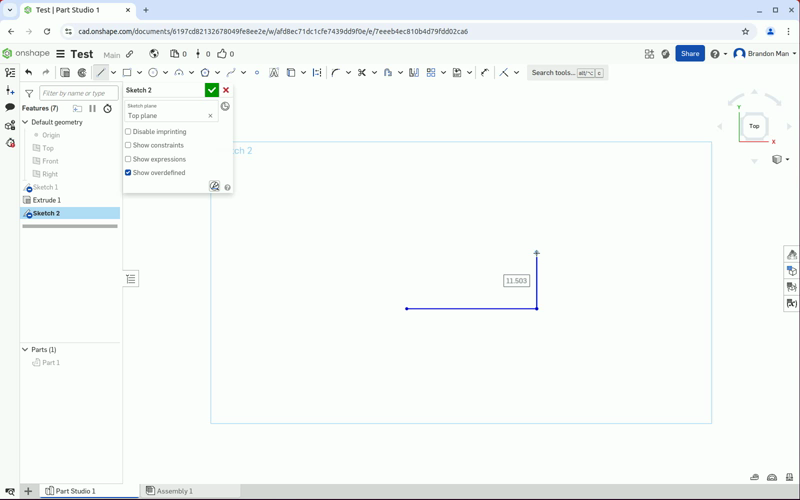
mouse_move(406, 252)
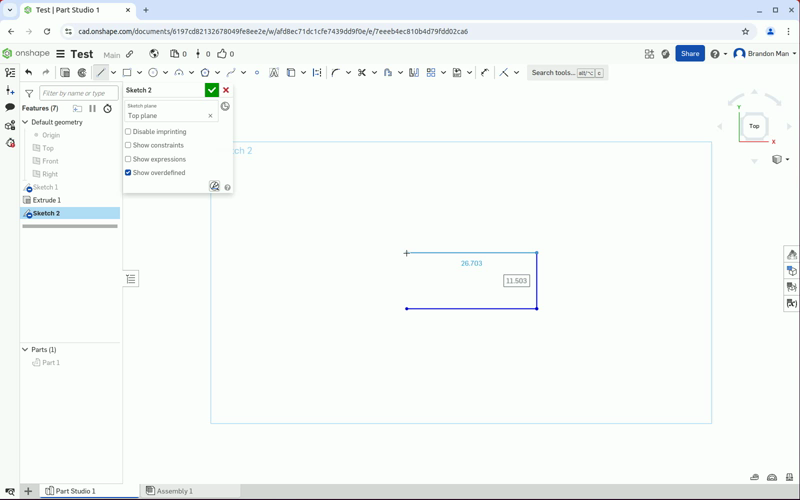
click(406, 252)
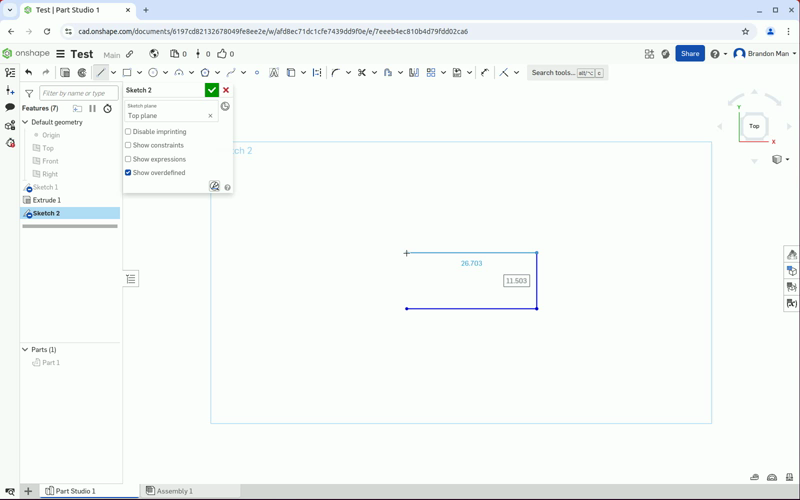
key_up(shift)
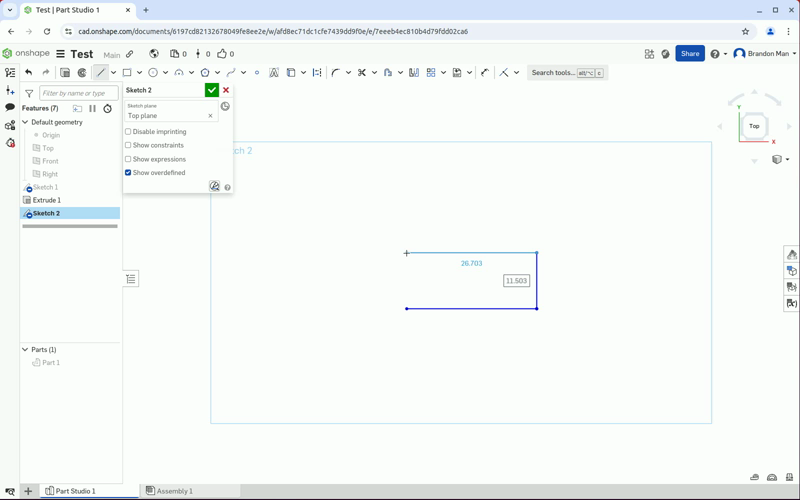
mouse_move(436, 252)
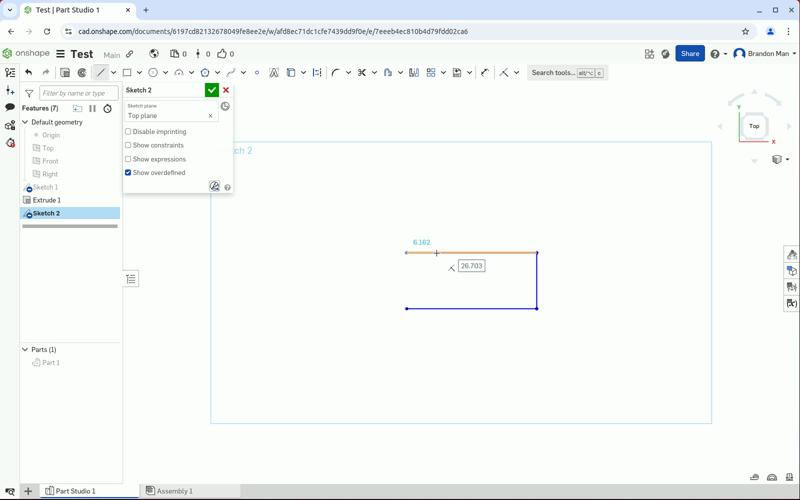
key_down(shift)
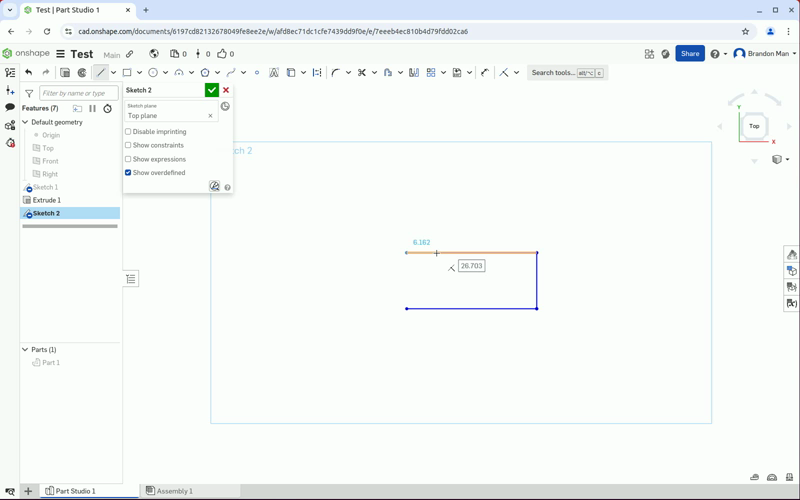
mouse_move(406, 308)
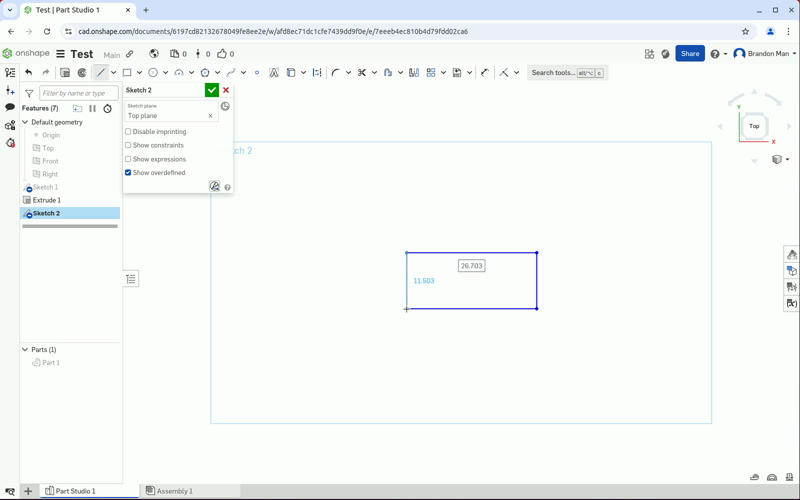
key_up(shift)
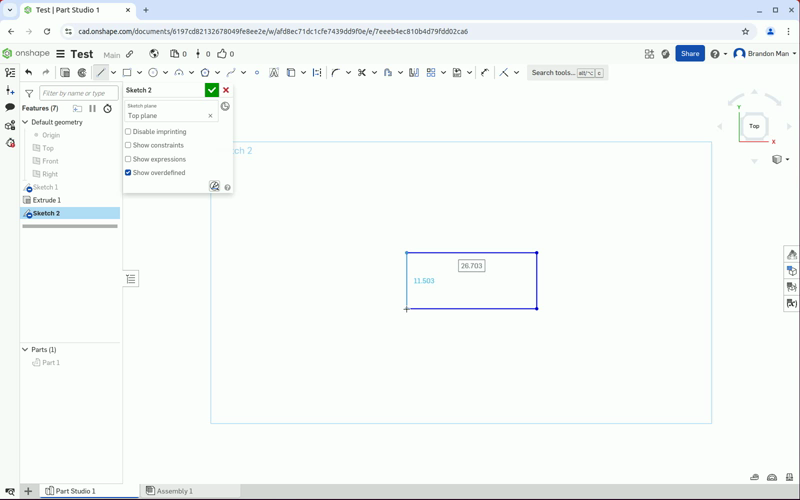
click(406, 308)
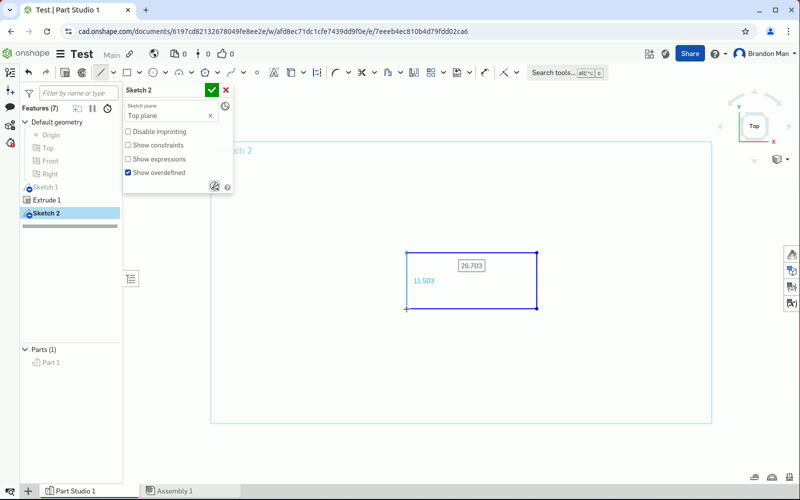
key(esc)
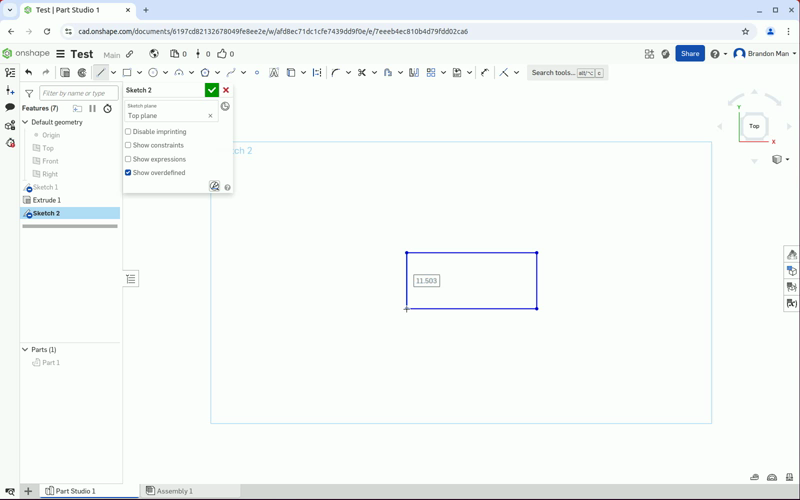
mouse_move(486, 293)
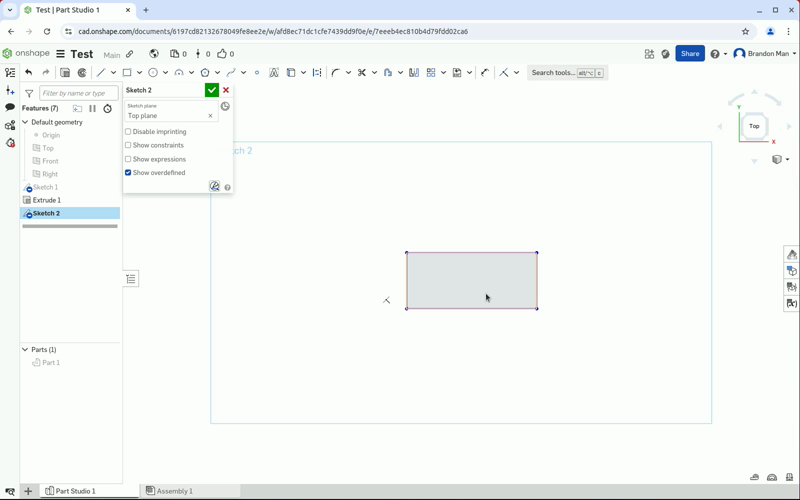
click(486, 293)
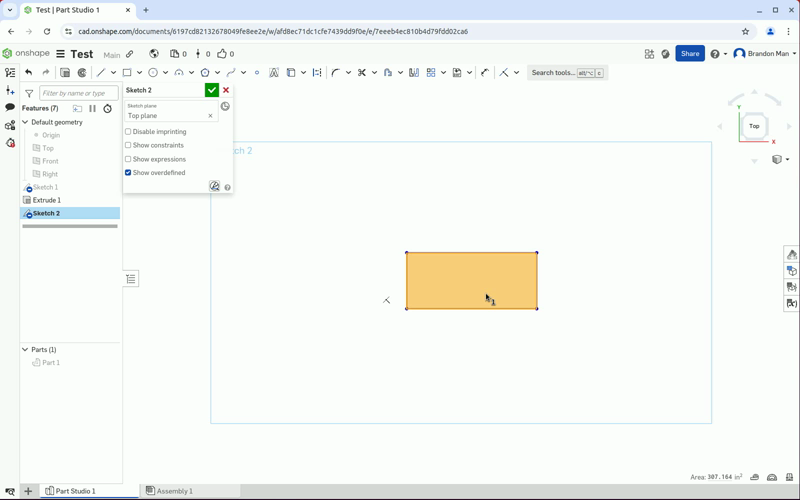
mouse_move(73, 352)
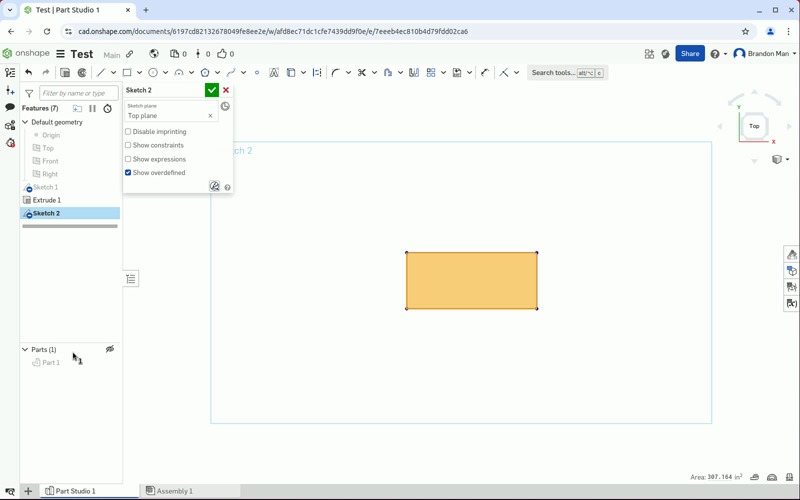
key(shift+y)
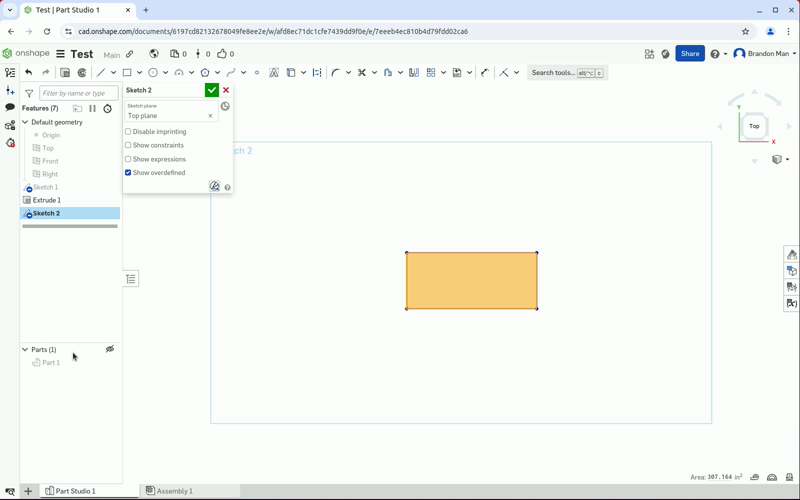
key(shift+e)
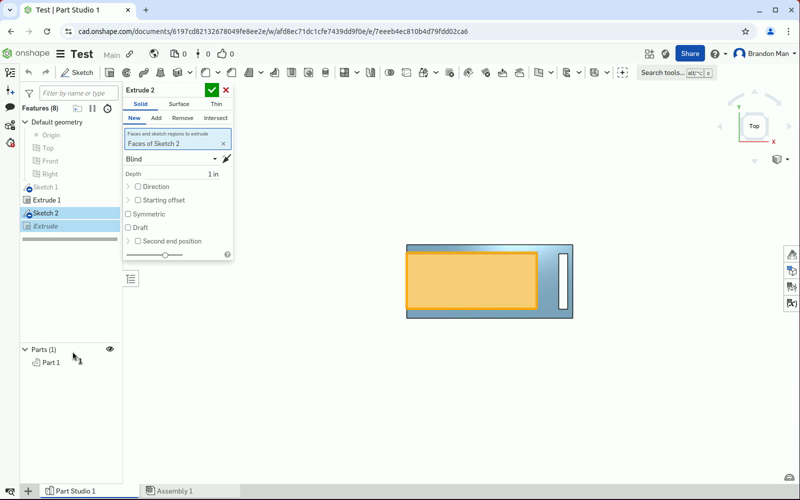
mouse_move(143, 106)
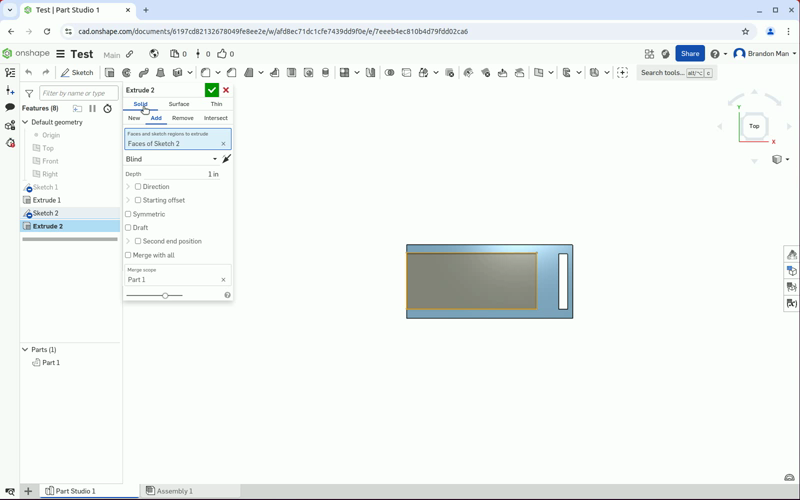
click(143, 106)
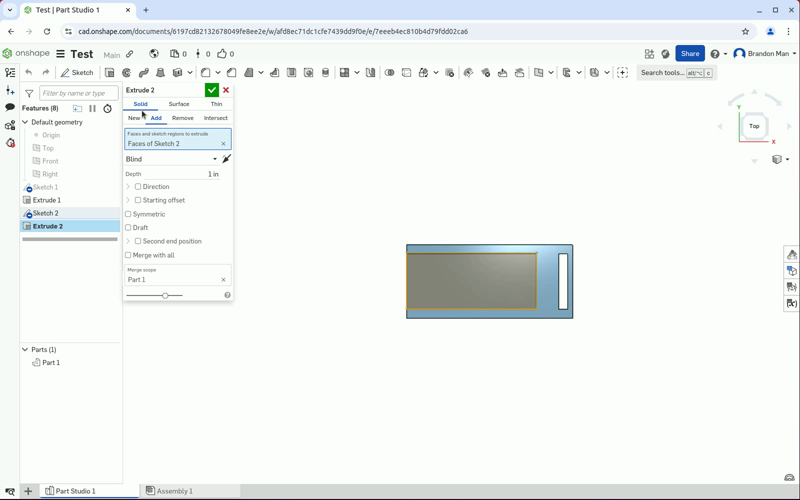
mouse_move(137, 120)
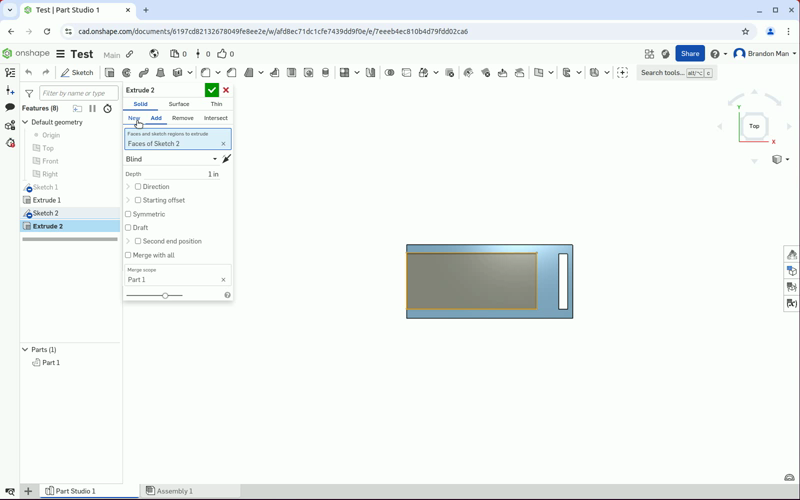
click(137, 120)
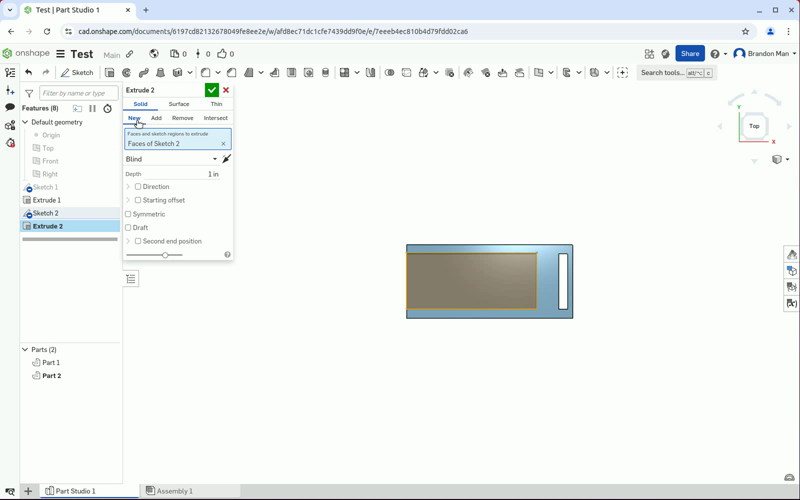
key(tab, 4)
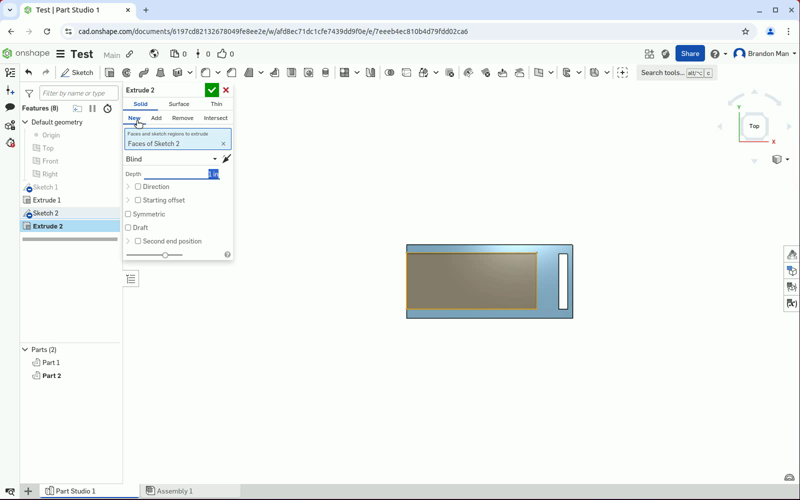
text(-3.851)
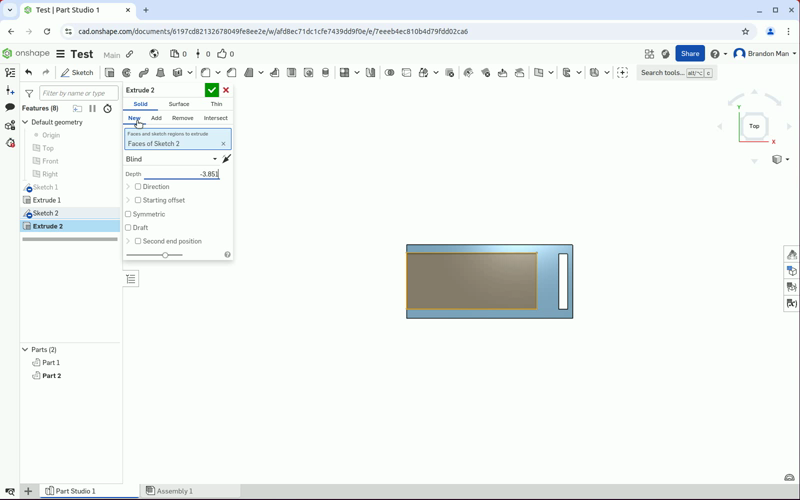
key(enter)
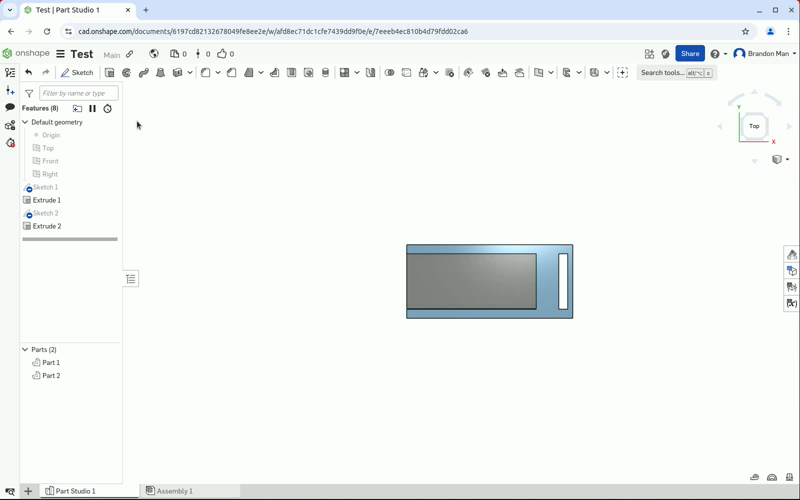
key(shift+h)
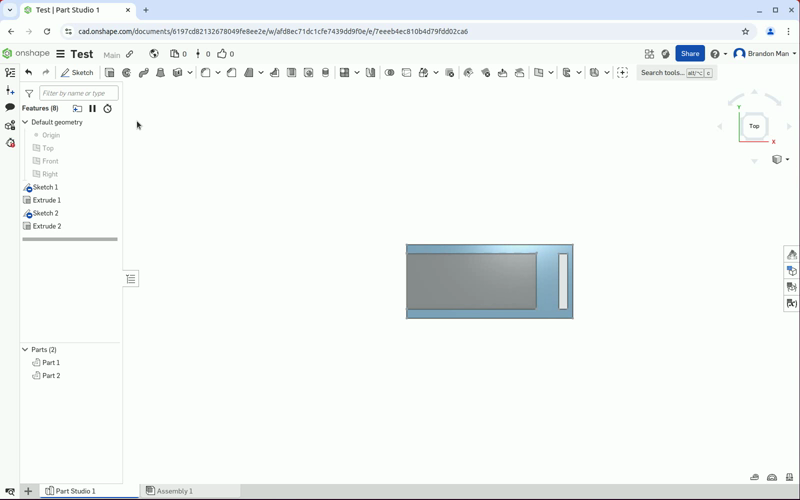
key(shift+h)
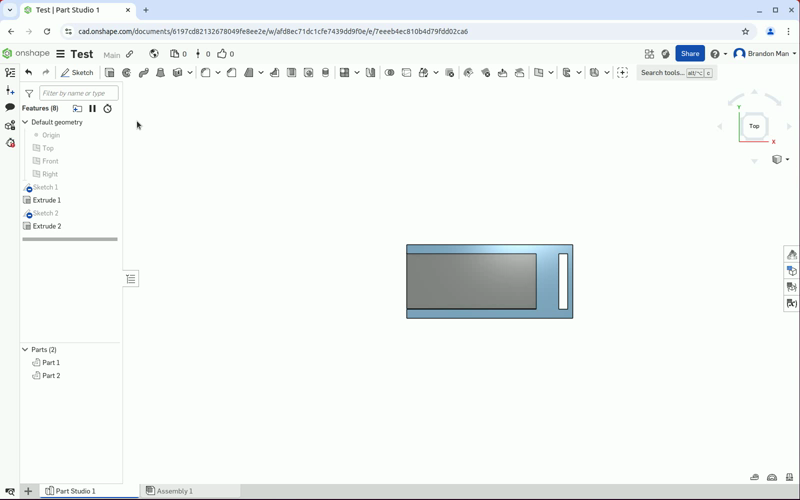
mouse_move(73, 189)
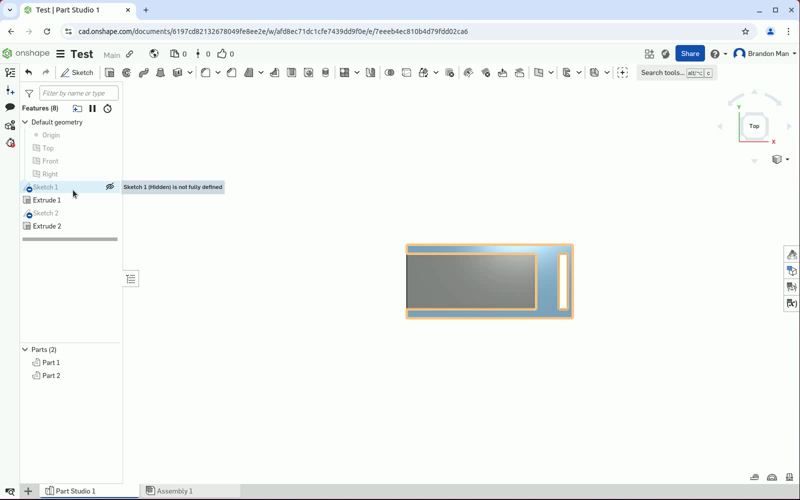
click(73, 189)
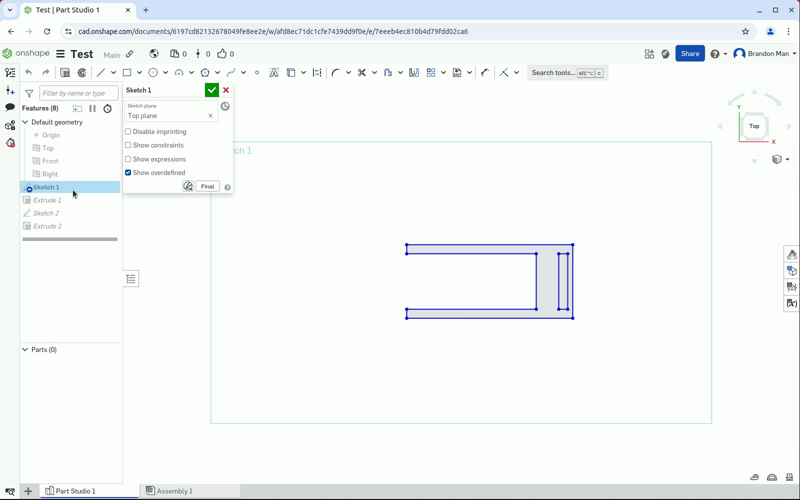
mouse_move(229, 92)
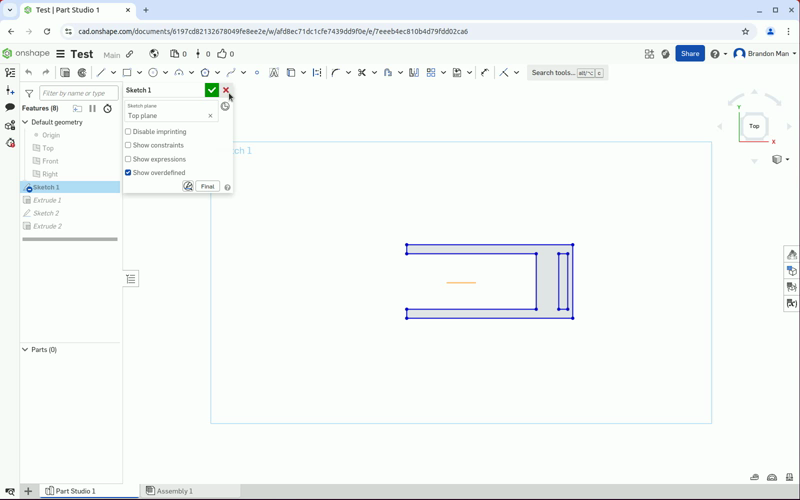
click(229, 92)
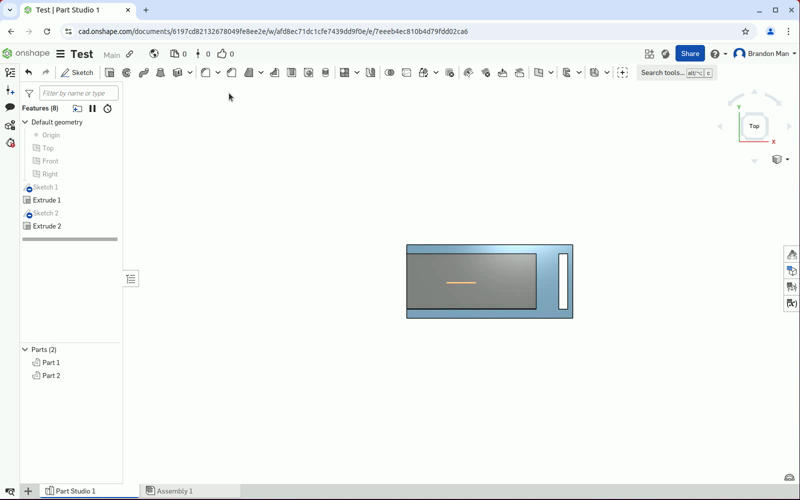
mouse_move(73, 352)
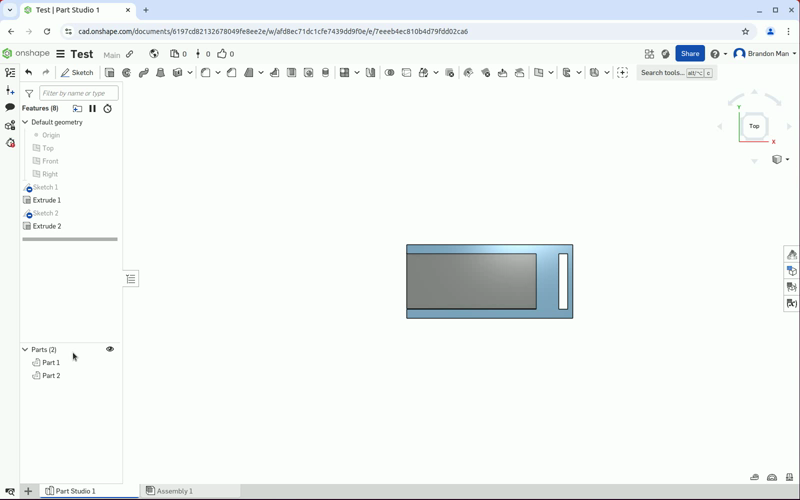
key(y)
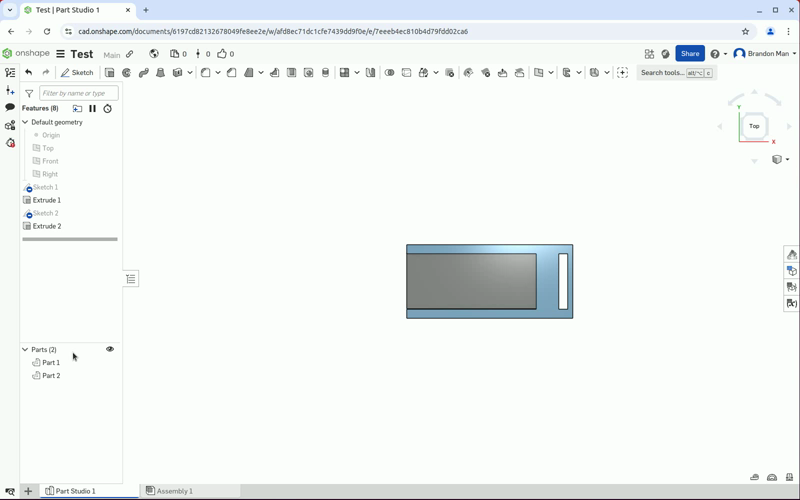
key(shift+p)
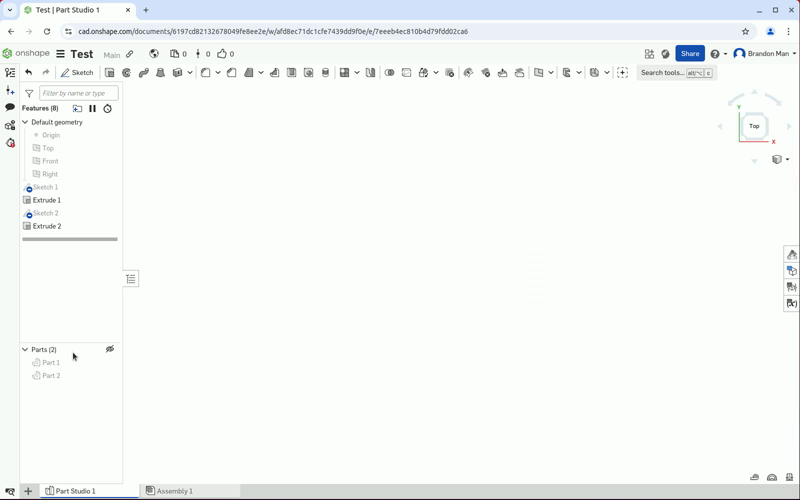
key(space)
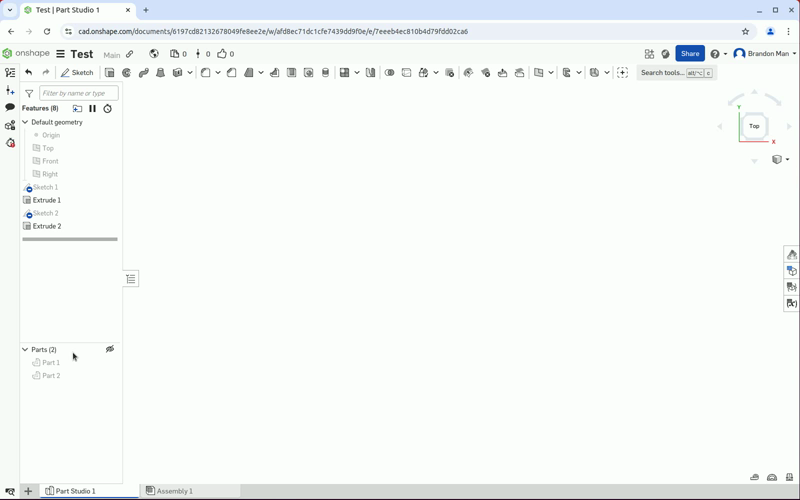
key_down(shift)
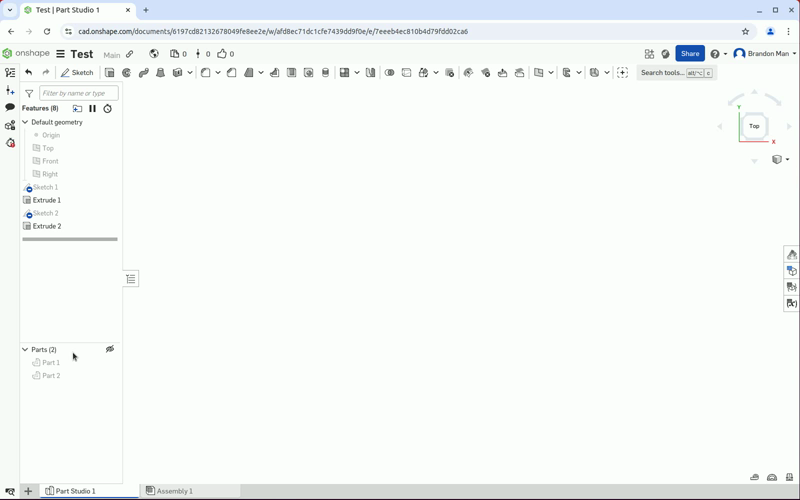
key(up)
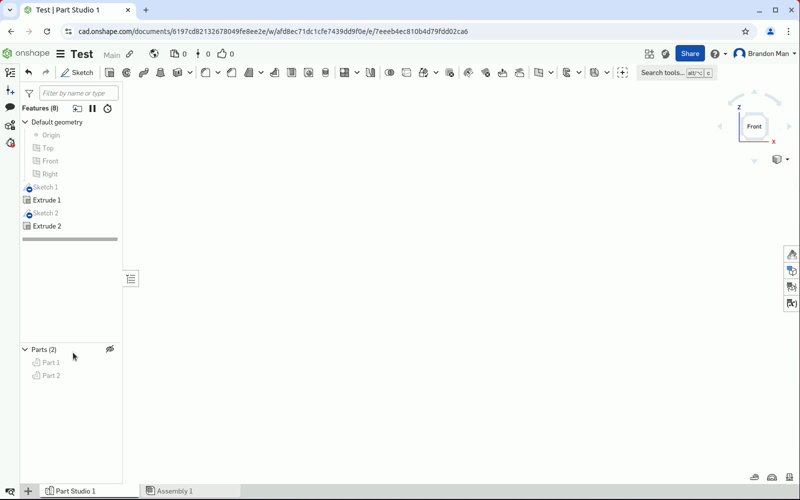
key_up(shift)
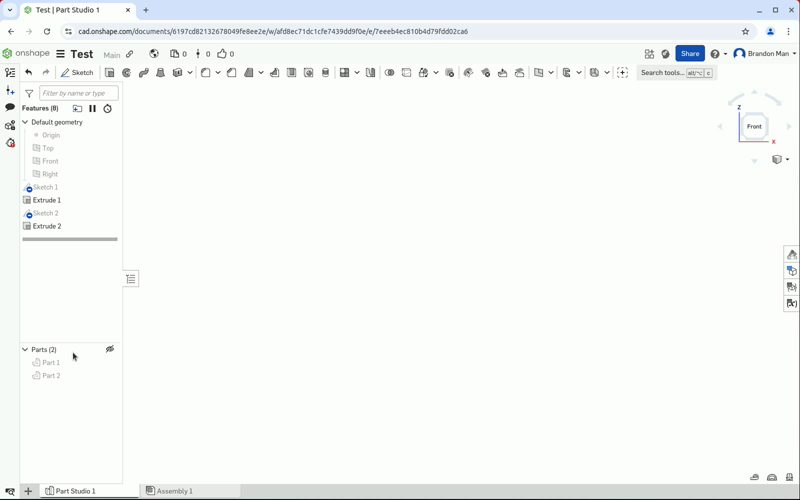
mouse_move(73, 352)
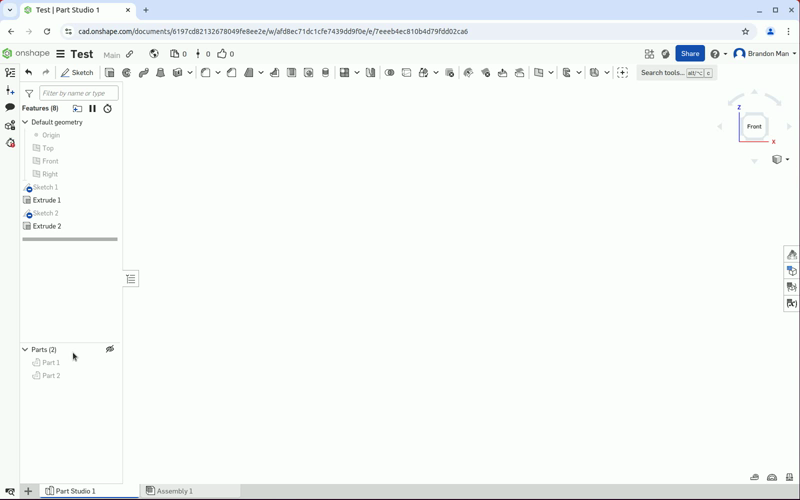
key(shift+y)
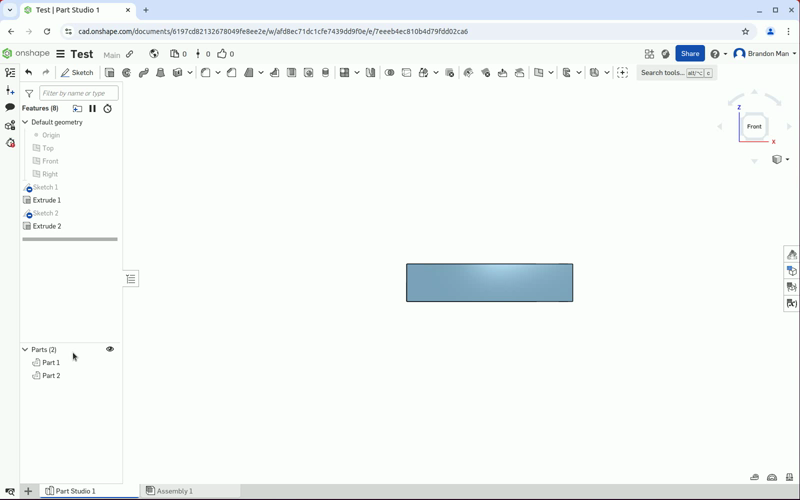
mouse_move(541, 75)
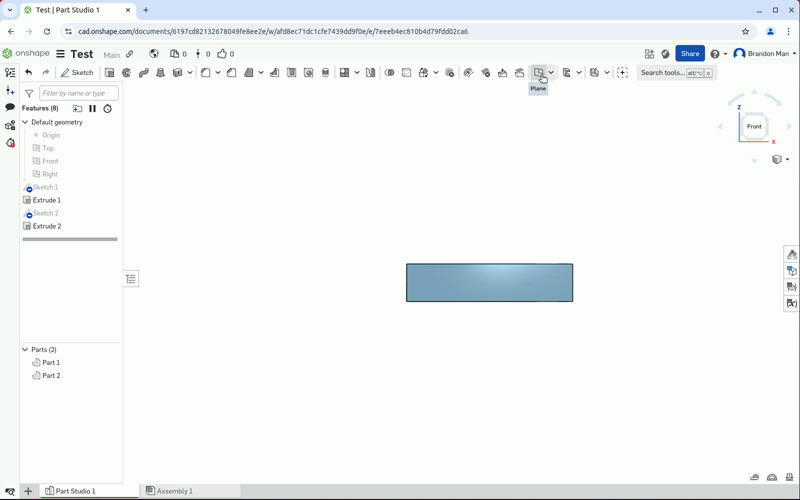
click(541, 75)
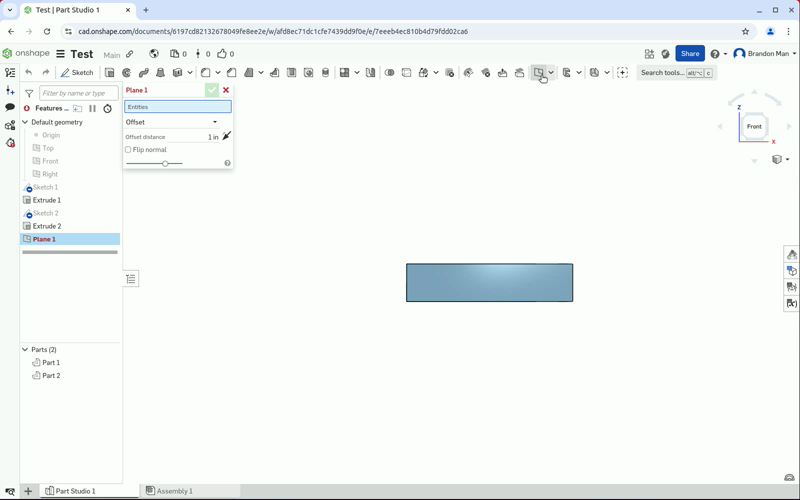
mouse_move(73, 163)
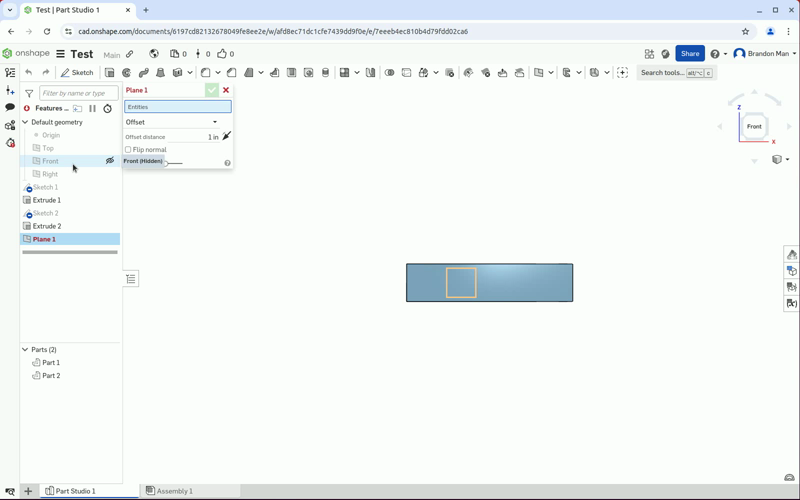
click(73, 163)
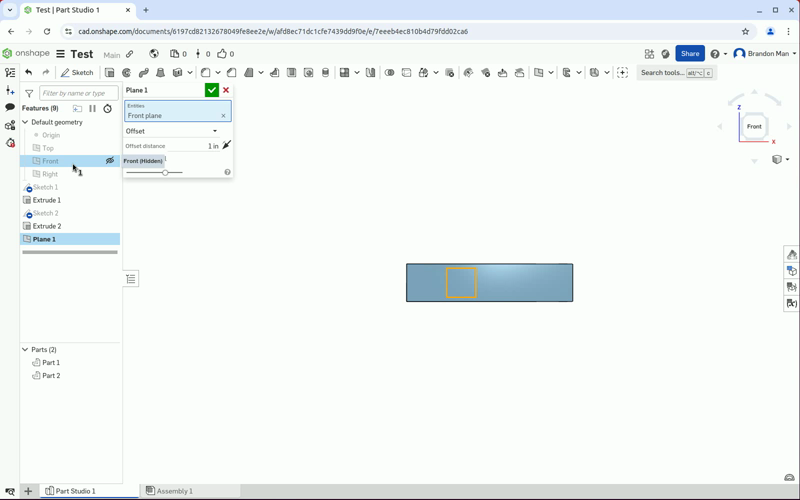
key(tab, 2)
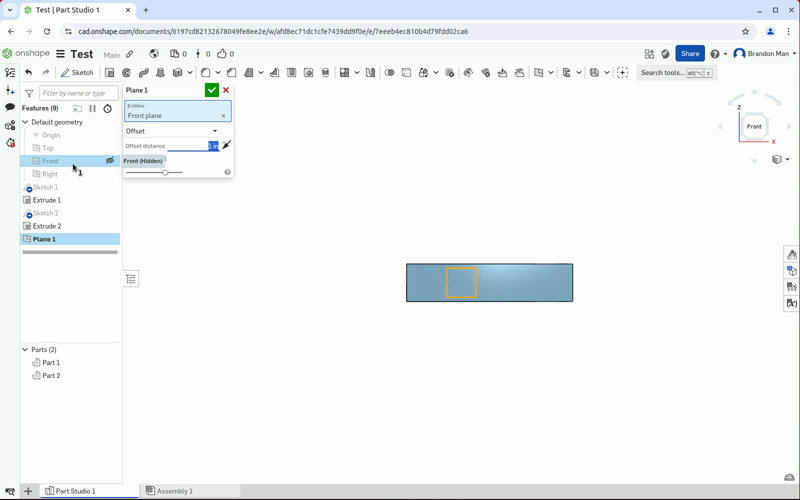
text(7.21)
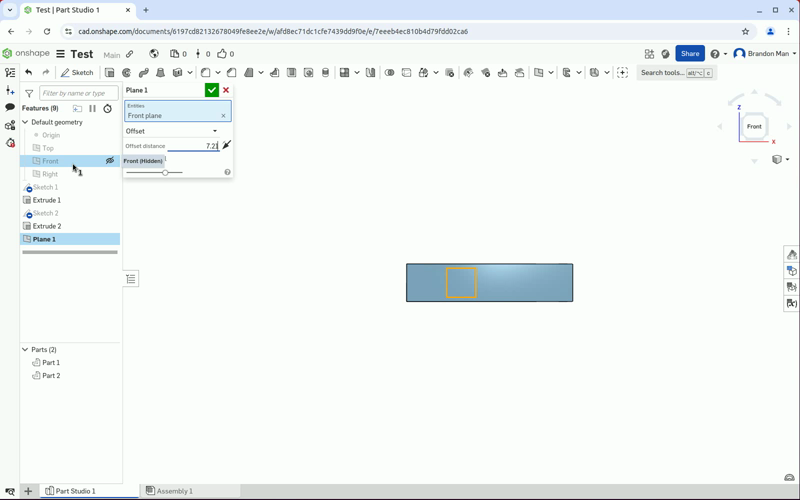
key(enter, 2)
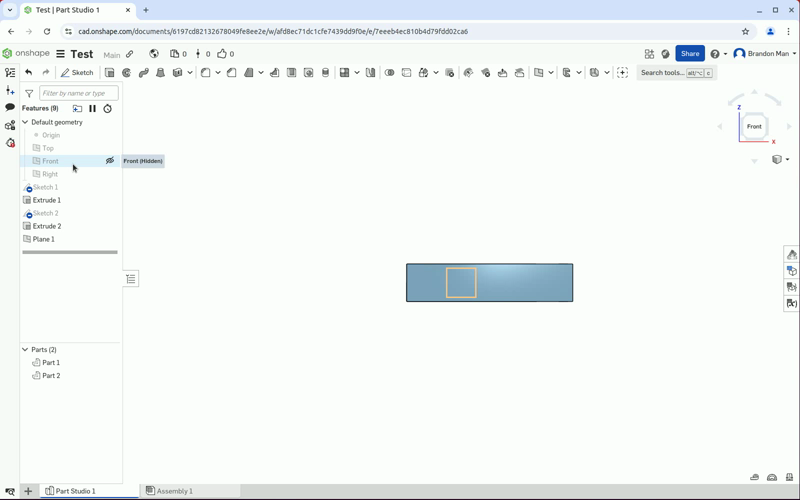
key(shift+s)
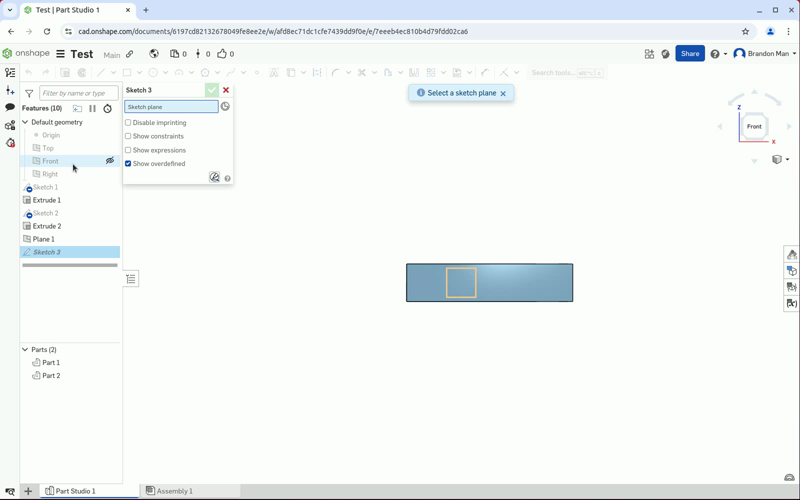
mouse_move(73, 241)
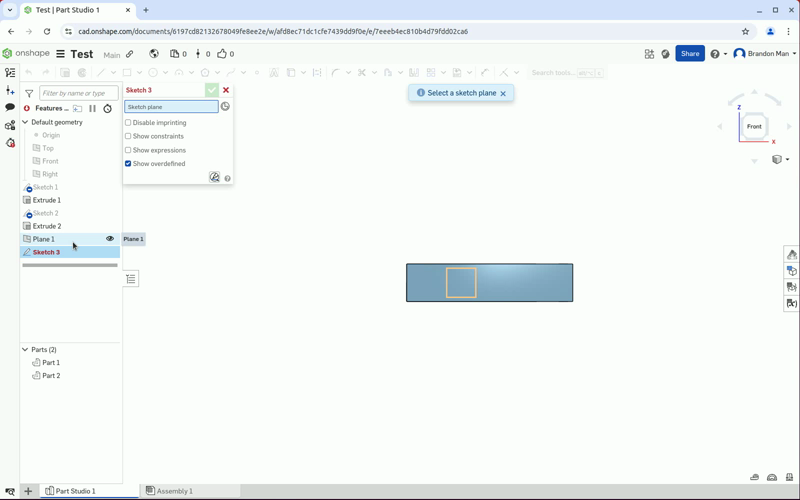
click(73, 241)
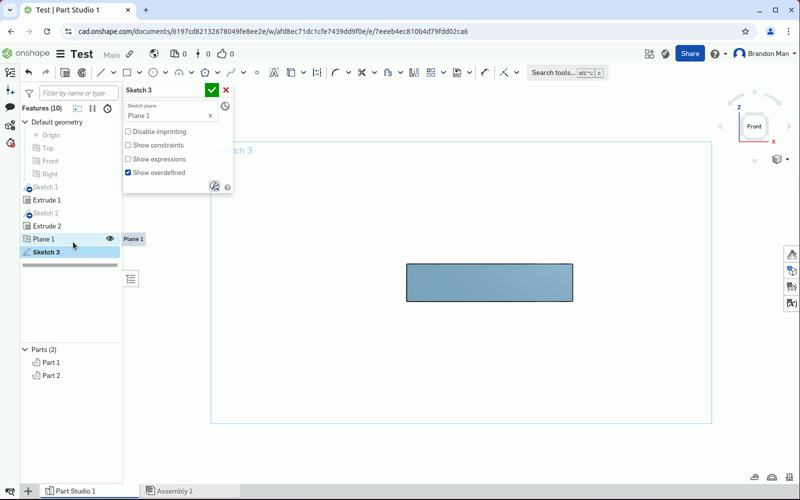
mouse_move(73, 352)
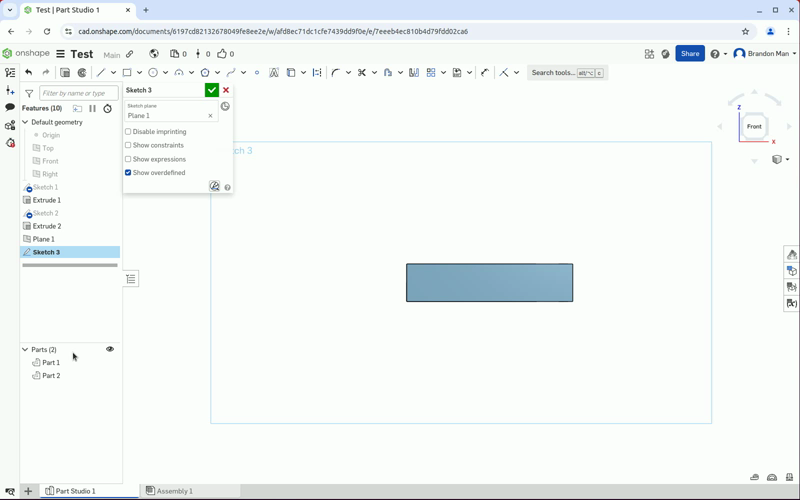
key(y)
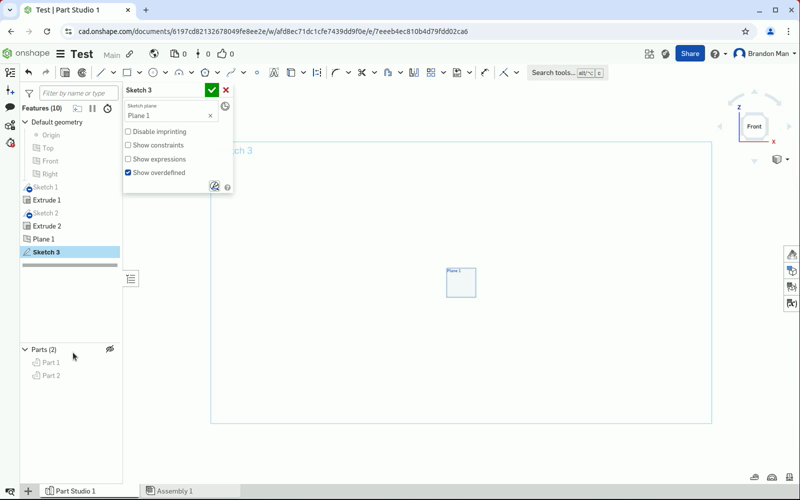
key(c)
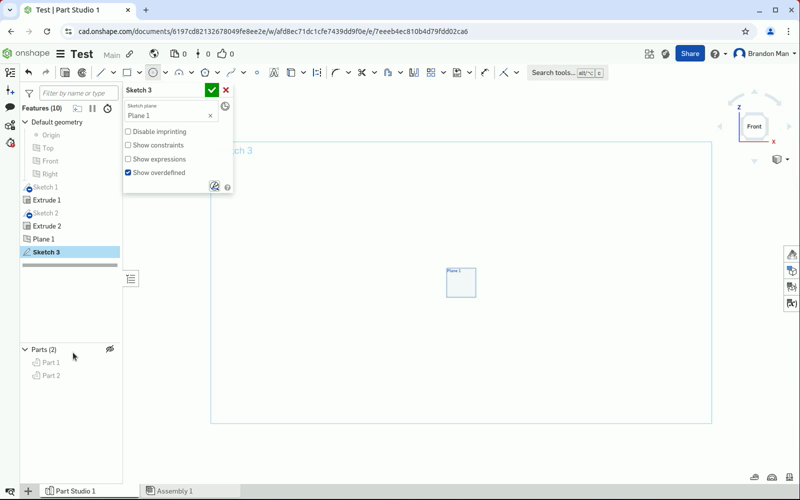
key_down(shift)
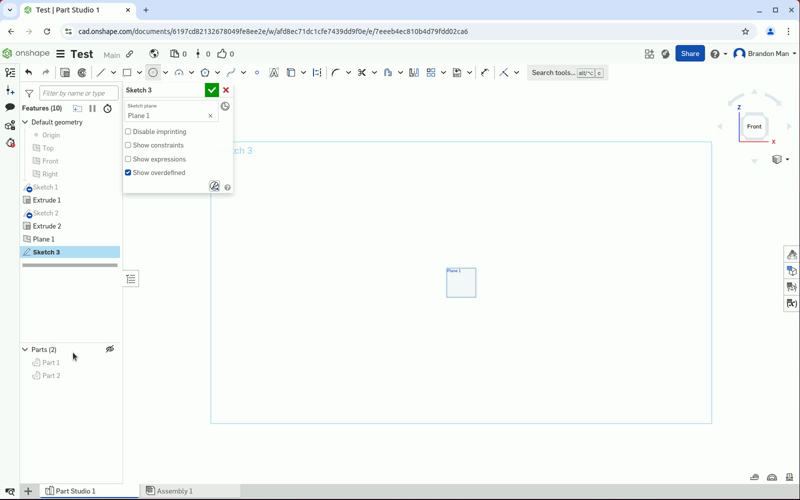
mouse_move(565, 273)
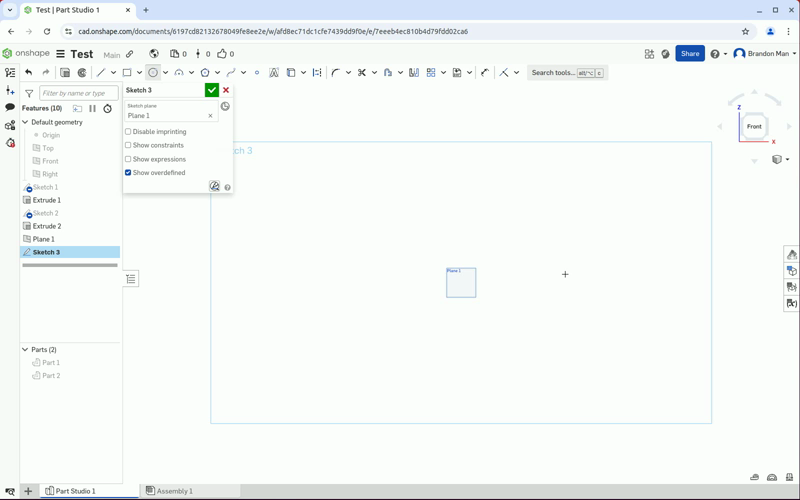
click(565, 273)
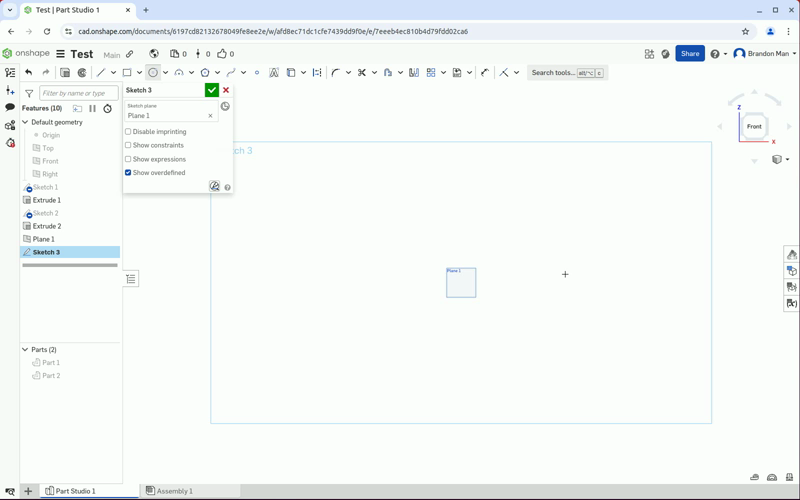
key_up(shift)
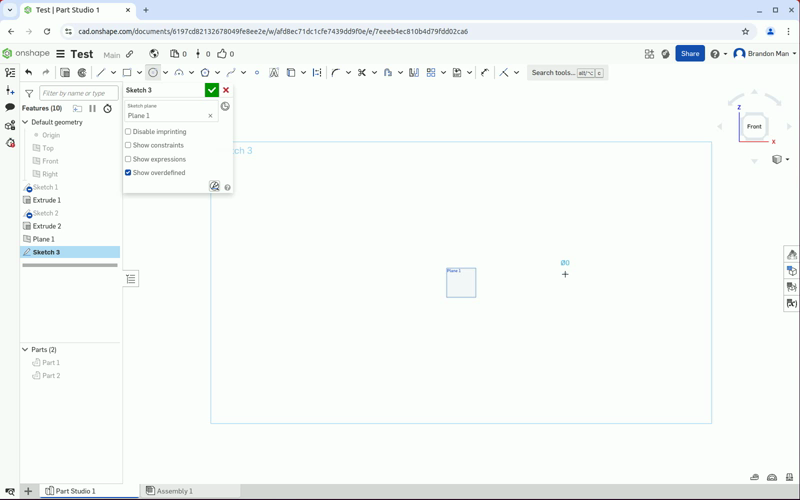
mouse_move(568, 273)
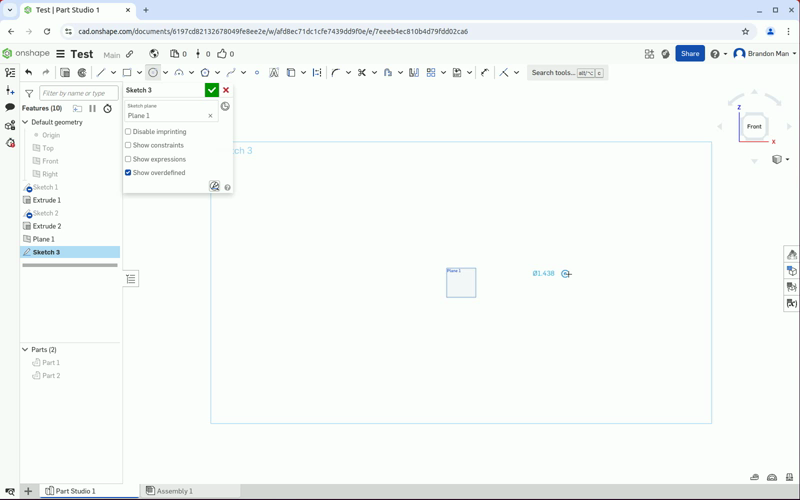
click(568, 273)
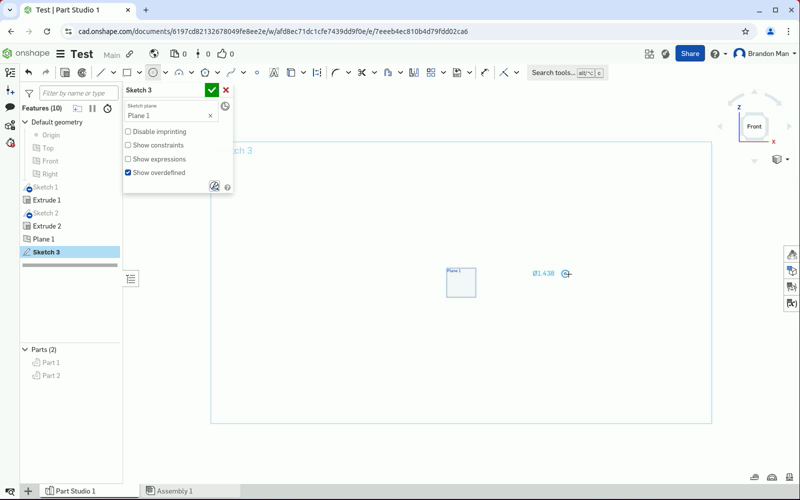
key(esc)
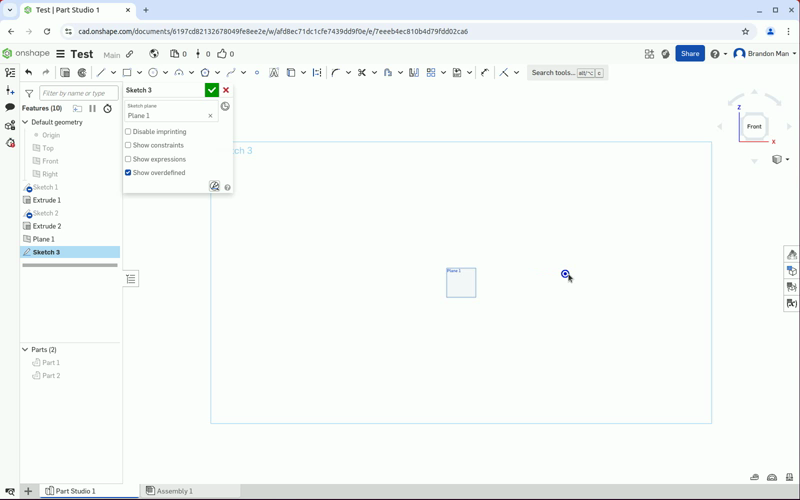
mouse_move(565, 273)
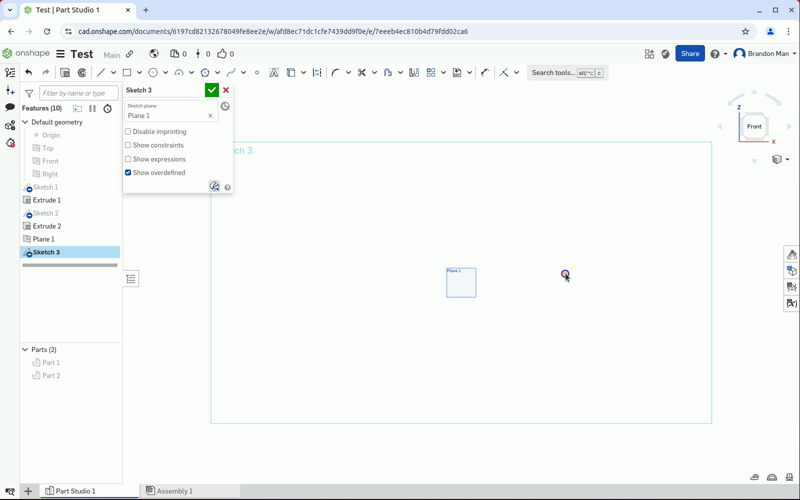
scroll(6)
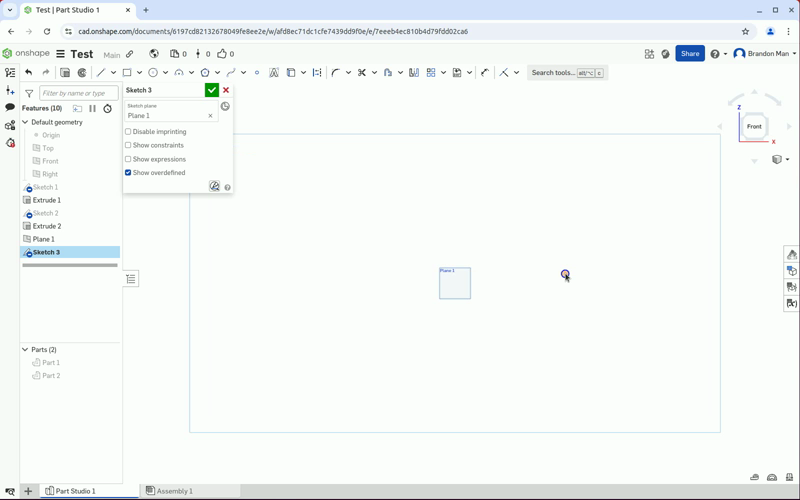
scroll(6)
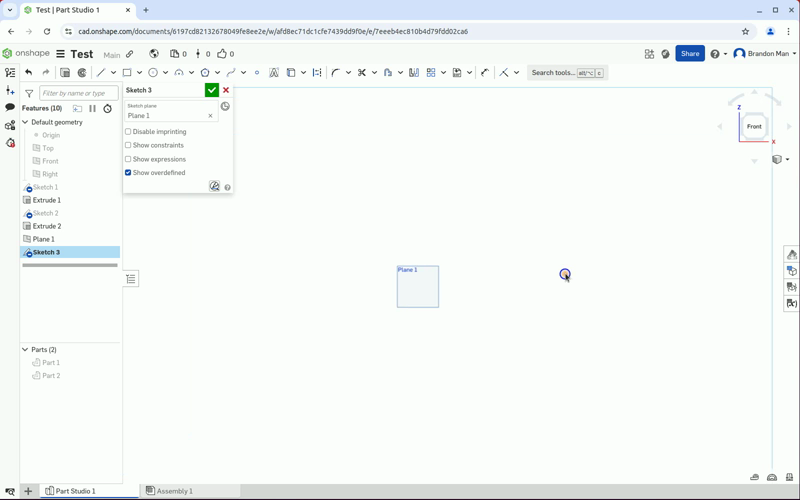
scroll(6)
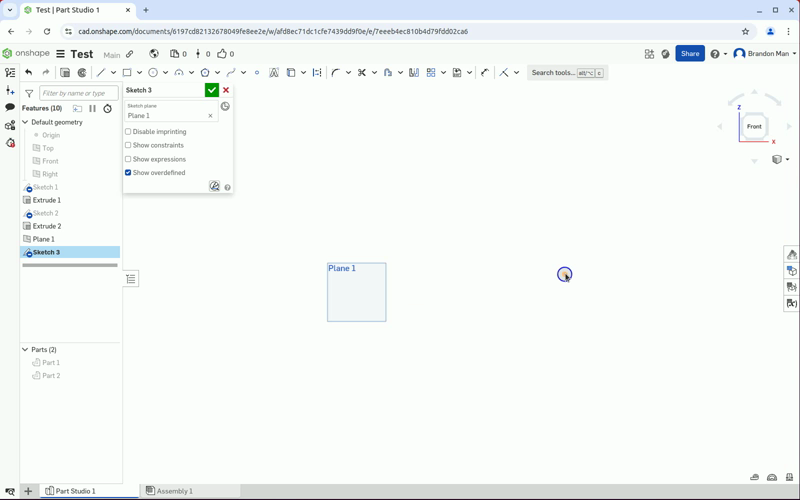
scroll(6)
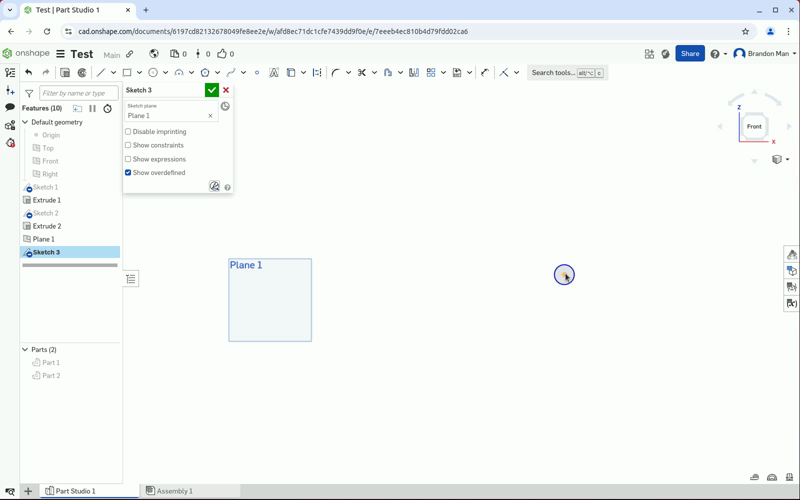
scroll(6)
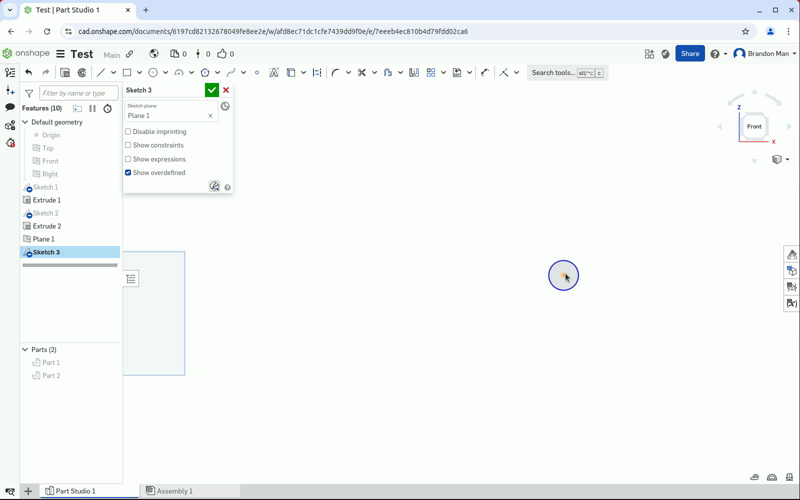
scroll(6)
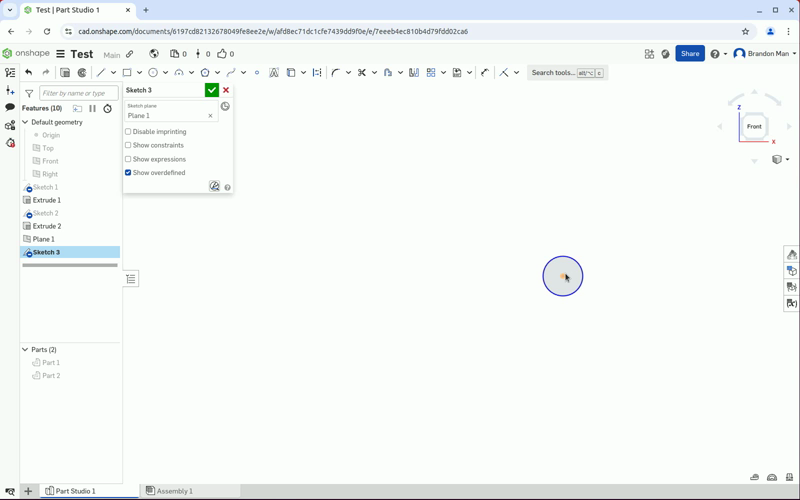
scroll(6)
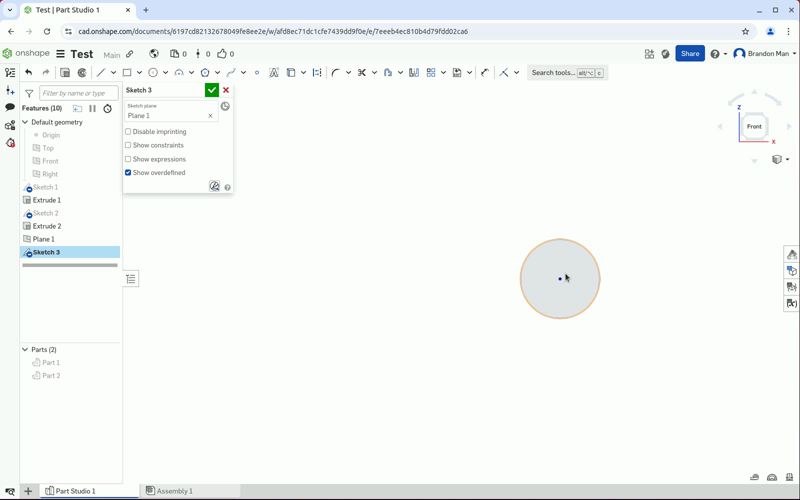
click(565, 273)
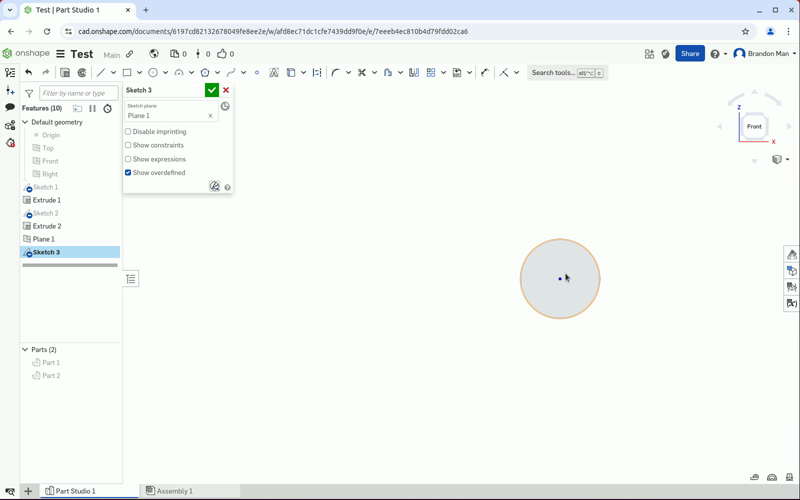
scroll(-6)
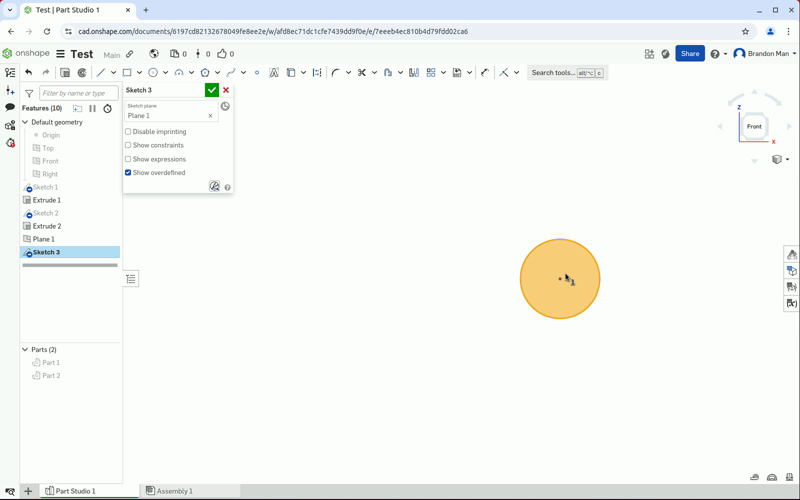
scroll(-6)
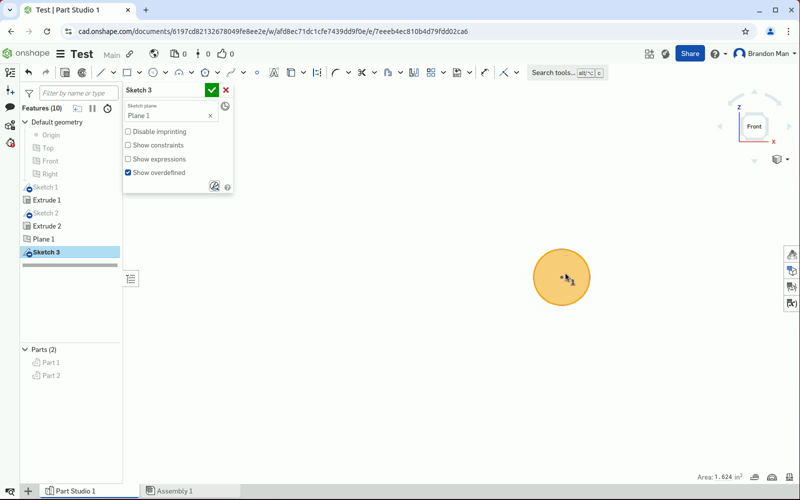
scroll(-6)
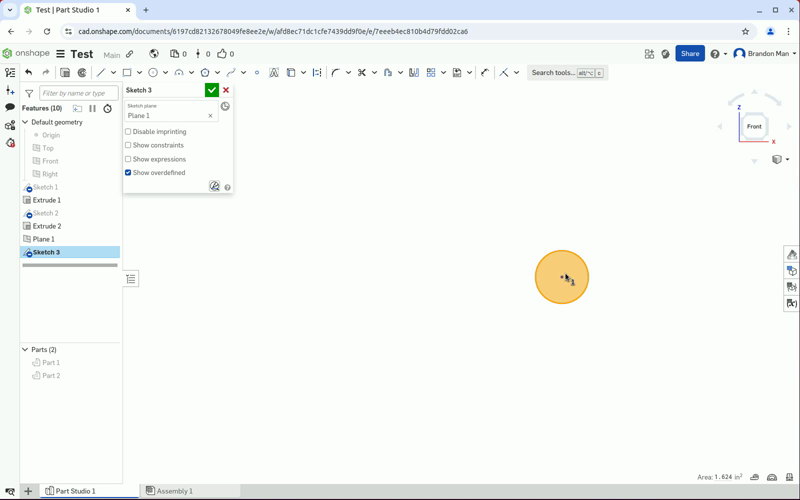
scroll(-6)
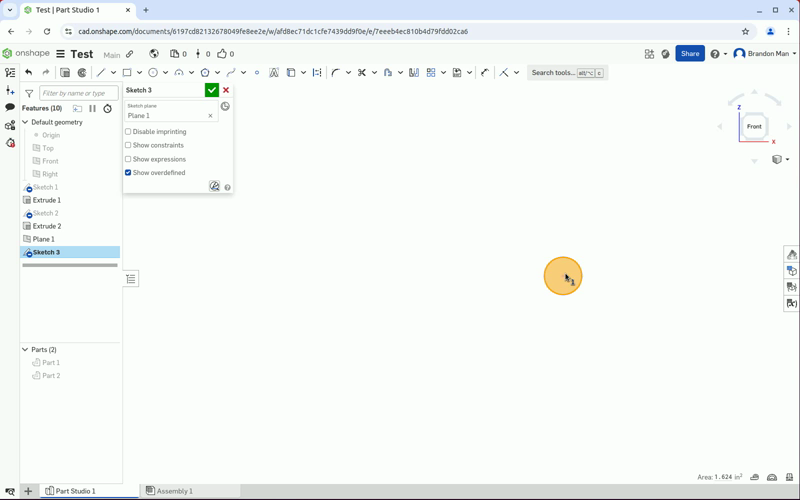
scroll(-6)
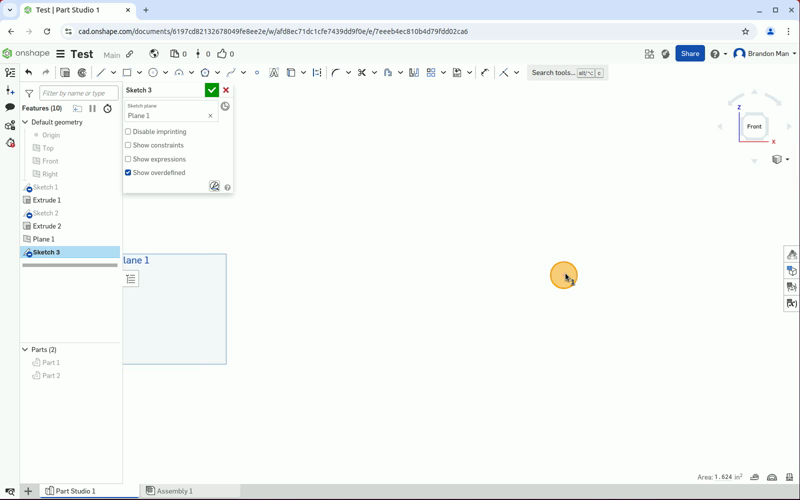
scroll(-6)
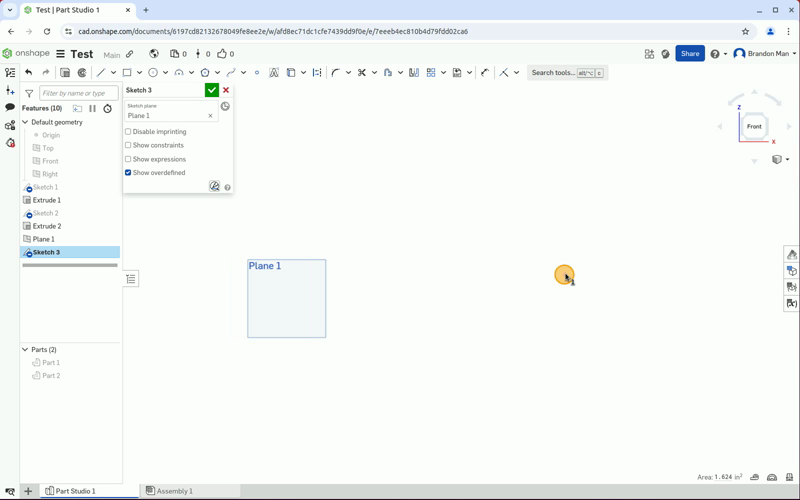
scroll(-6)
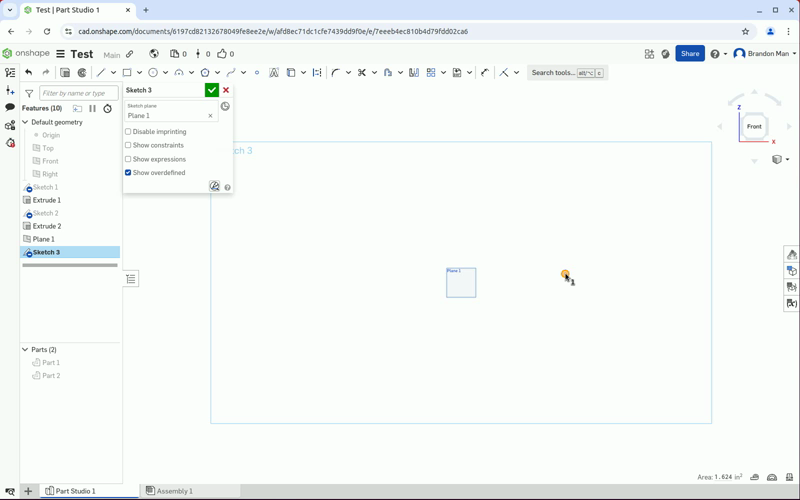
mouse_move(73, 352)
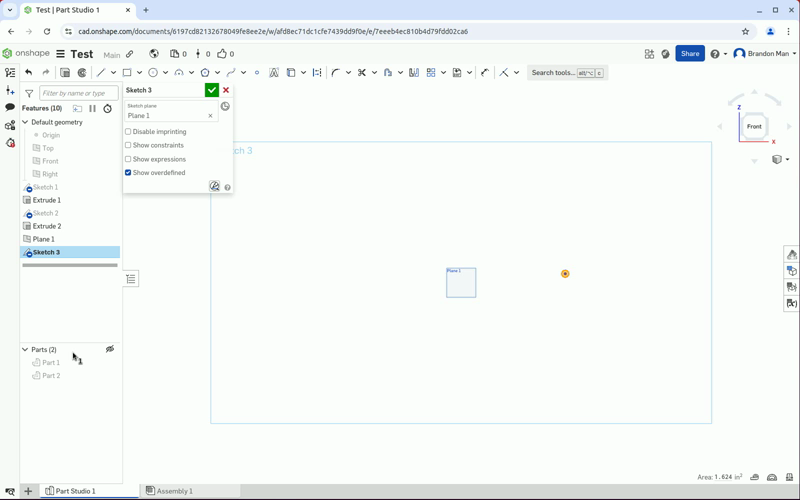
key(shift+y)
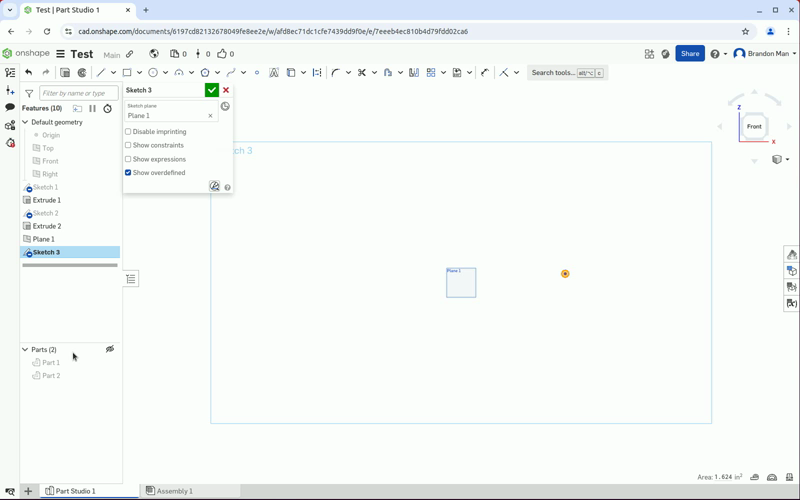
key(shift+e)
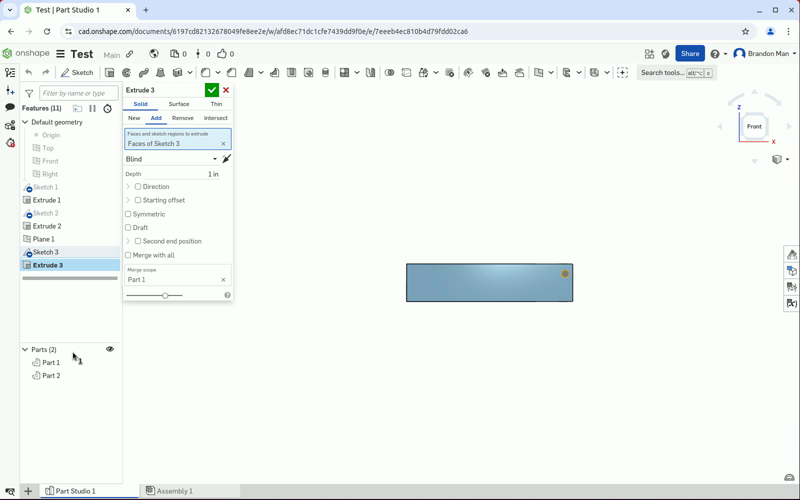
mouse_move(143, 106)
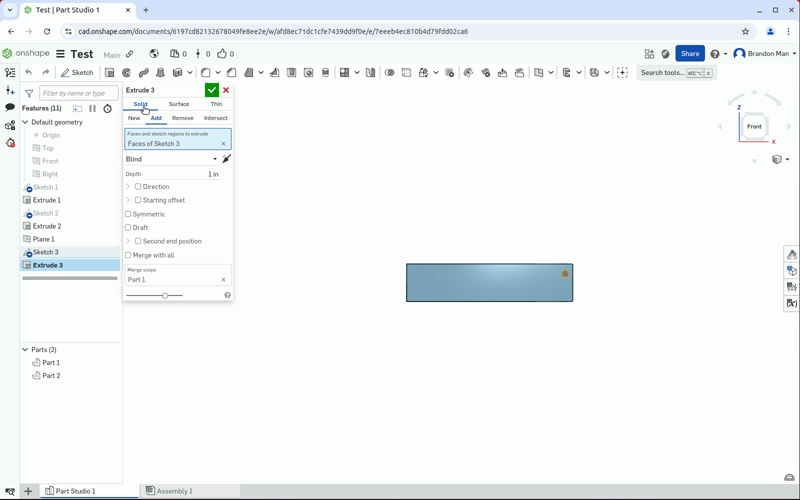
click(143, 106)
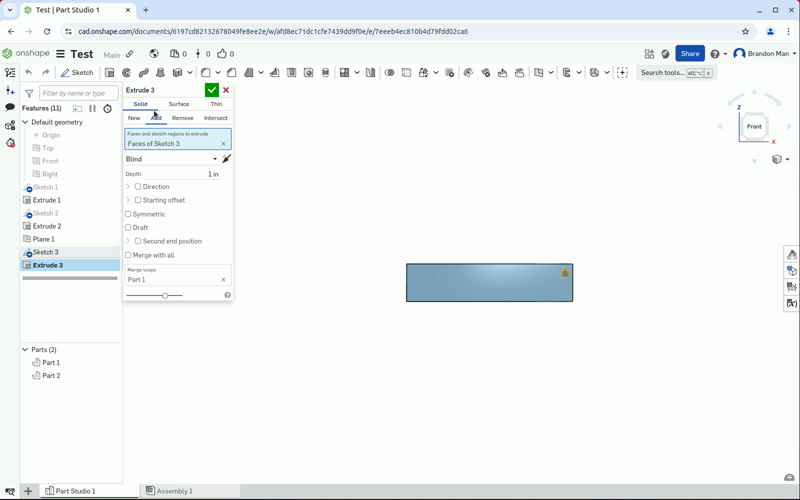
mouse_move(186, 120)
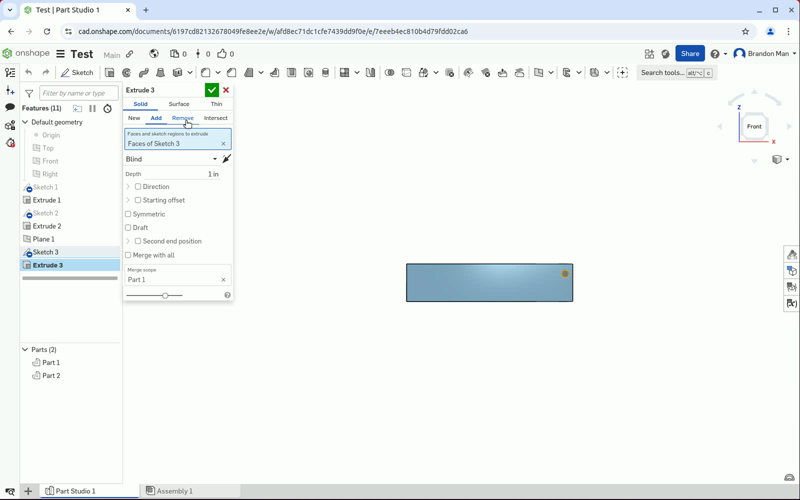
click(186, 120)
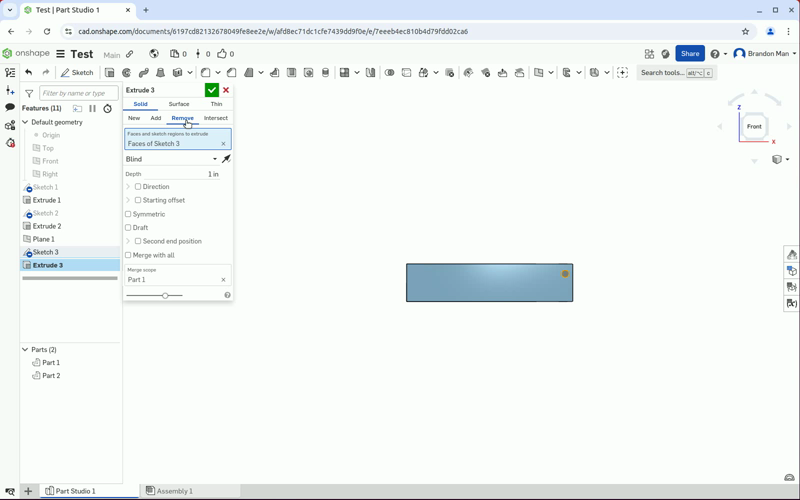
key(tab, 4)
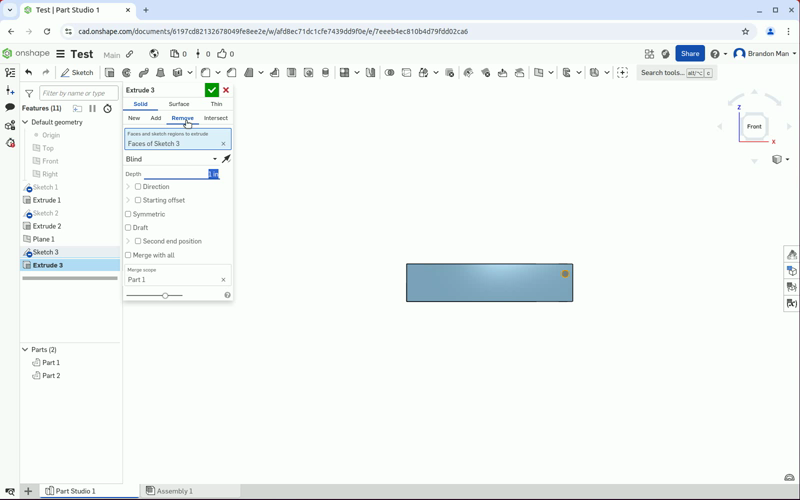
text(30.811)
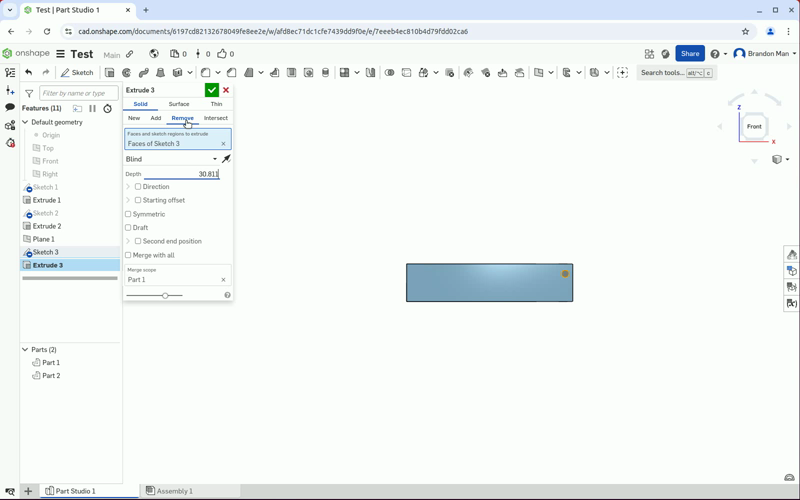
key(tab, 6)
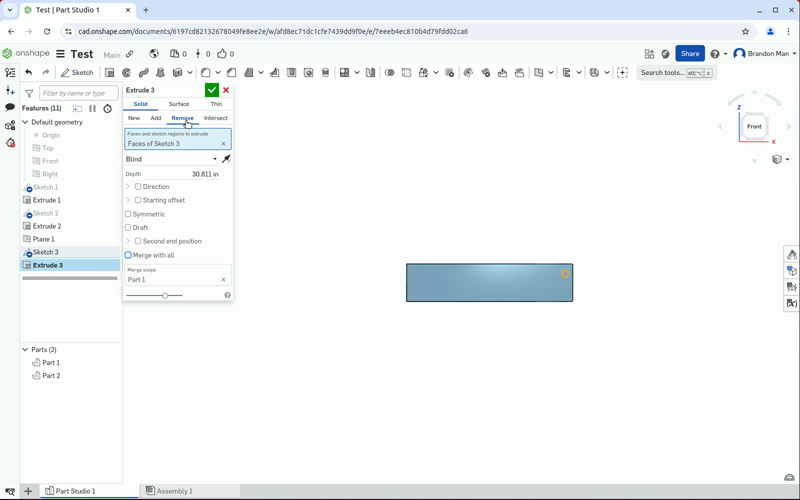
key(space)
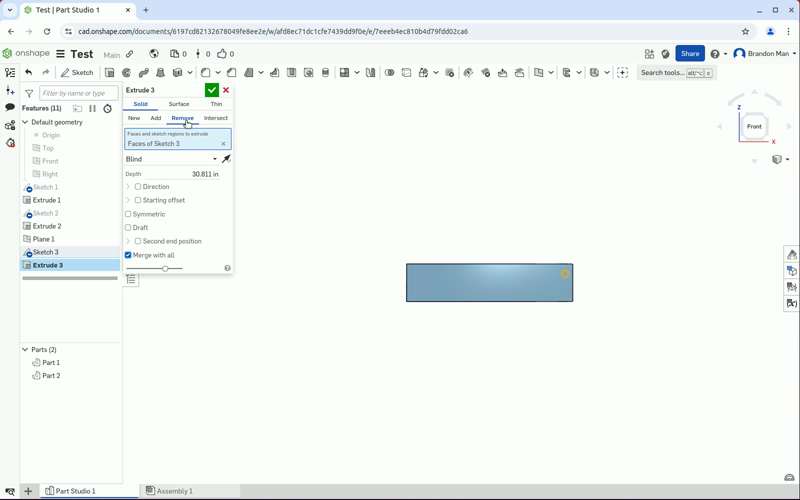
key(enter)
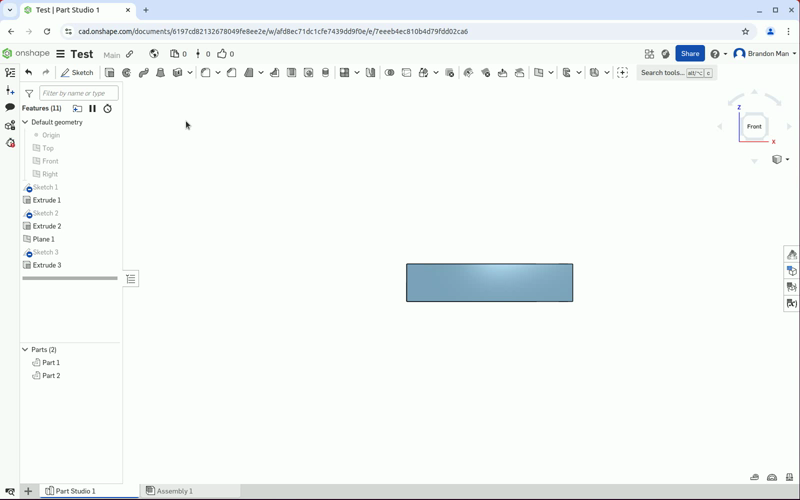
key(shift+h)
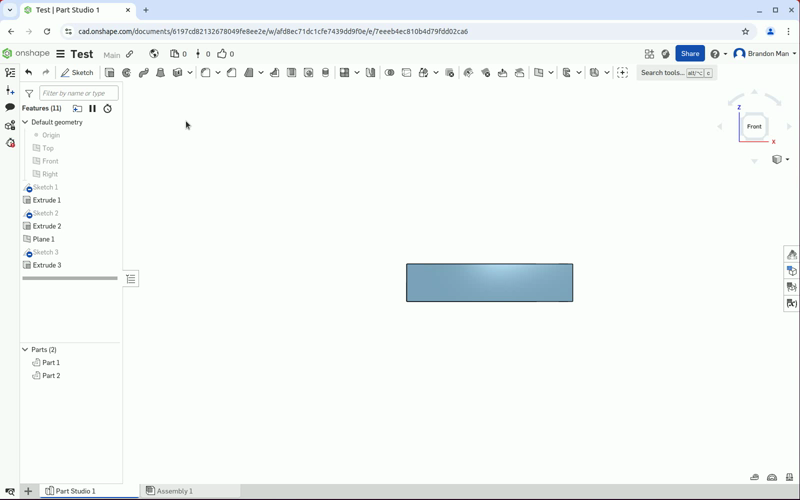
key(shift+h)
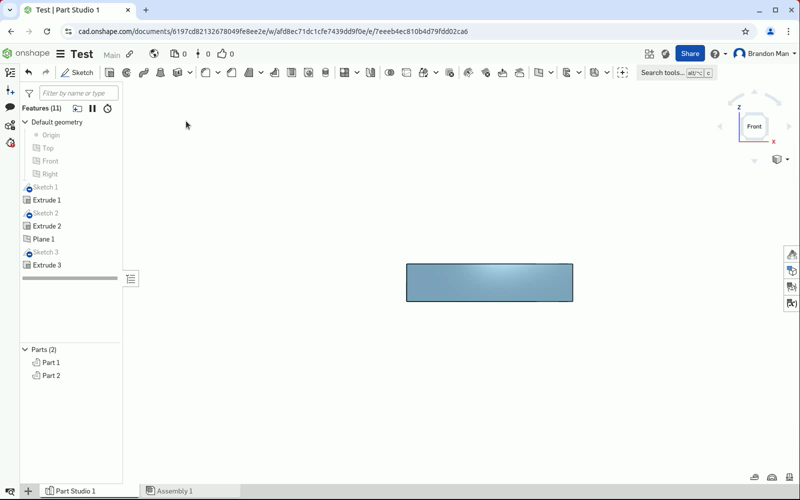
mouse_move(73, 189)
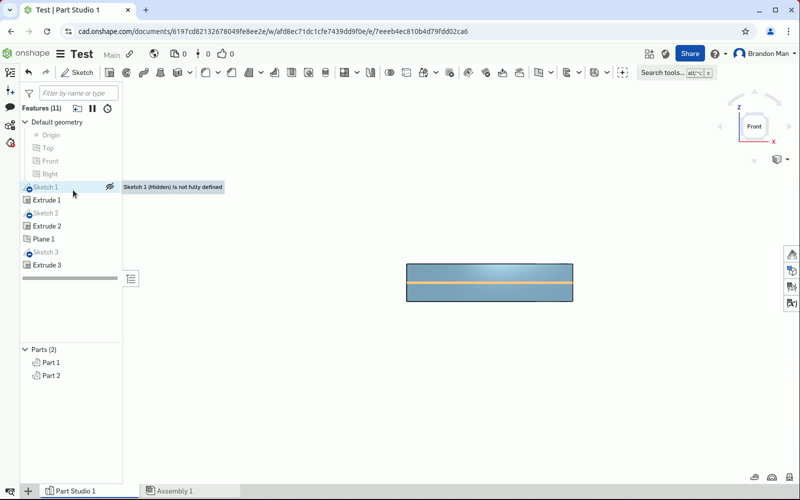
click(73, 189)
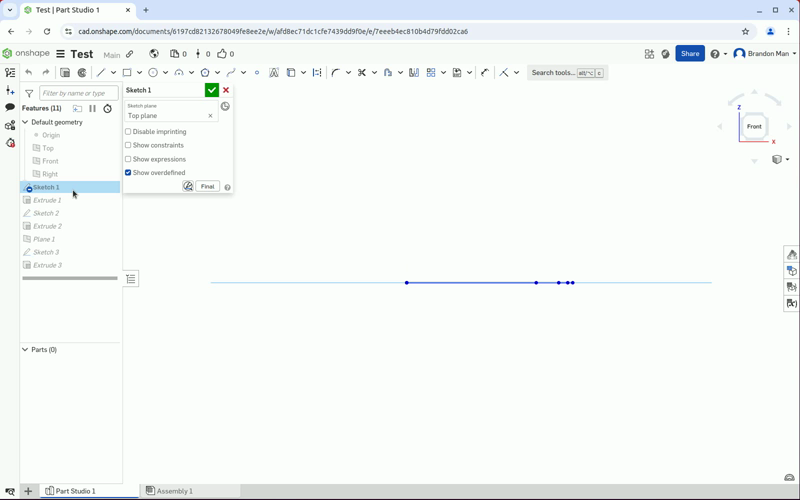
mouse_move(229, 92)
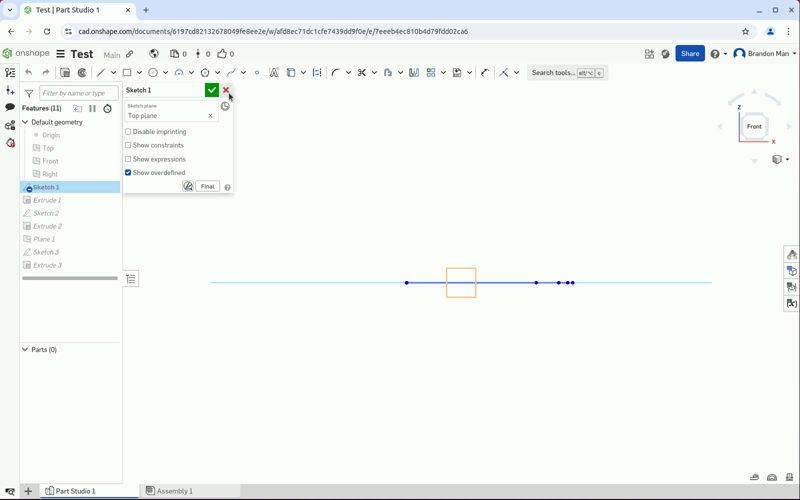
click(229, 92)
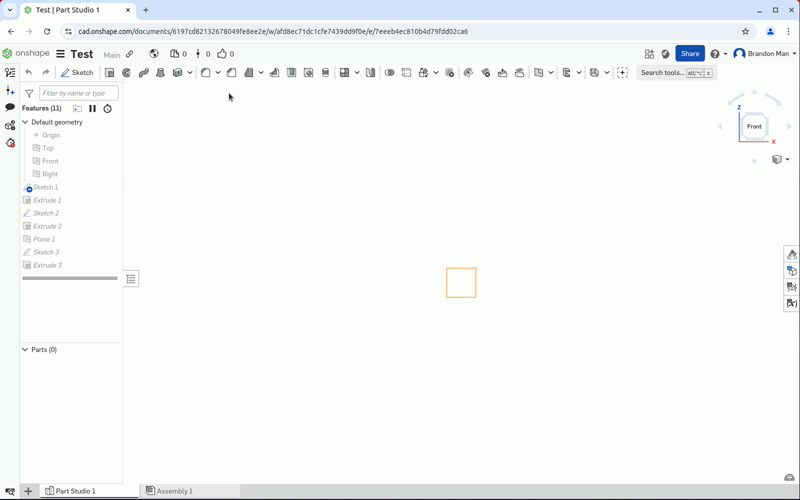
key(shift+s)
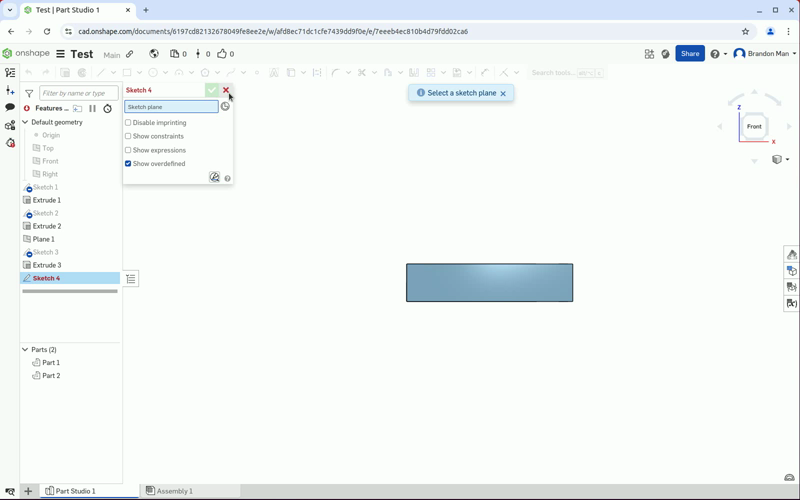
mouse_move(73, 241)
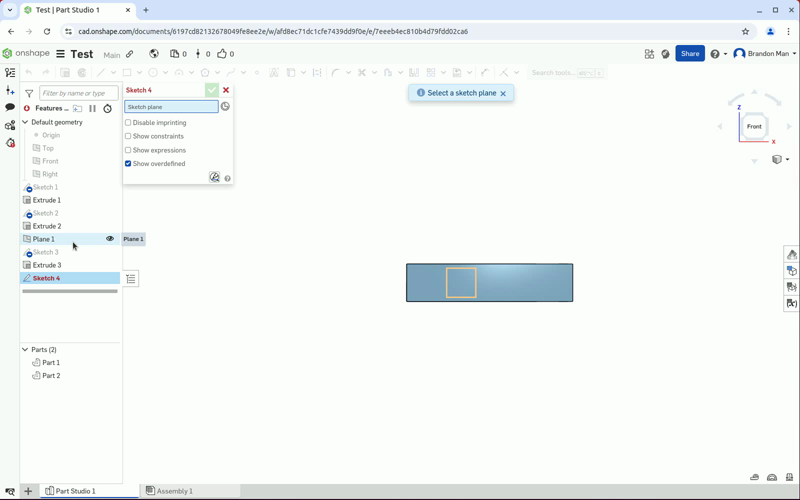
click(73, 241)
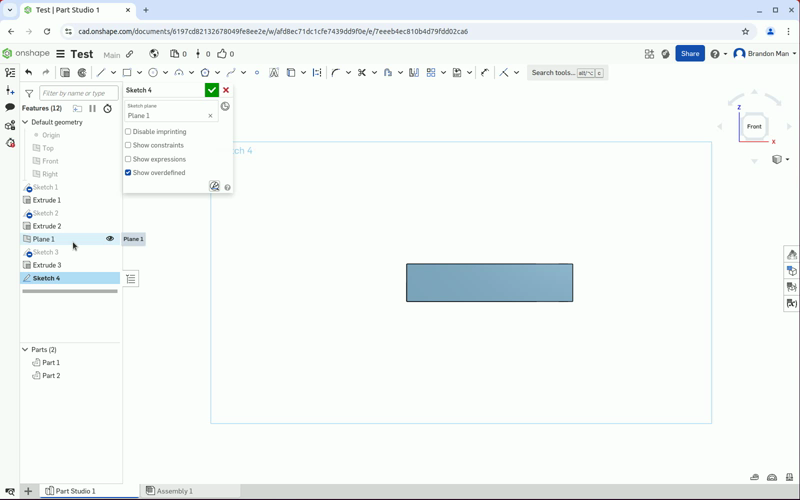
mouse_move(73, 352)
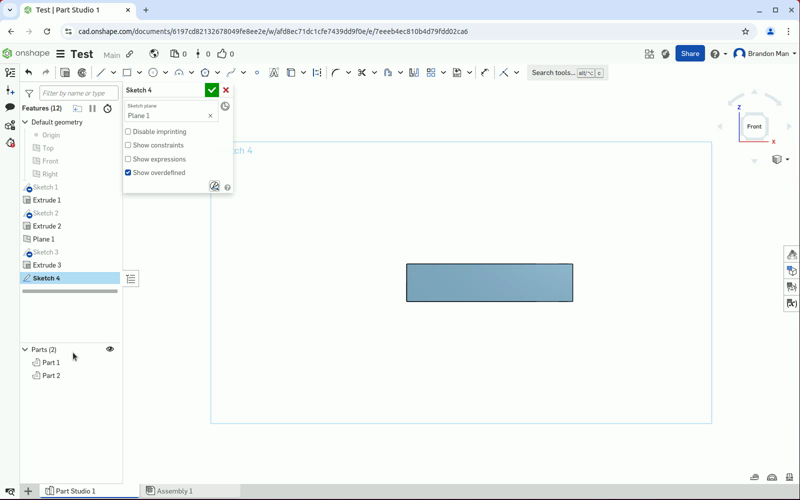
key(y)
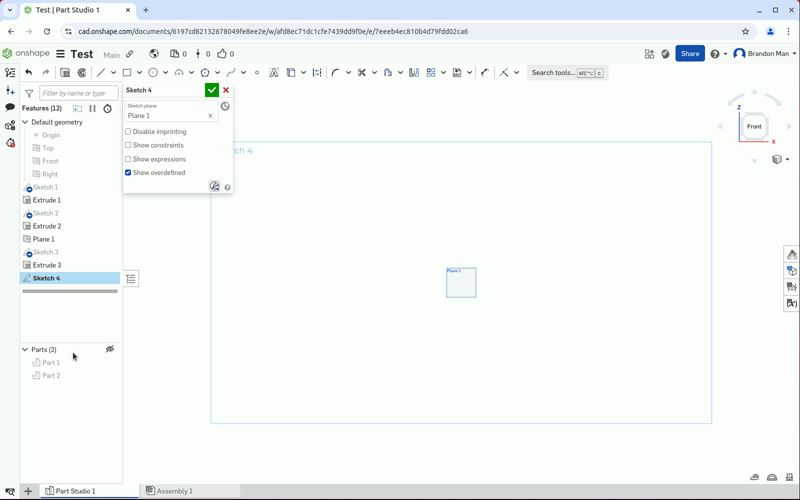
key(c)
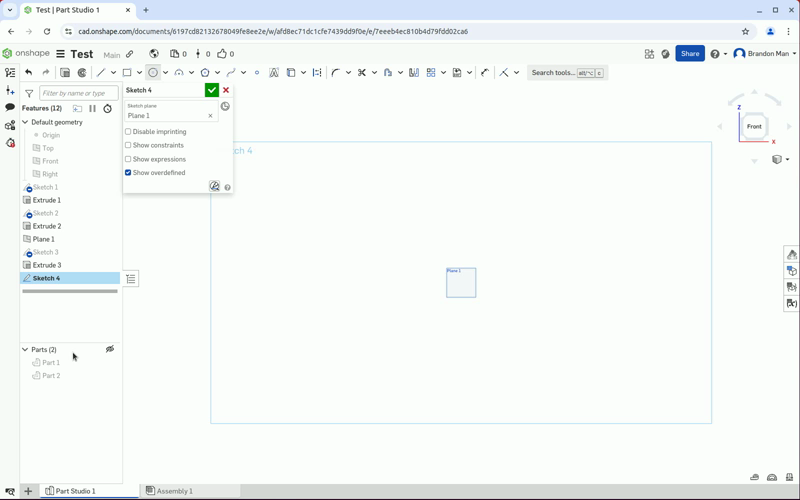
key_down(shift)
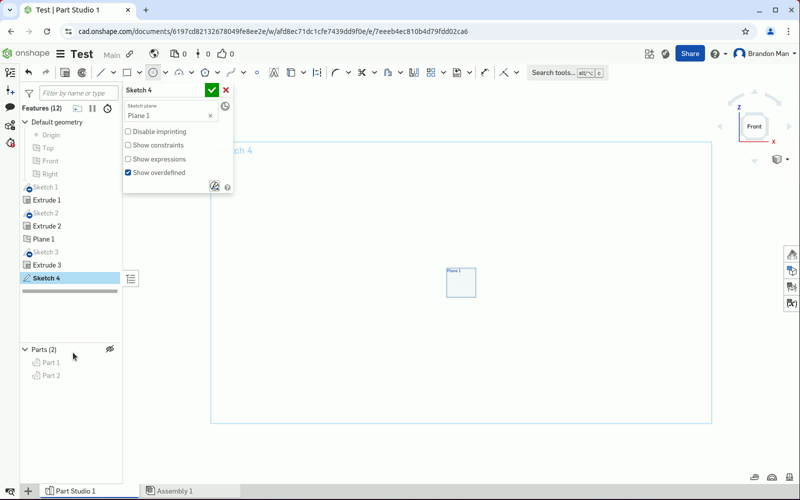
mouse_move(416, 292)
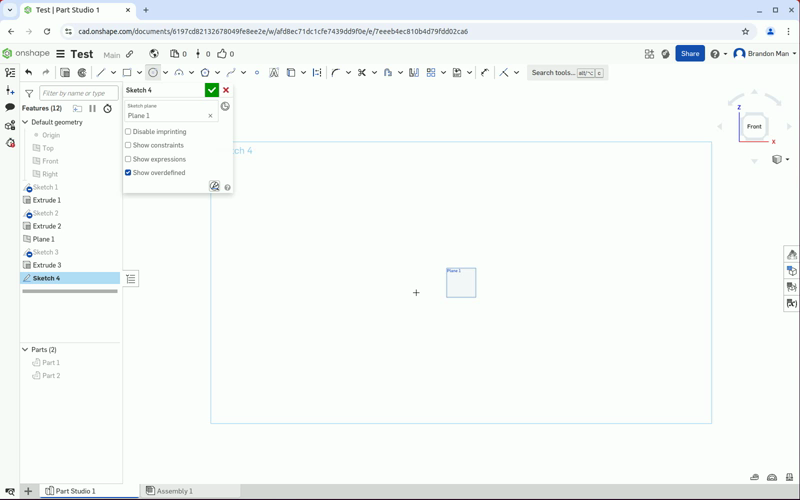
click(416, 292)
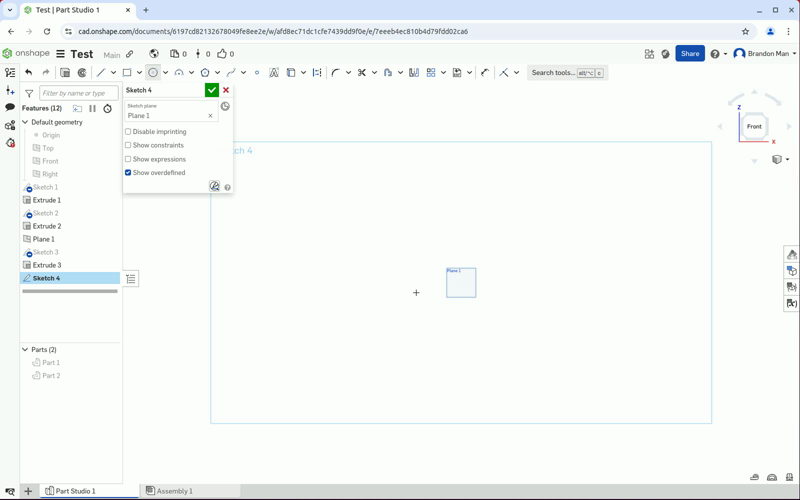
key_up(shift)
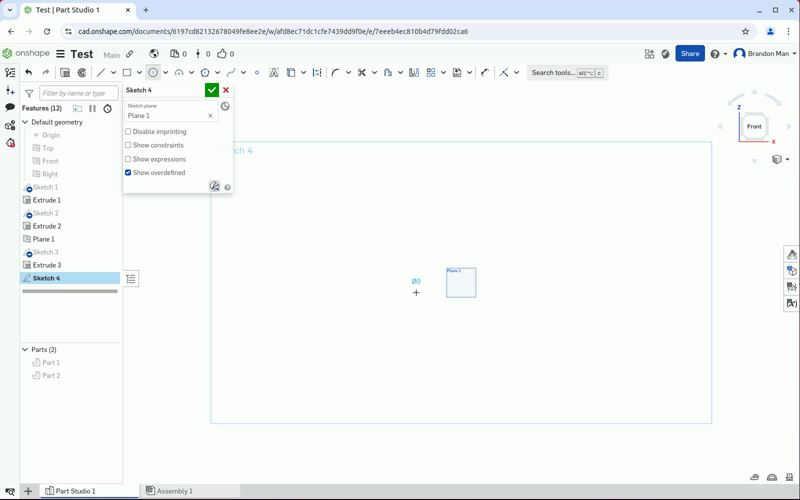
mouse_move(419, 292)
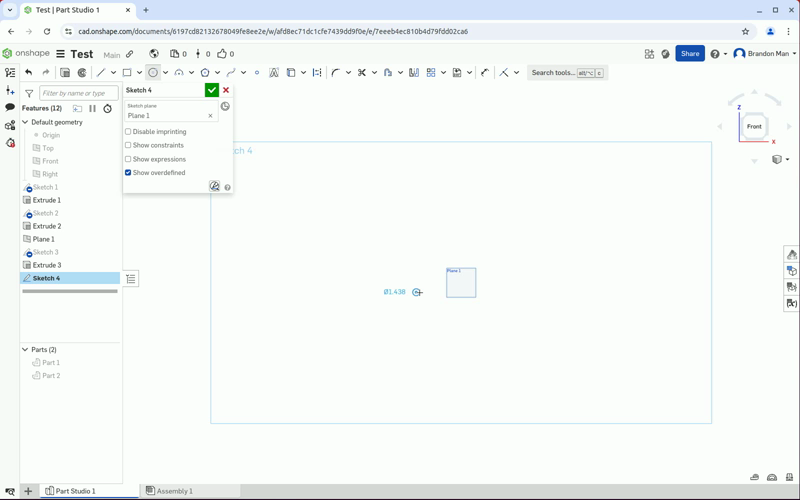
click(419, 292)
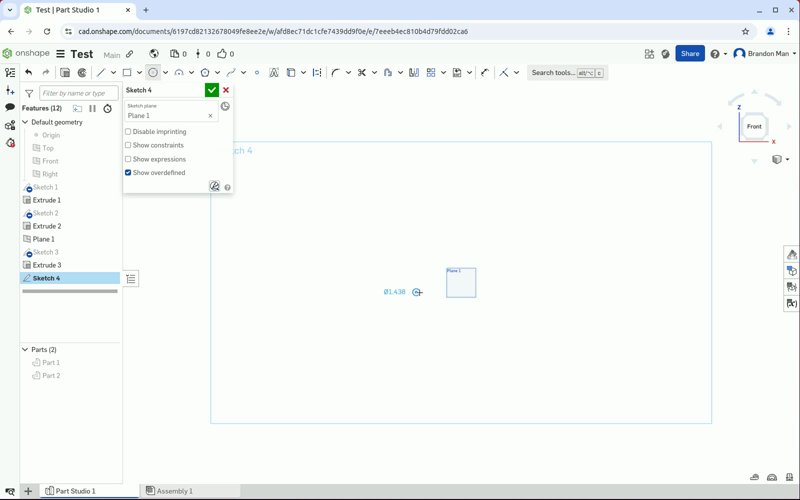
key(esc)
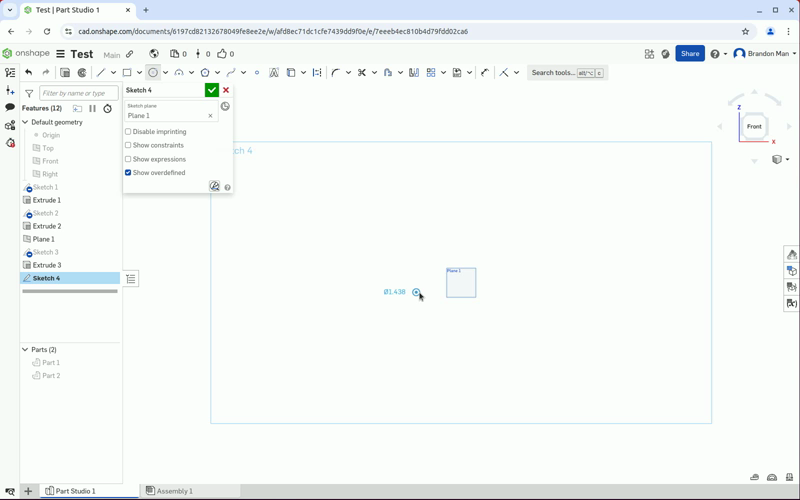
mouse_move(417, 293)
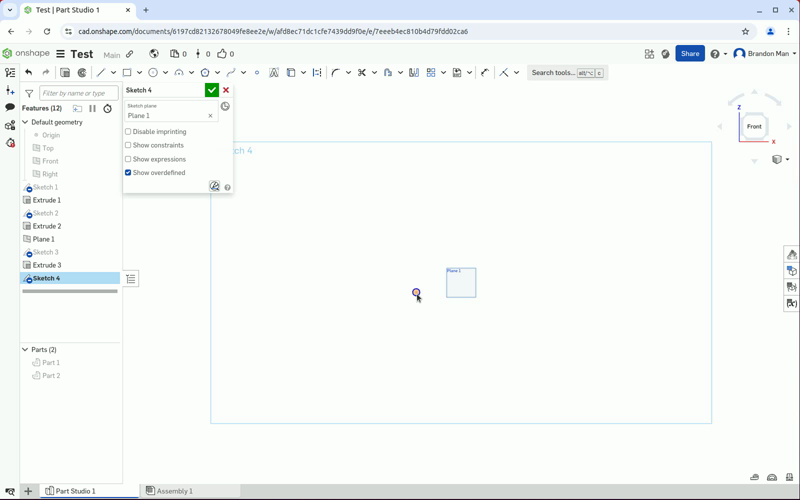
scroll(6)
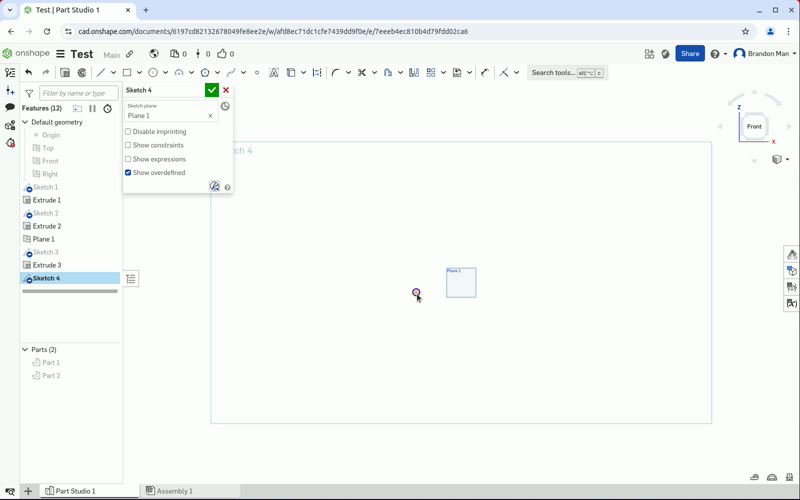
scroll(6)
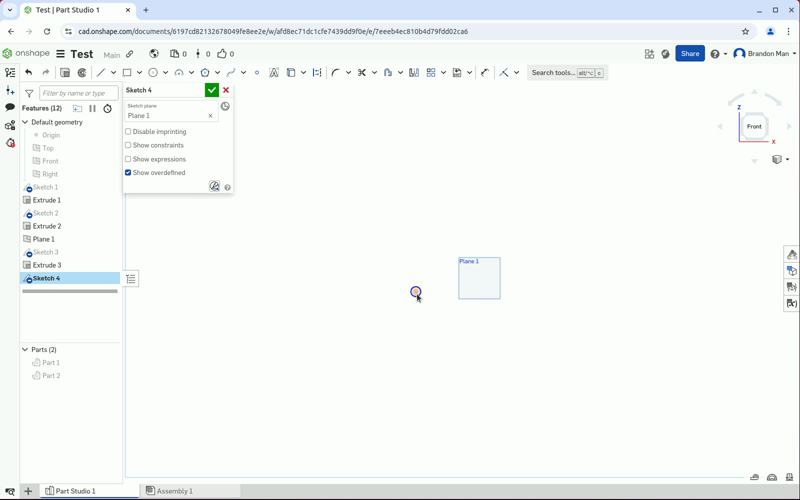
scroll(6)
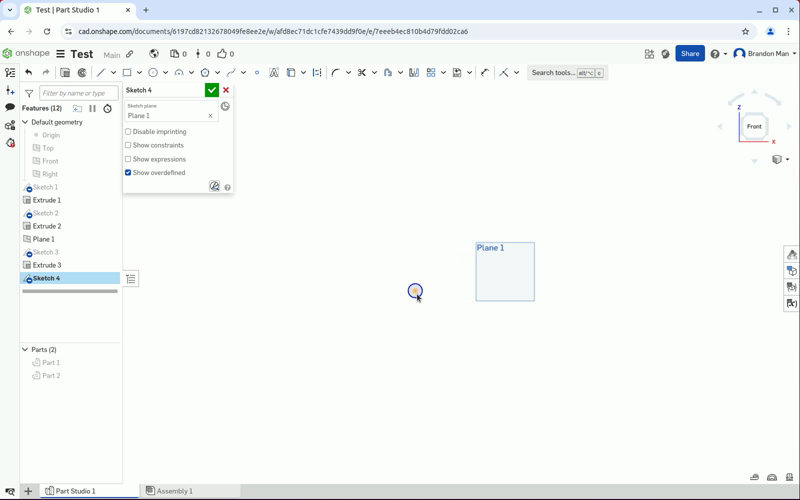
scroll(6)
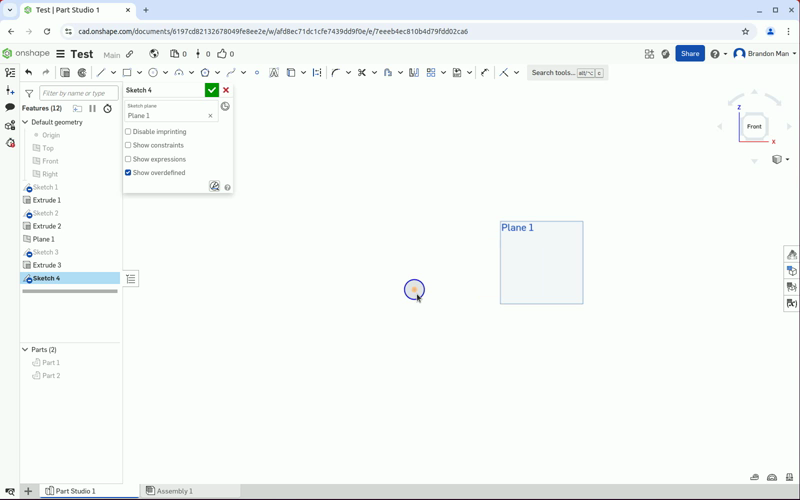
scroll(6)
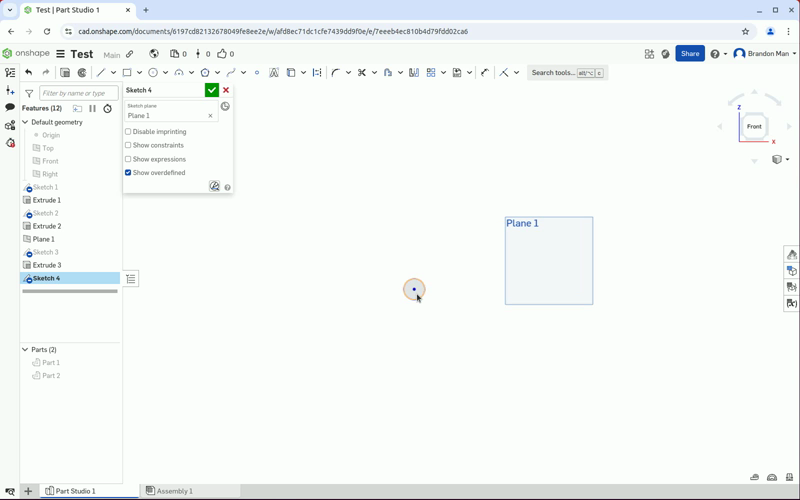
scroll(6)
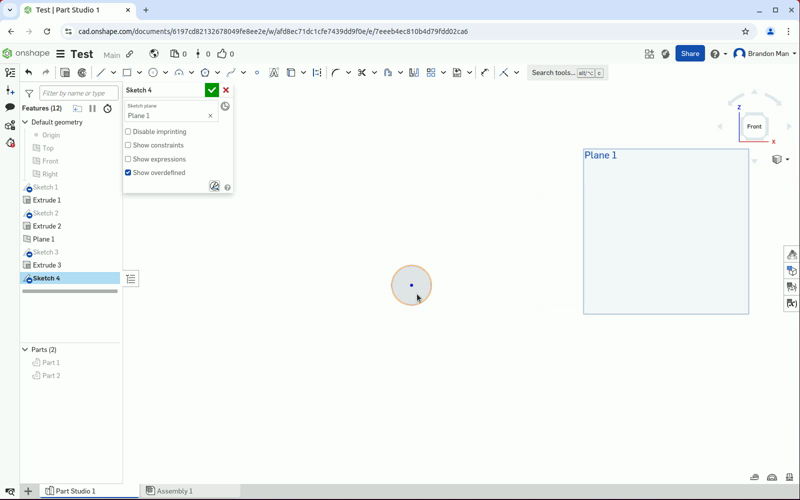
scroll(6)
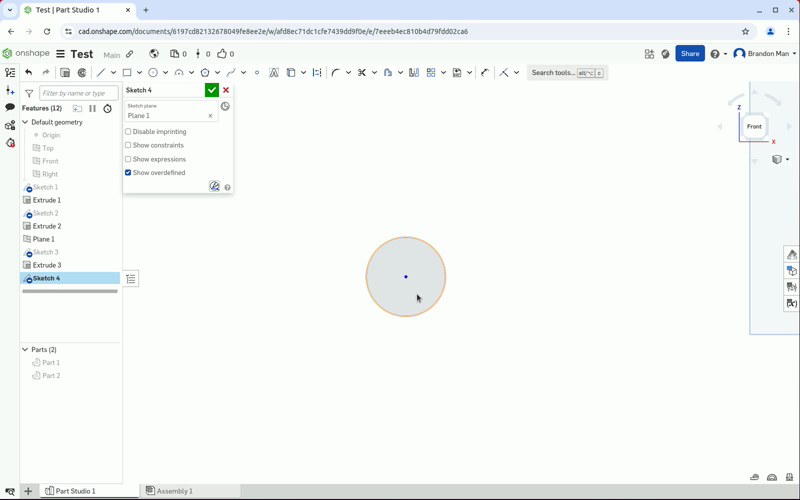
click(417, 293)
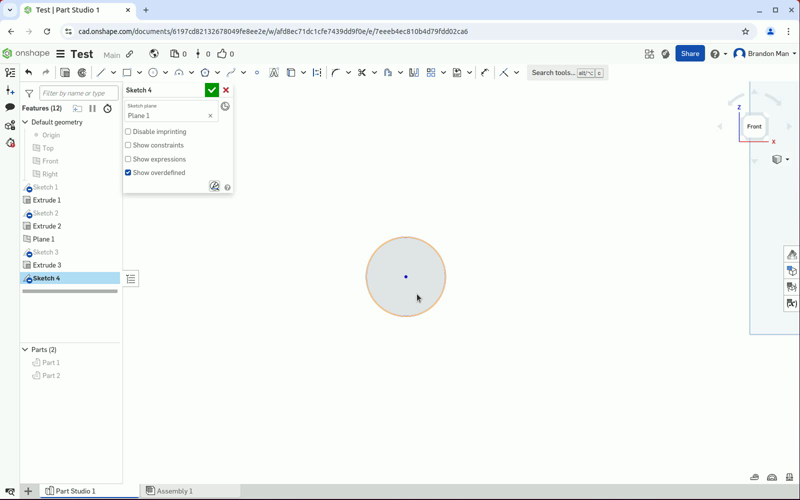
scroll(-6)
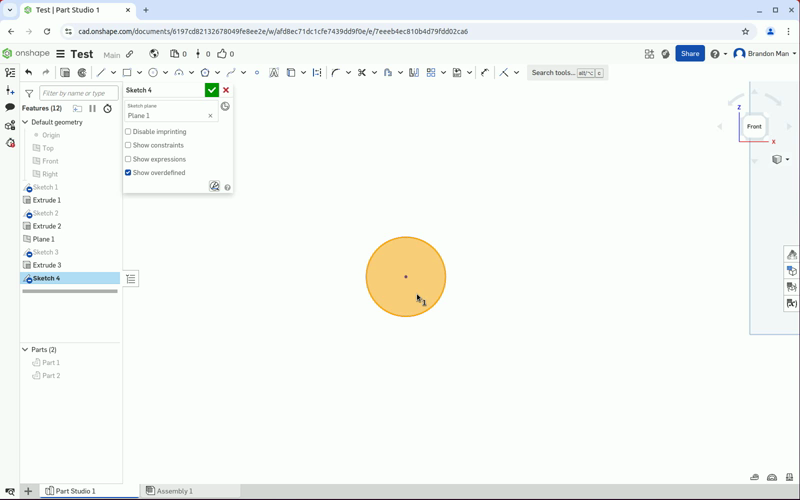
scroll(-6)
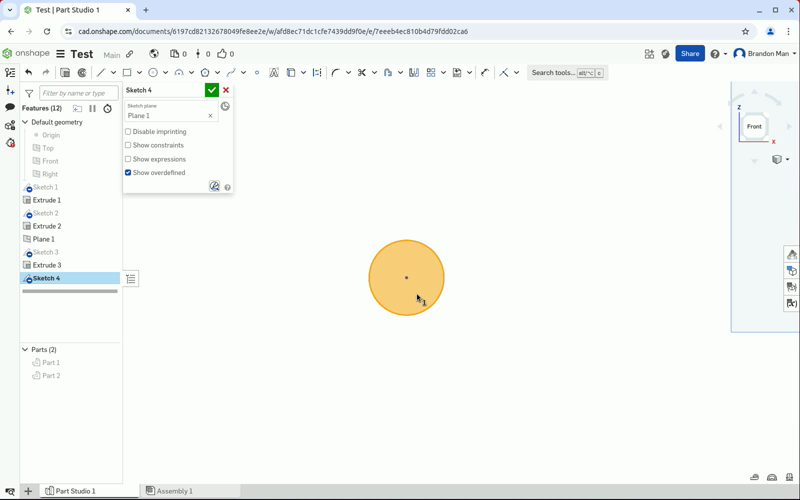
scroll(-6)
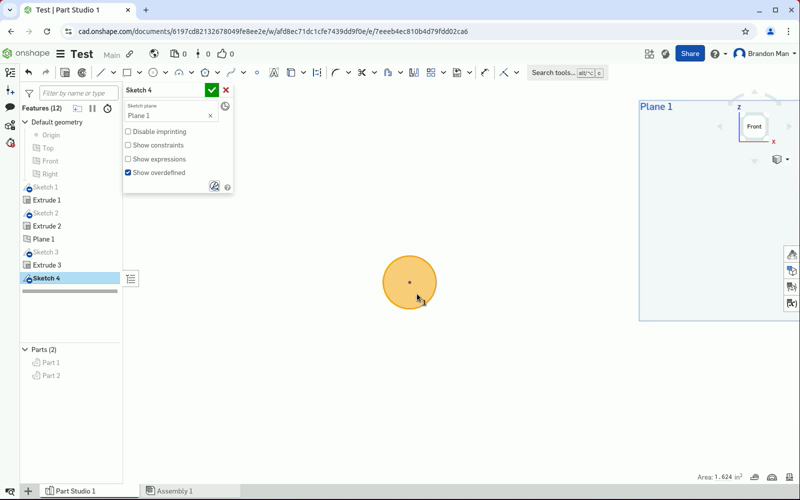
scroll(-6)
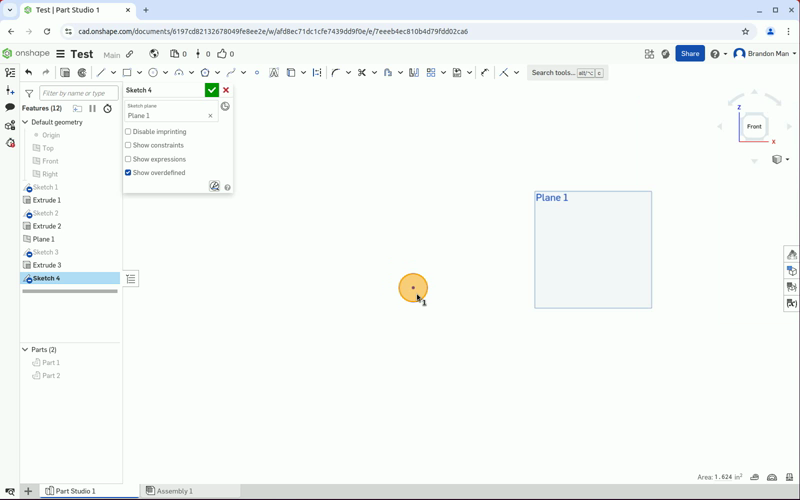
scroll(-6)
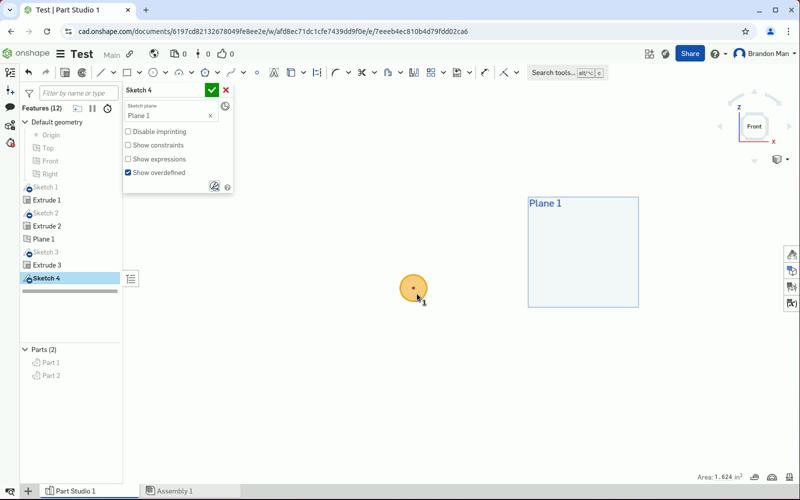
scroll(-6)
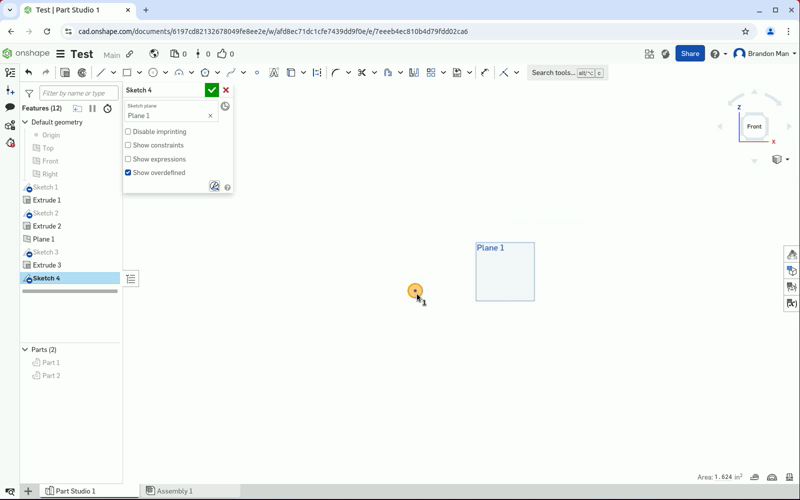
scroll(-6)
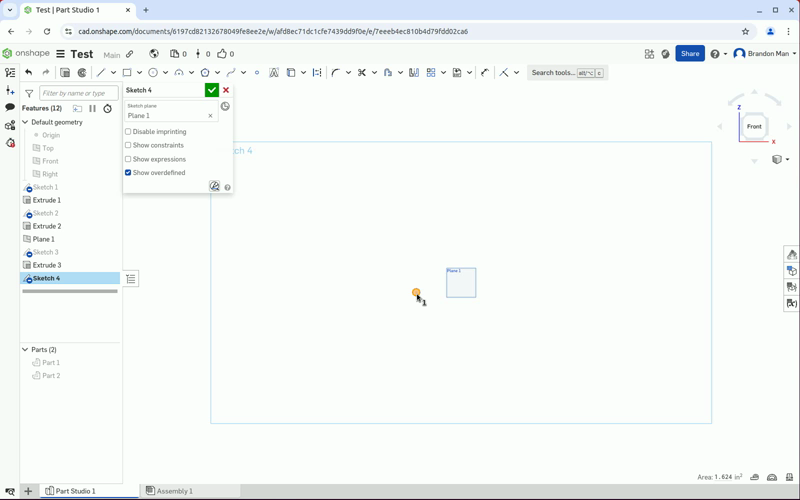
mouse_move(73, 352)
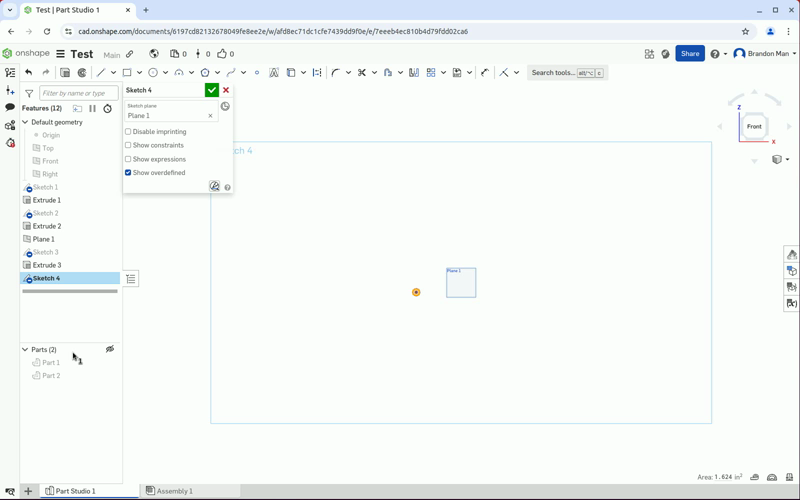
key(shift+y)
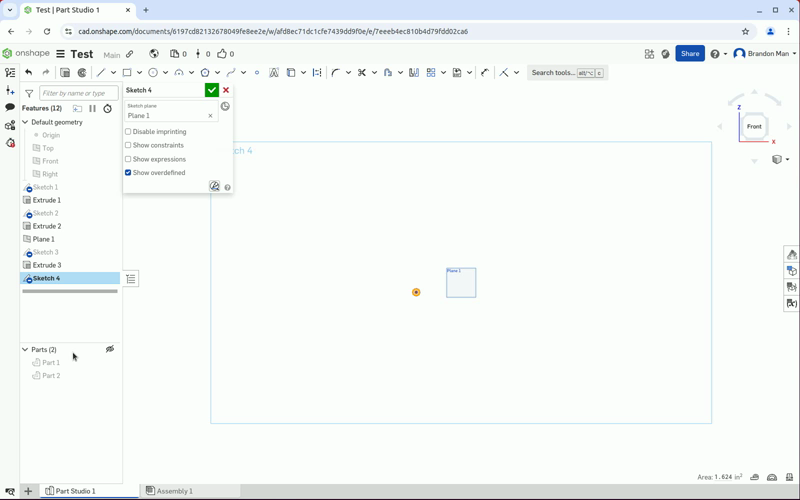
key(shift+e)
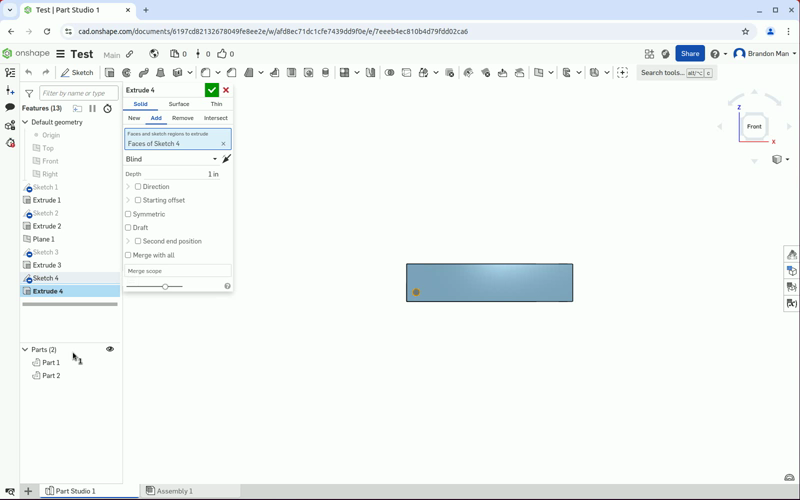
mouse_move(143, 106)
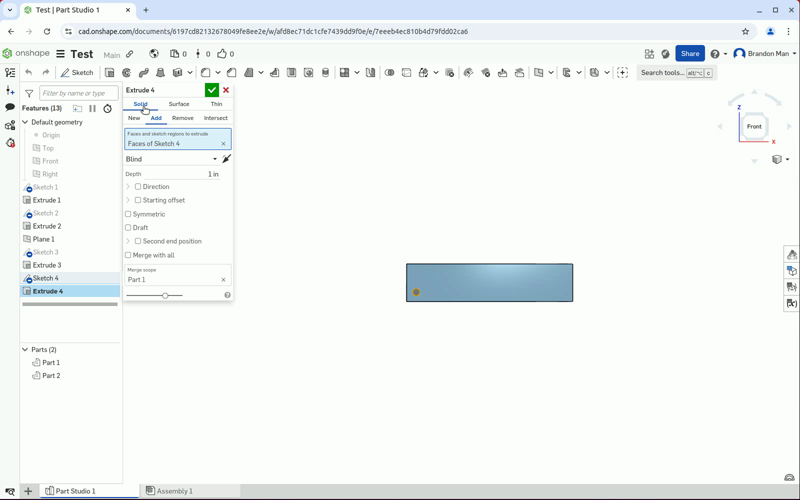
click(143, 106)
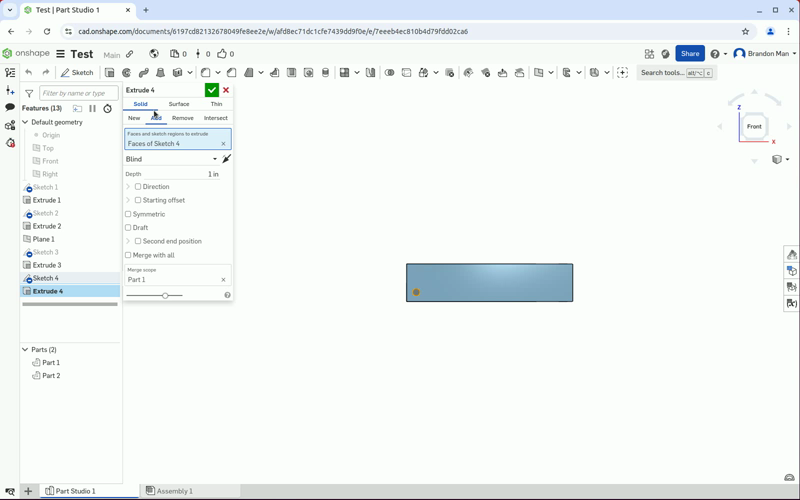
mouse_move(186, 120)
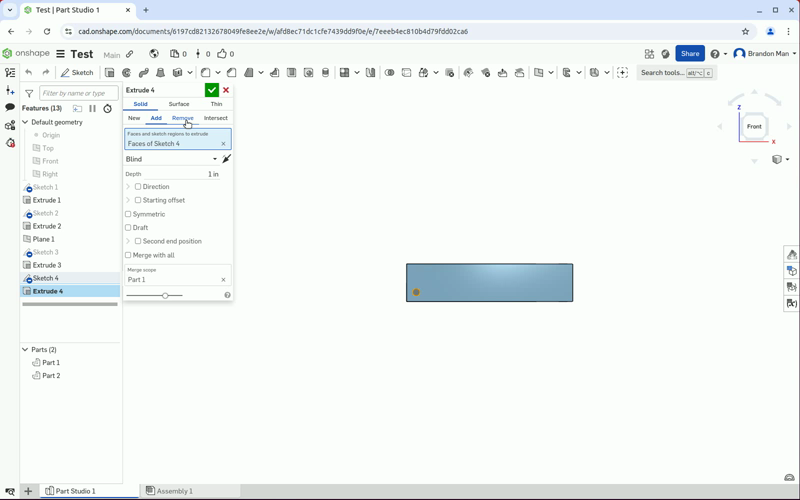
click(186, 120)
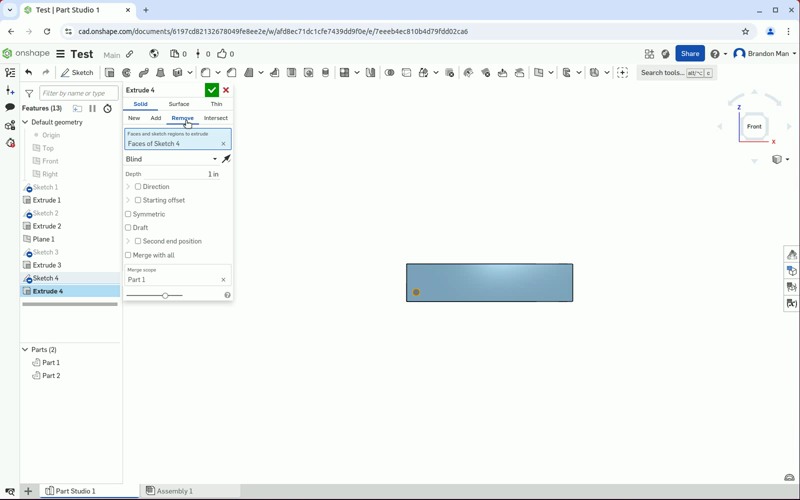
key(tab, 4)
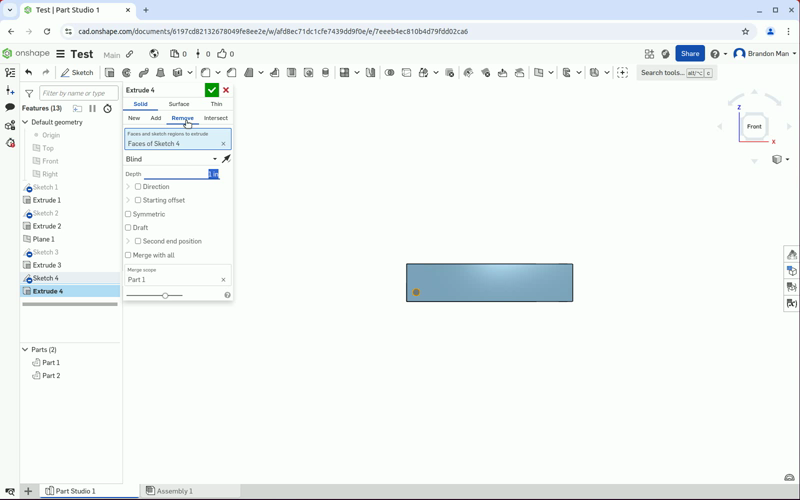
text(22.868)
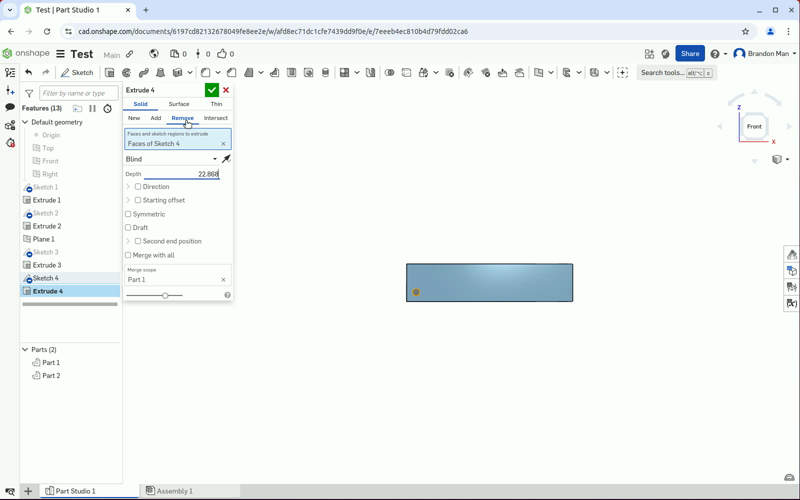
key(tab, 6)
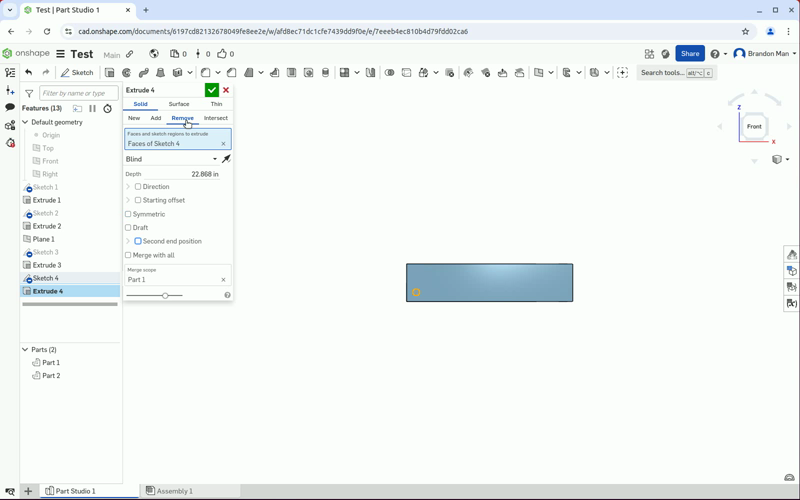
key(space)
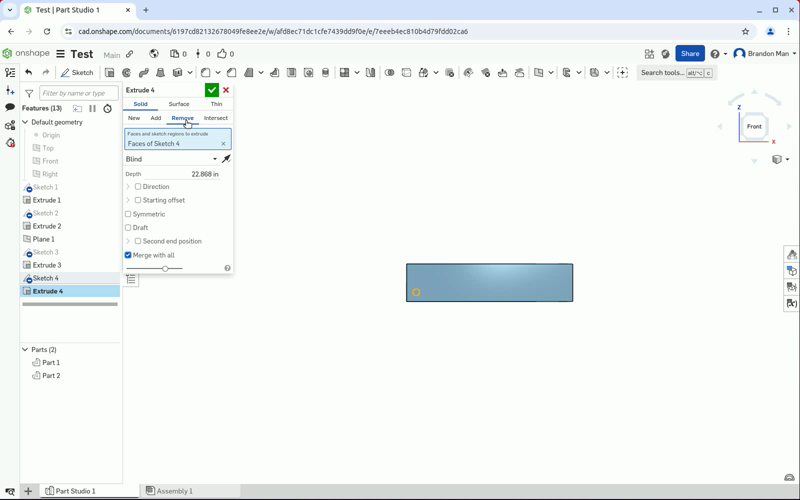
key(enter)
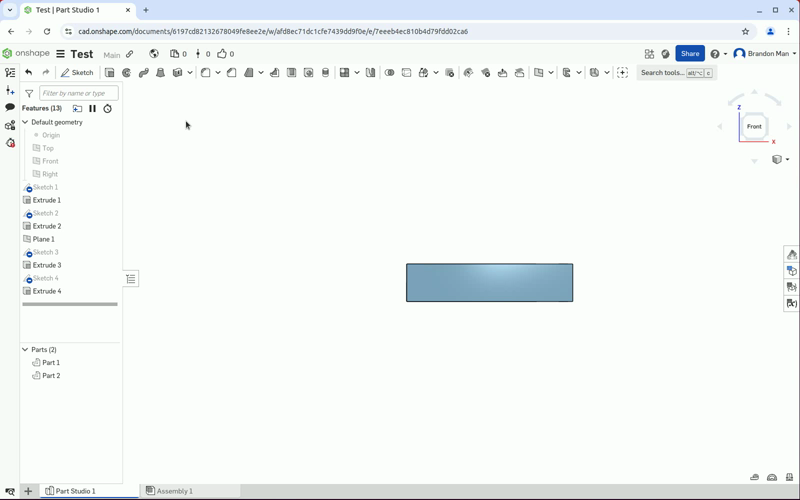
key(shift+h)
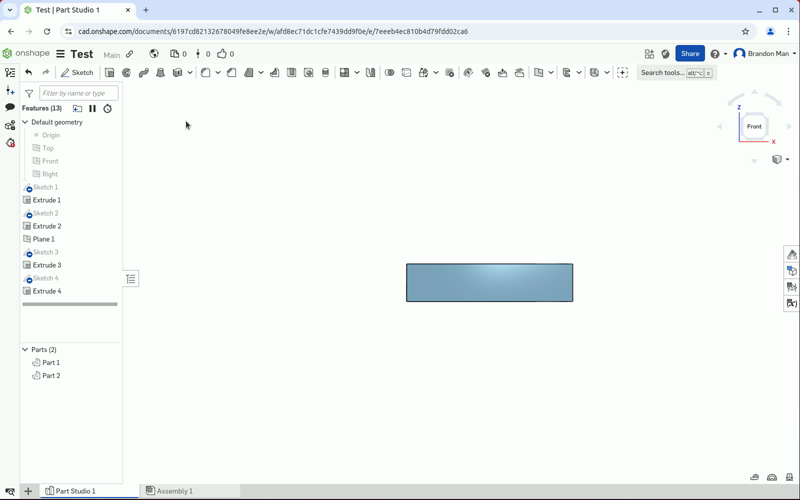
key(shift+h)
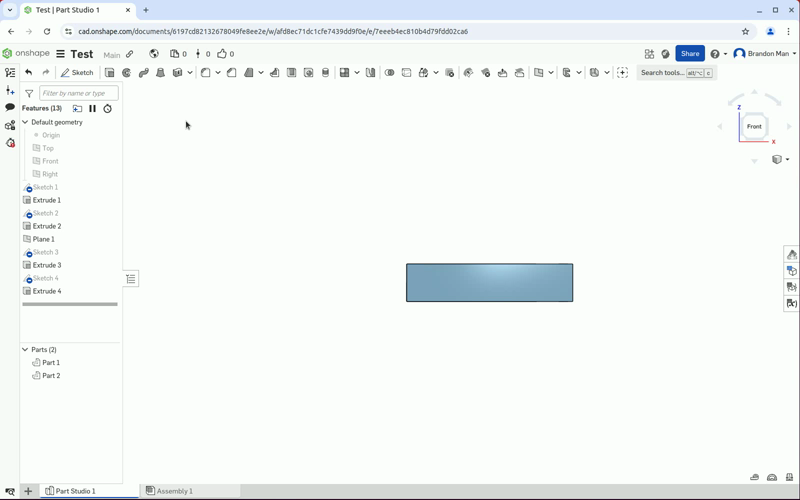
mouse_move(73, 189)
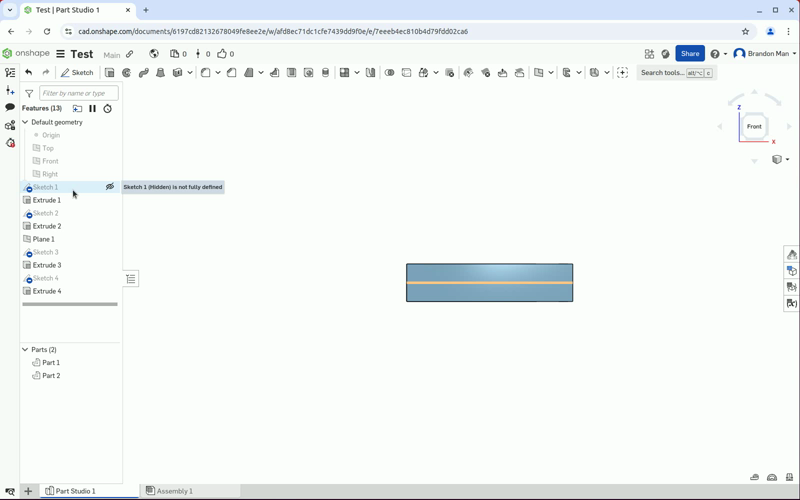
click(73, 189)
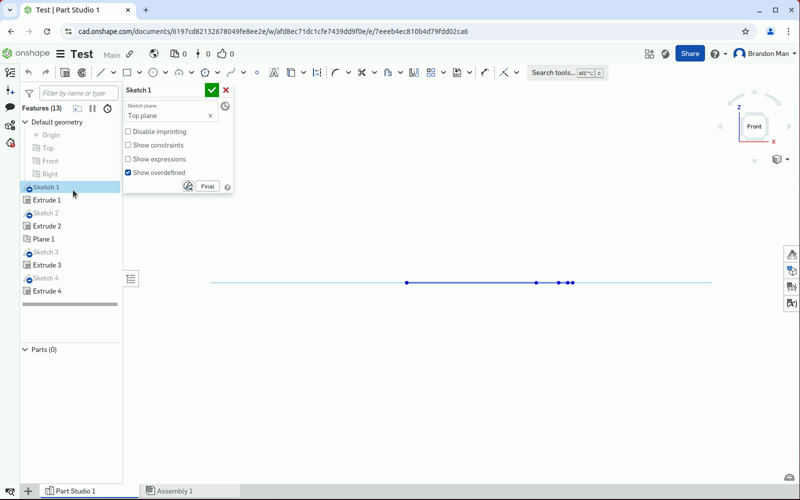
mouse_move(229, 92)
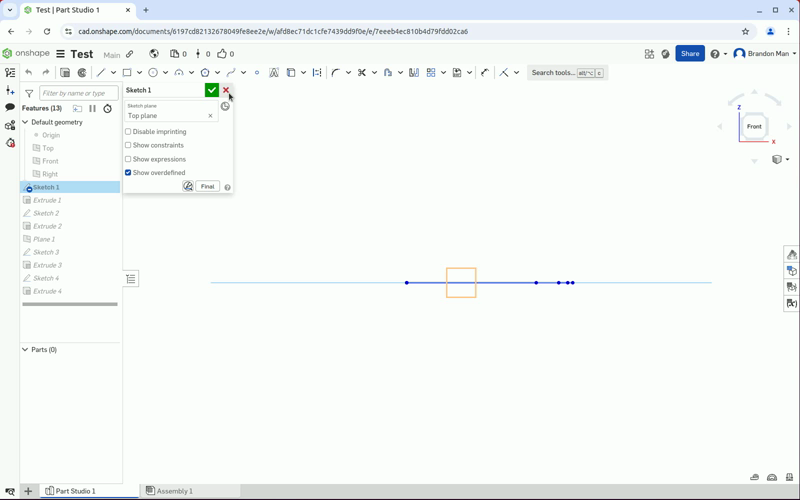
click(229, 92)
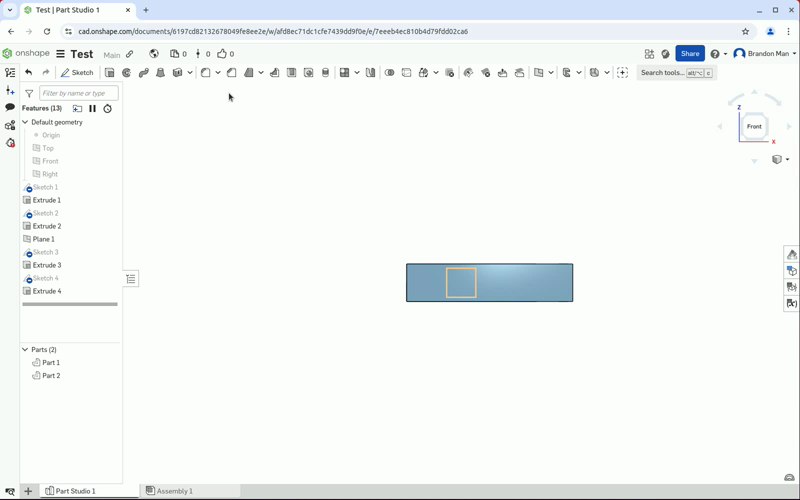
mouse_move(73, 352)
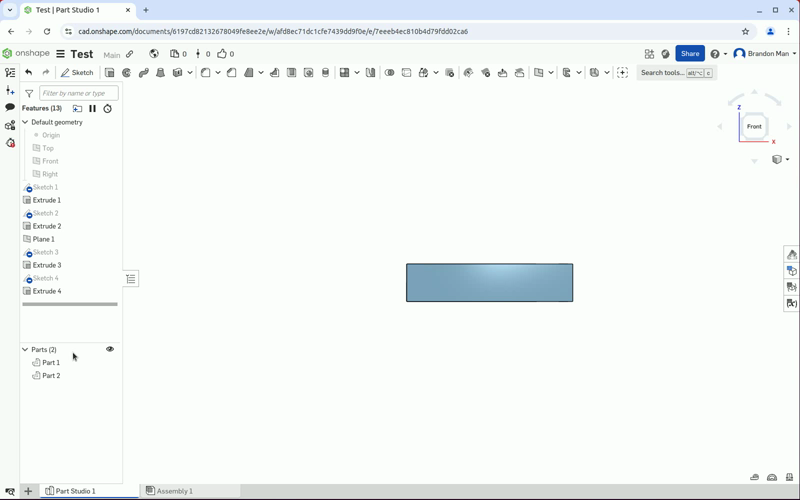
key(y)
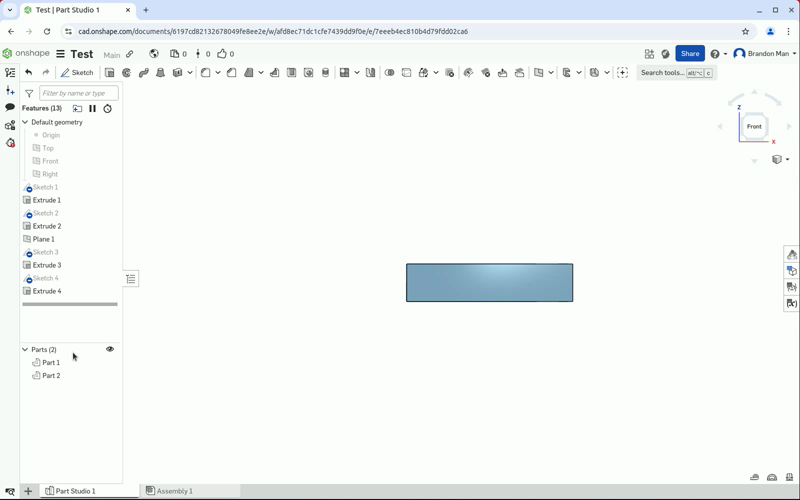
key(shift+p)
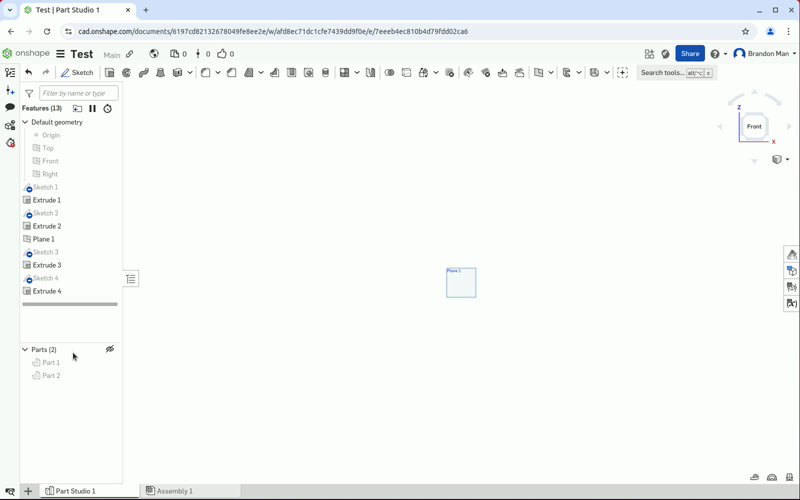
key(space)
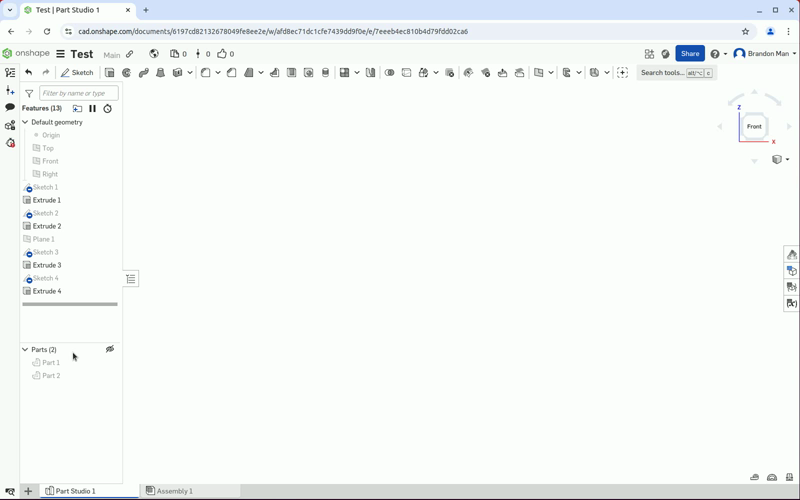
key_down(shift)
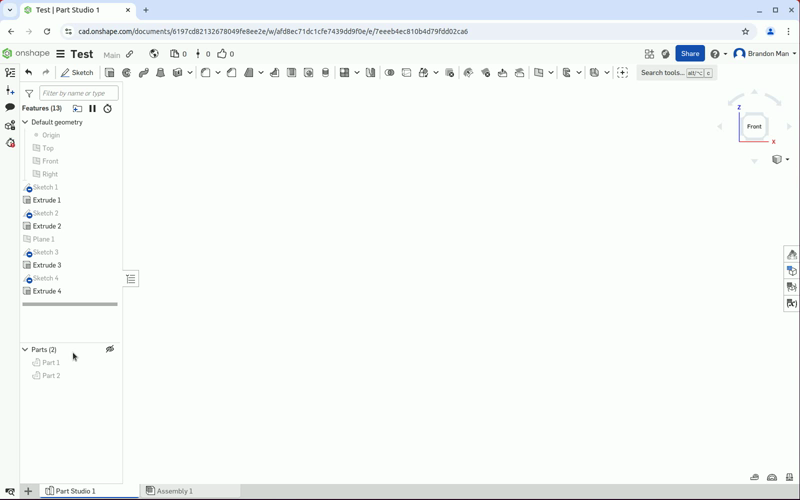
key(left)
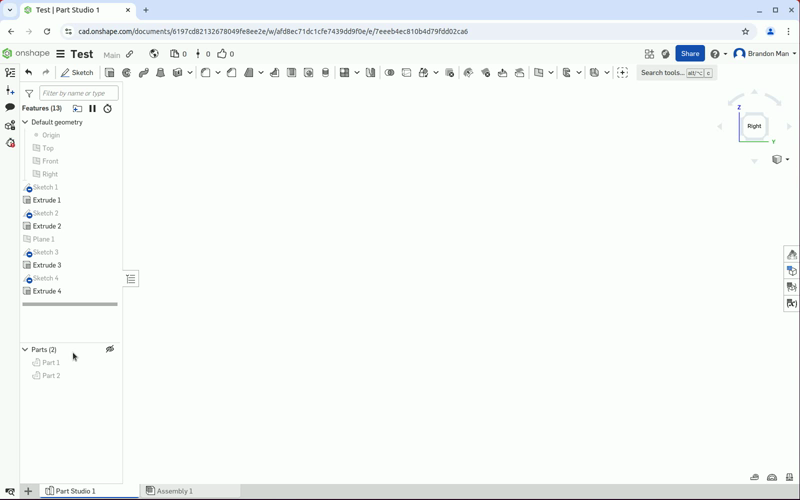
key_up(shift)
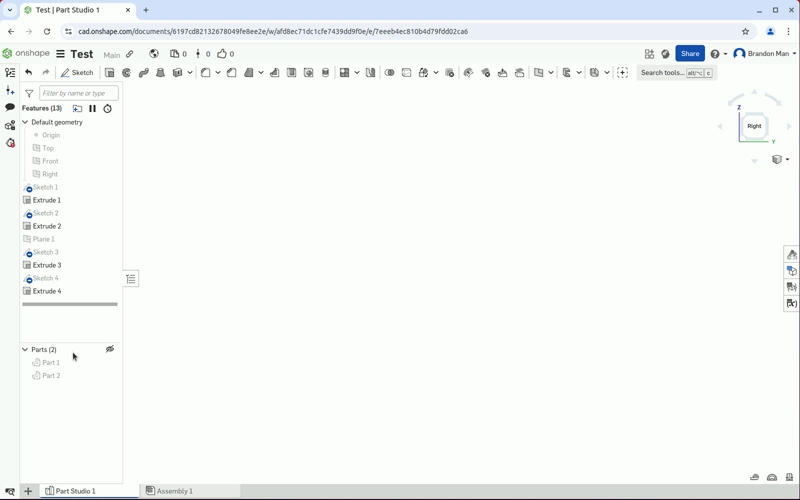
mouse_move(73, 352)
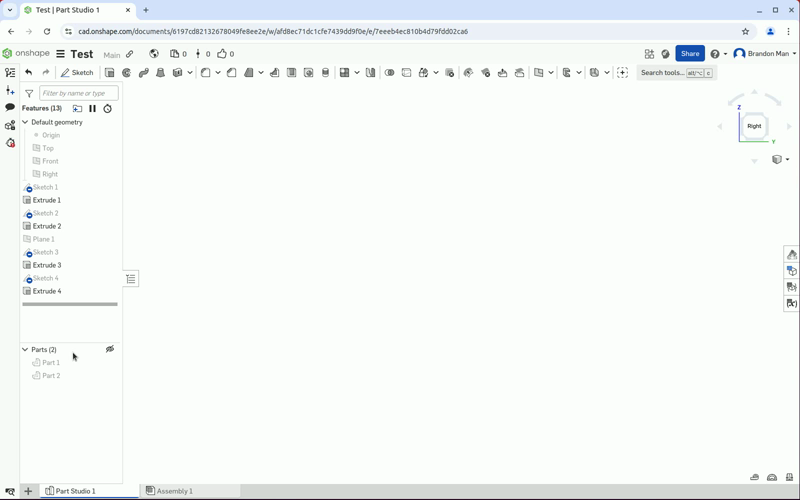
key(shift+y)
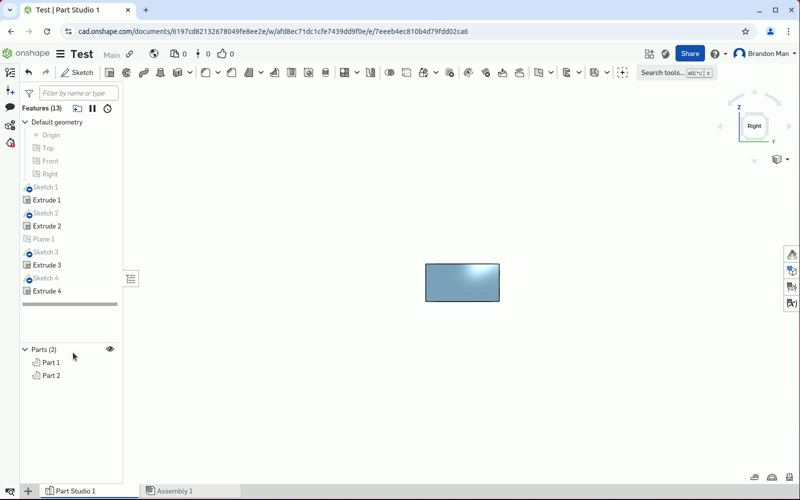
mouse_move(541, 75)
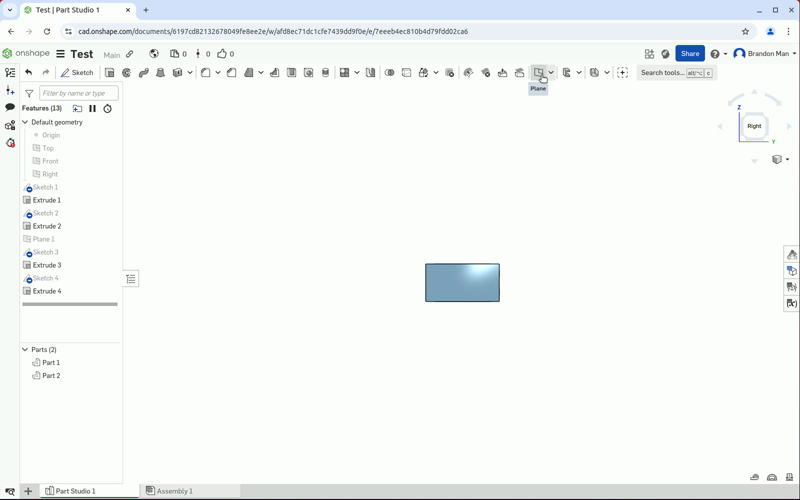
click(541, 75)
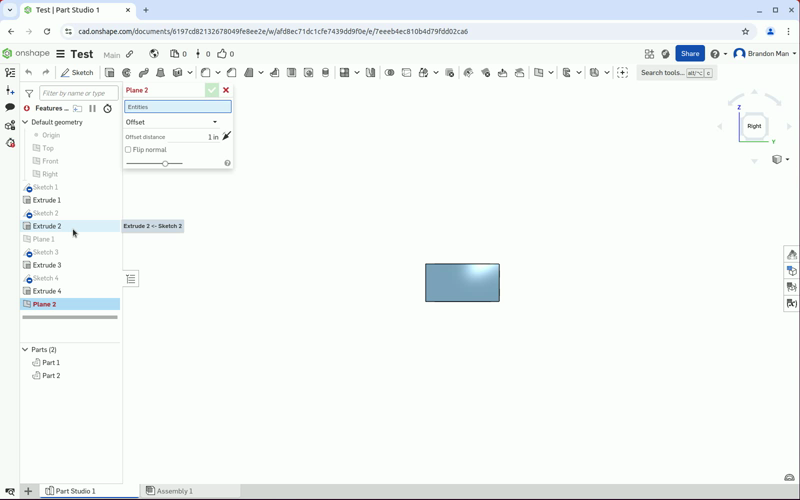
scroll(3)
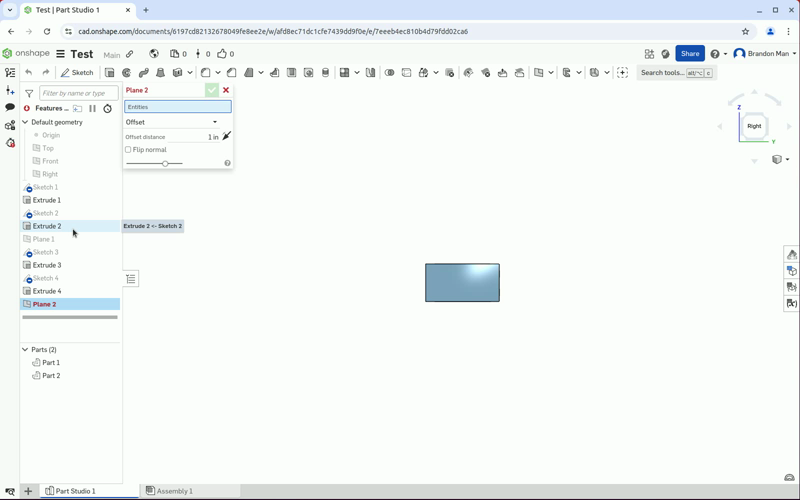
mouse_move(73, 176)
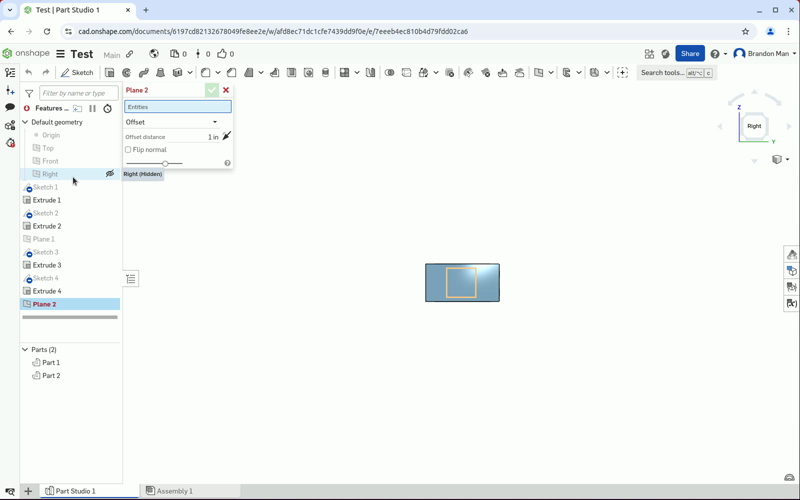
click(73, 176)
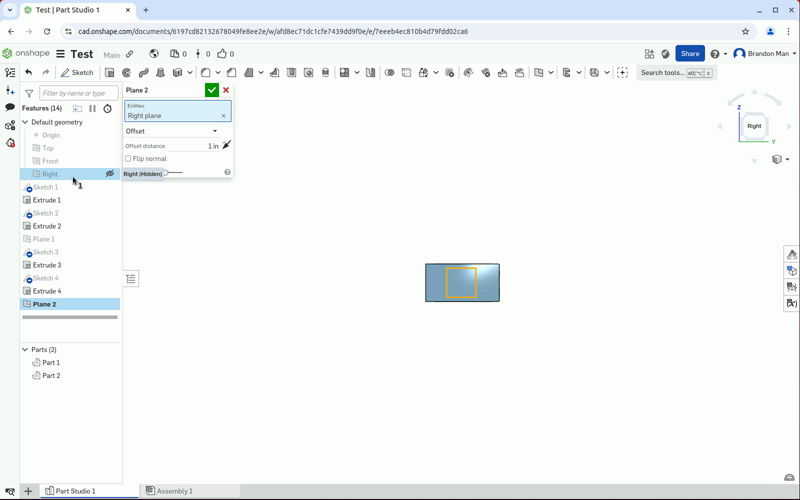
key(tab, 2)
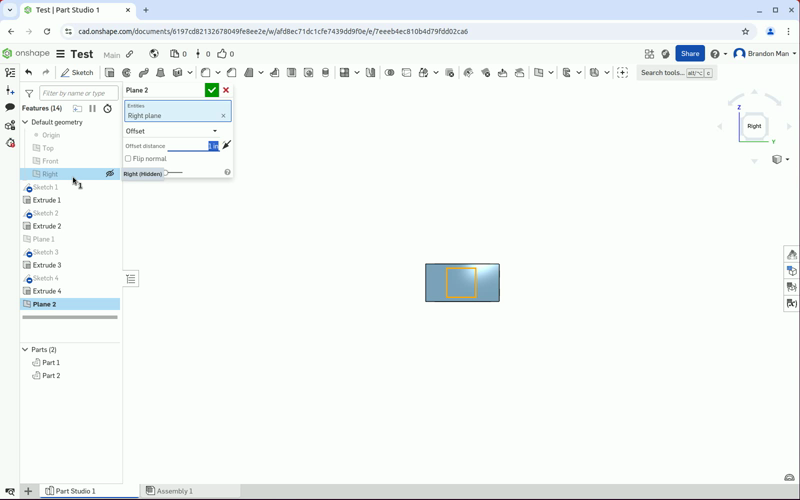
text(11.061)
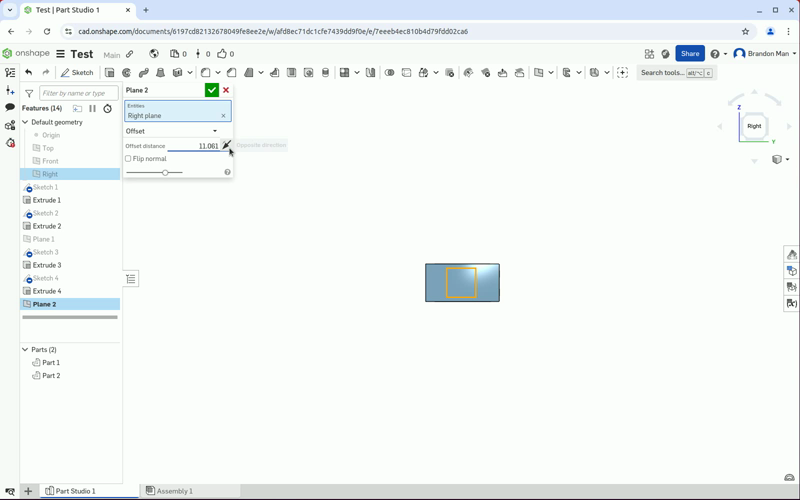
mouse_move(229, 147)
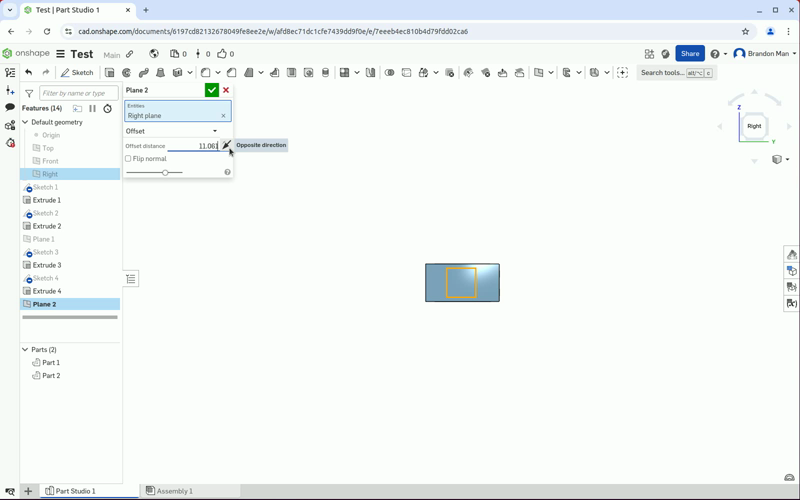
click(229, 147)
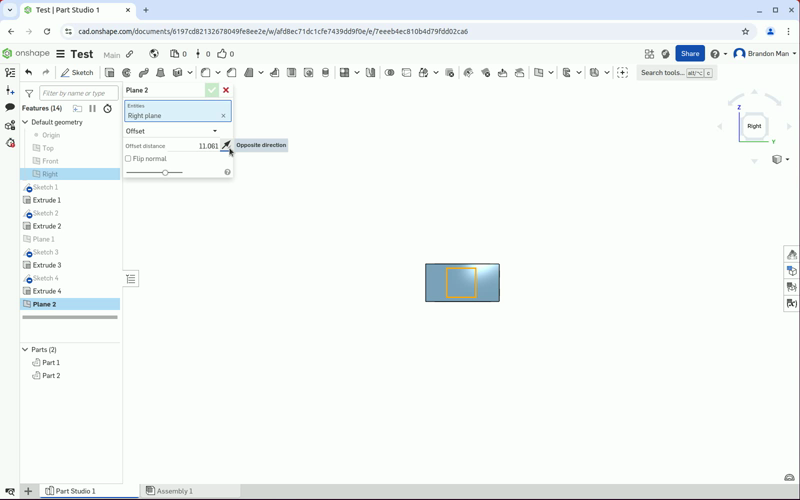
key(enter, 2)
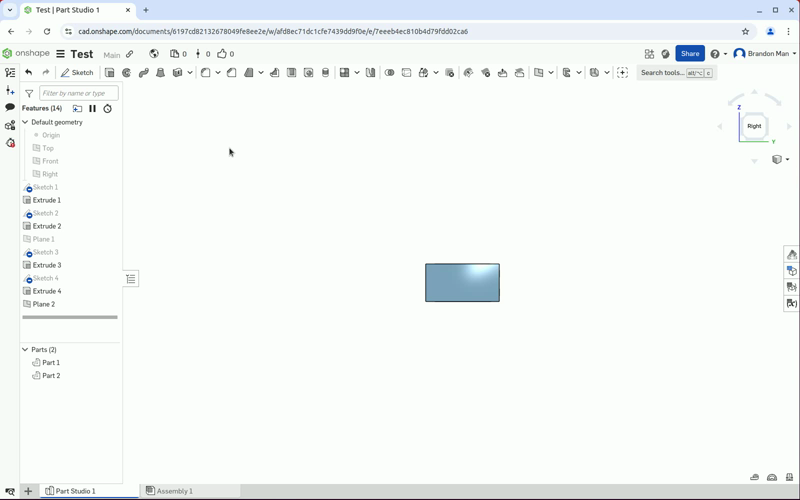
key(shift+s)
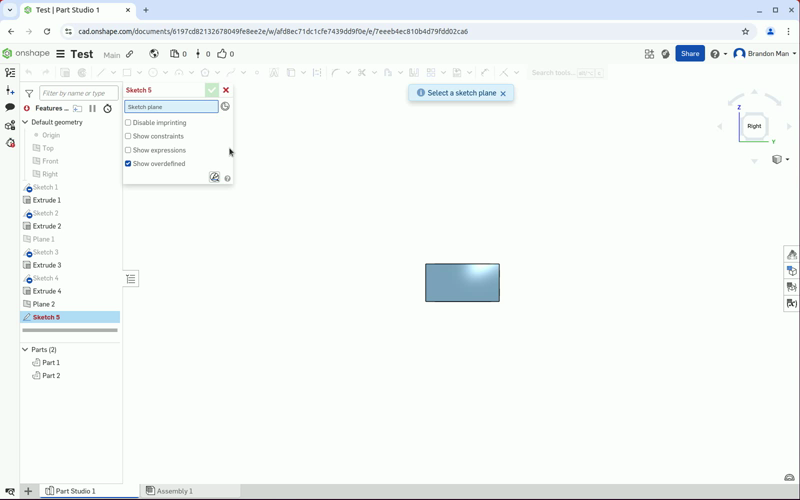
mouse_move(73, 306)
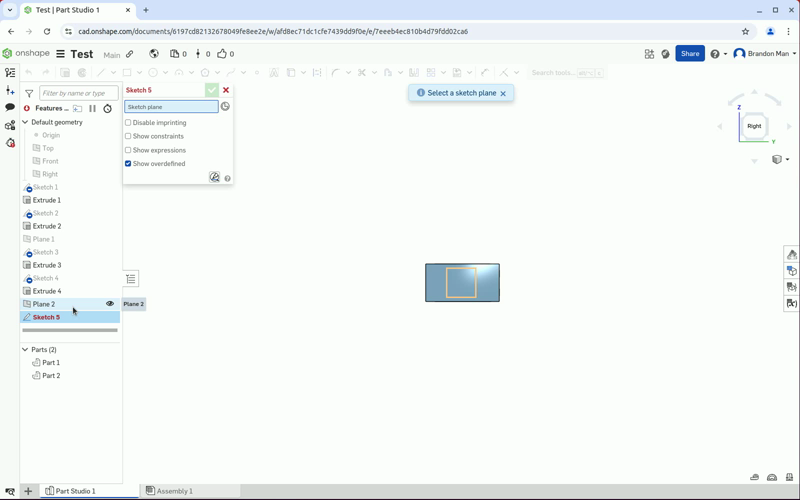
click(73, 306)
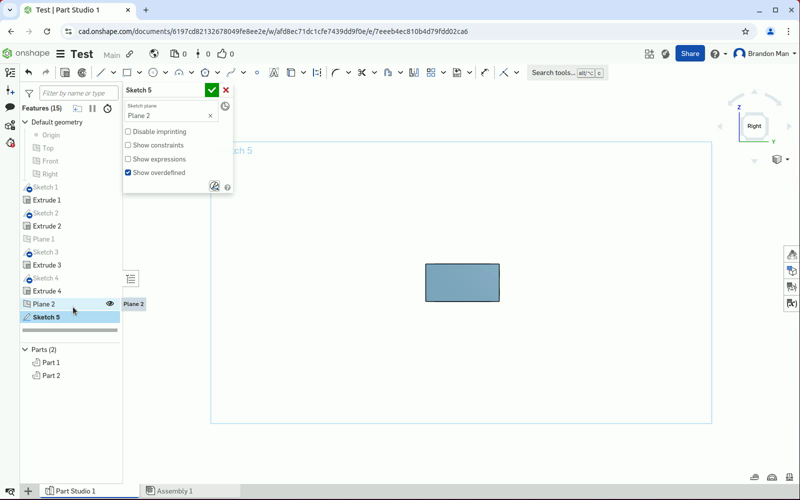
mouse_move(73, 352)
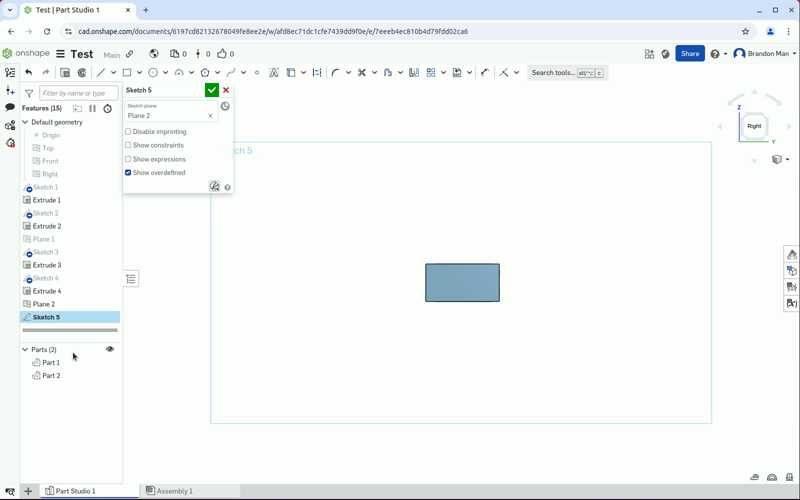
key(y)
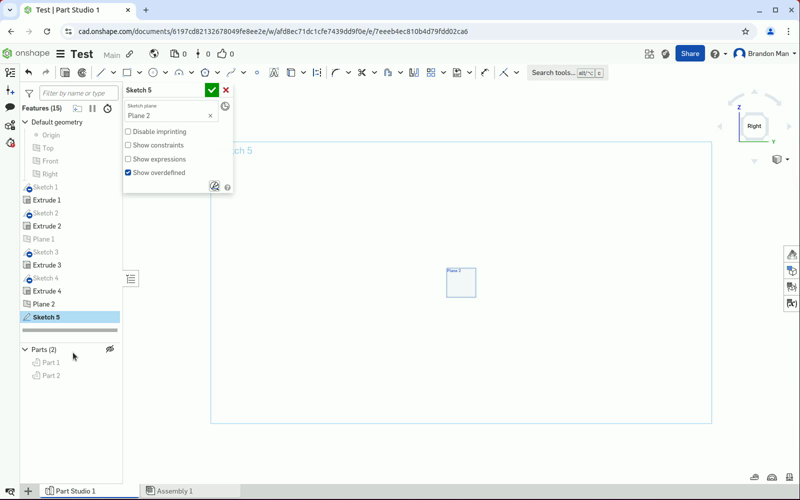
key(l)
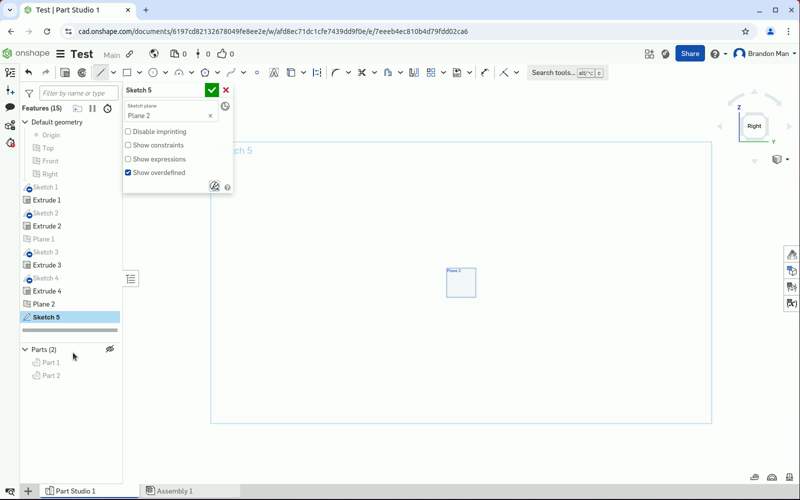
key_down(shift)
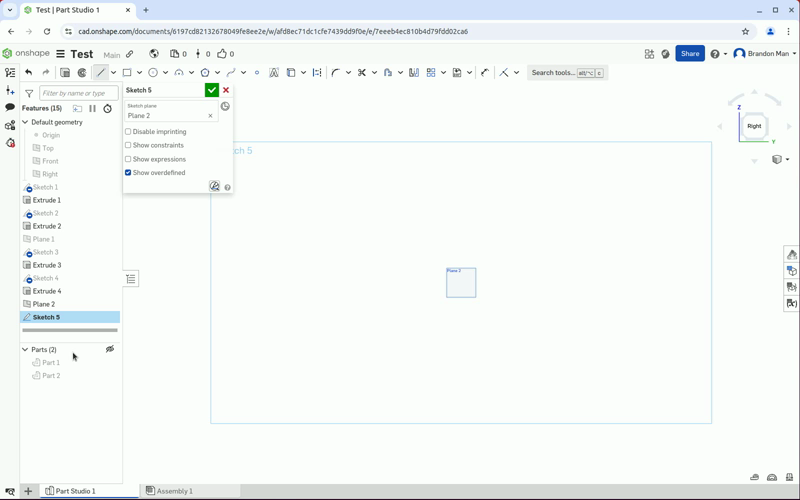
mouse_move(434, 301)
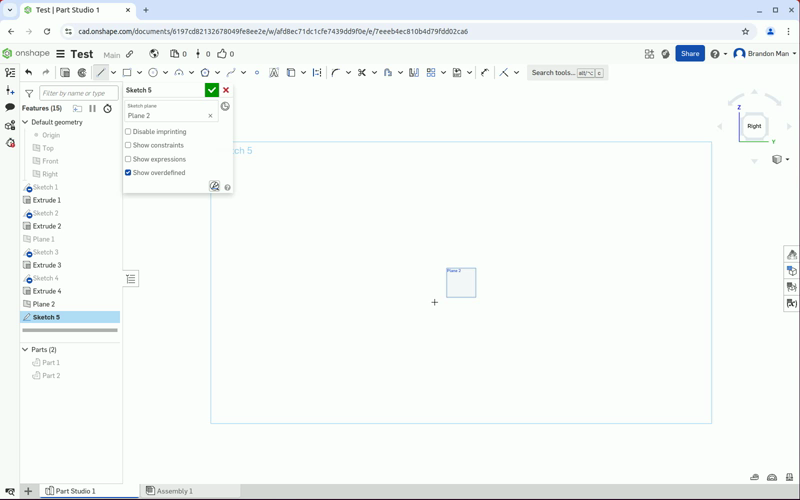
click(434, 301)
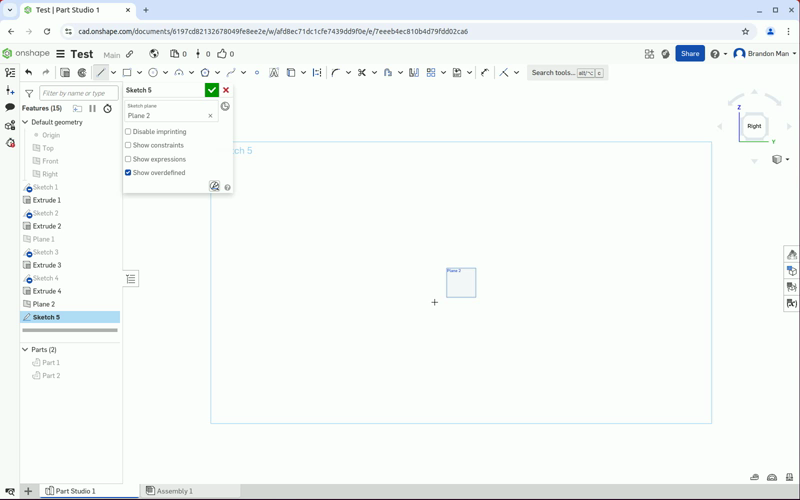
key_up(shift)
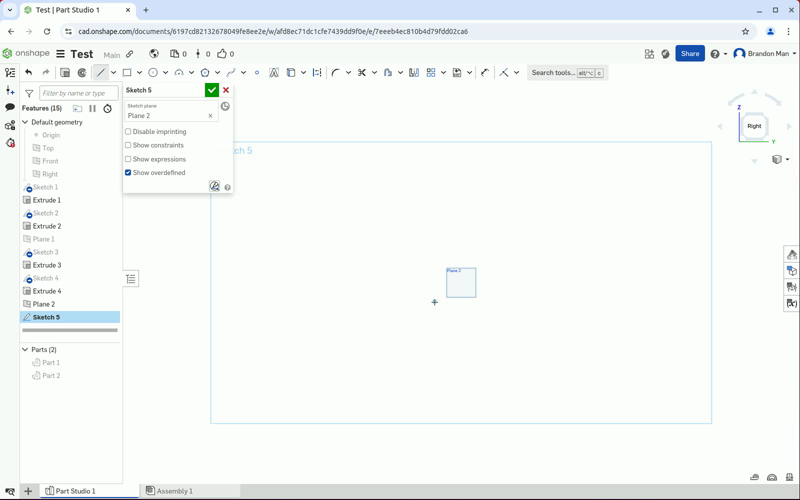
key_down(shift)
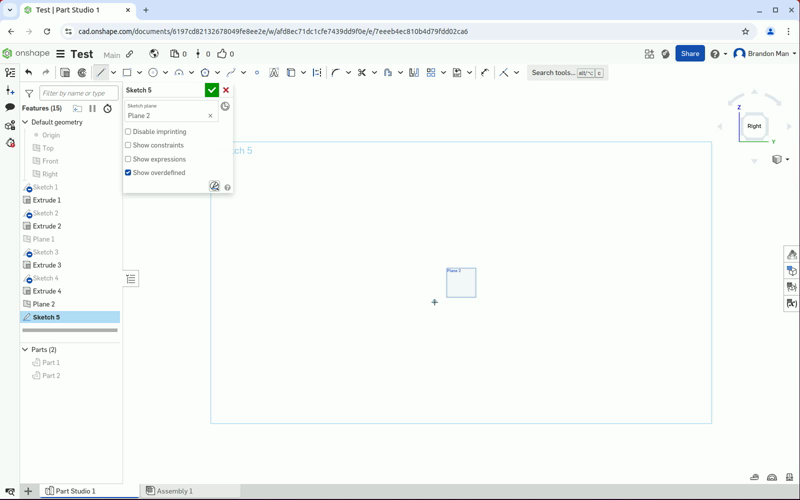
mouse_move(464, 301)
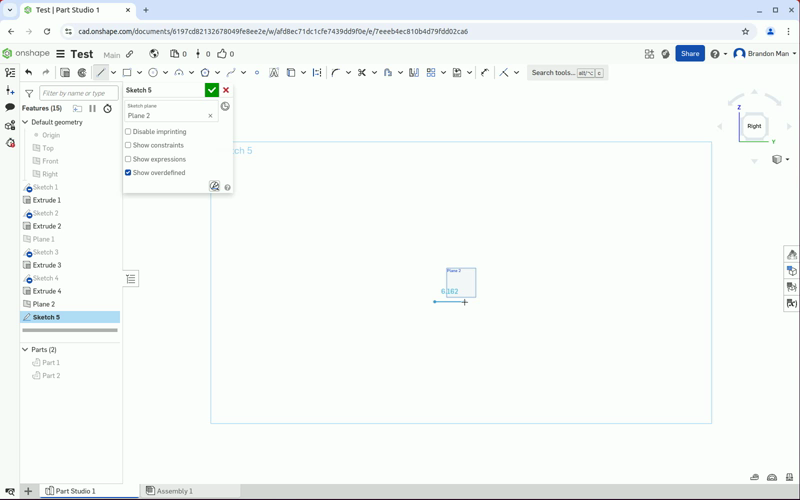
mouse_move(490, 301)
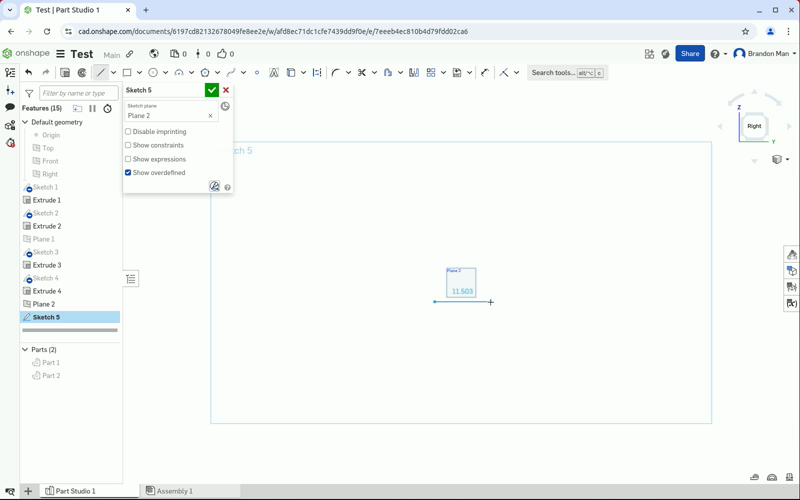
click(490, 301)
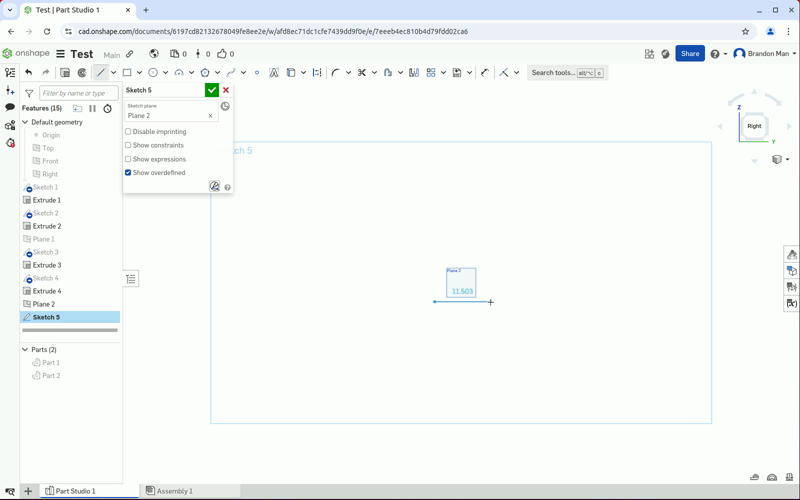
key_up(shift)
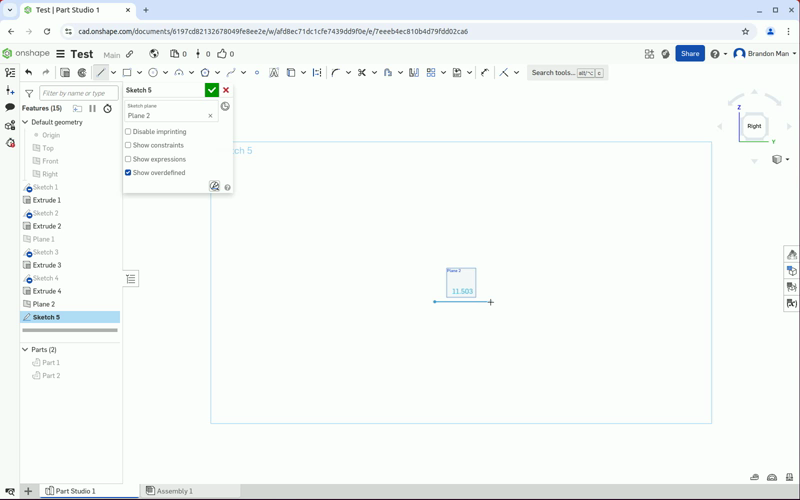
key_down(shift)
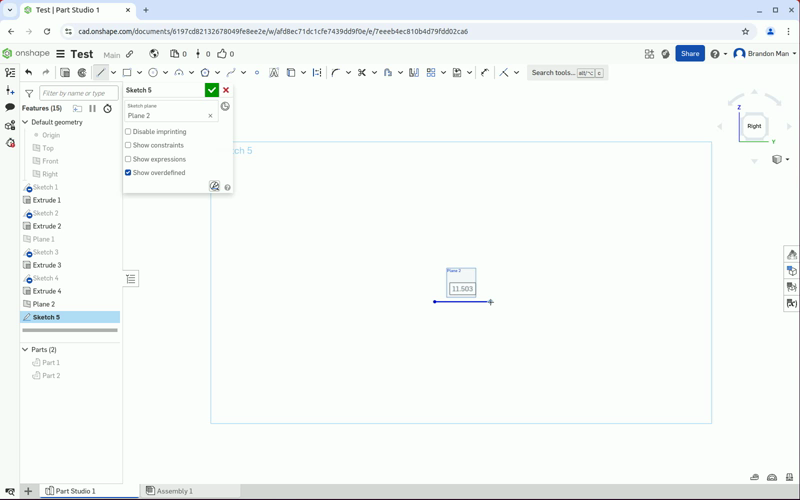
mouse_move(520, 301)
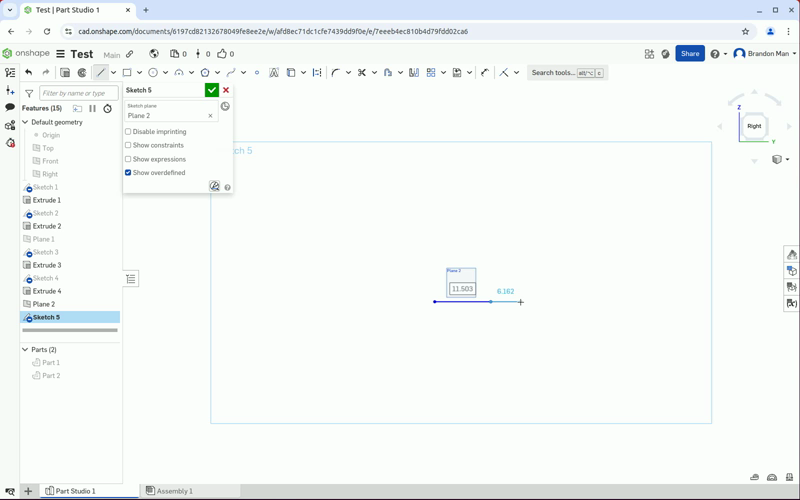
mouse_move(490, 289)
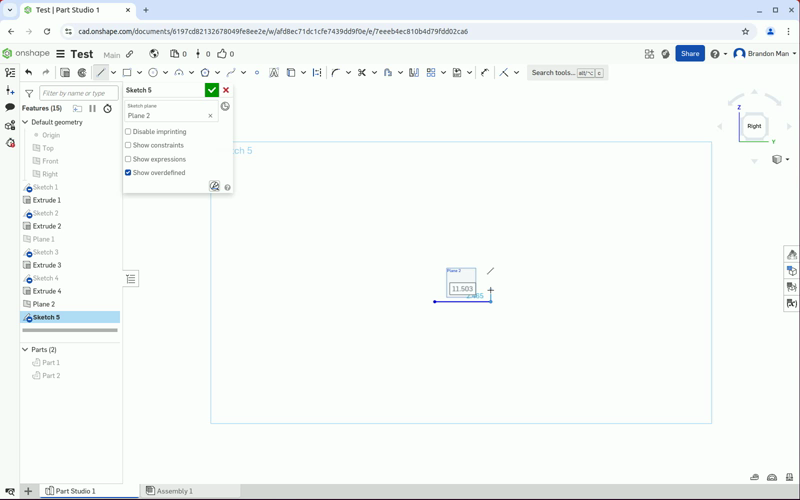
click(490, 289)
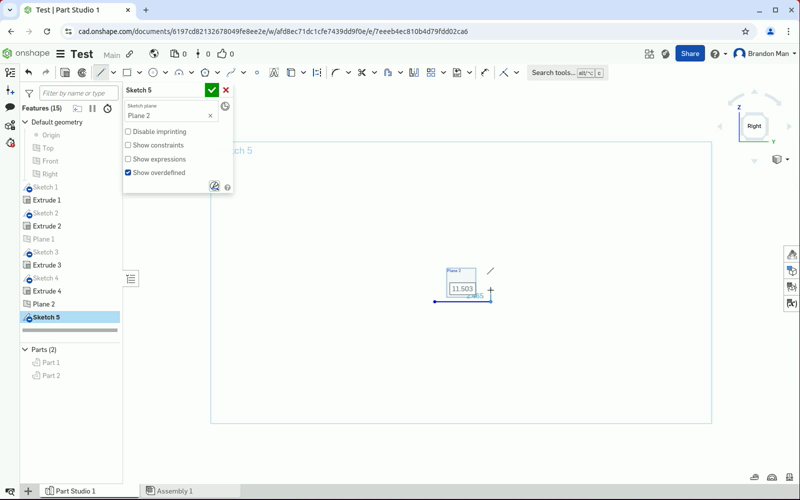
key_up(shift)
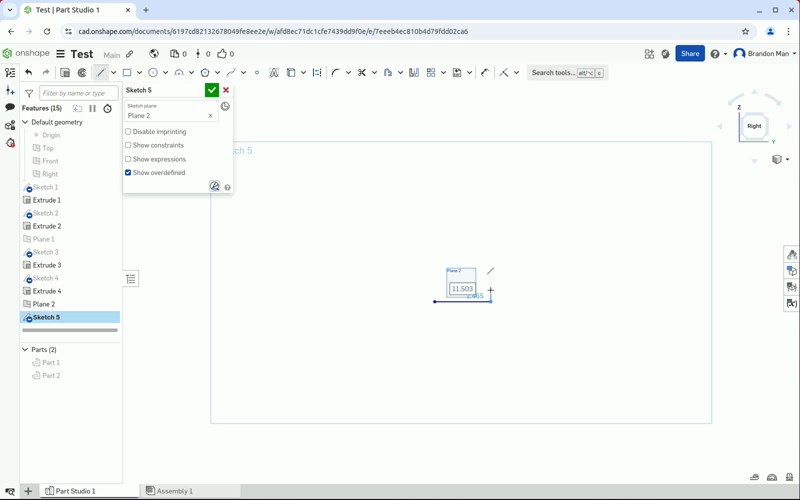
key_down(shift)
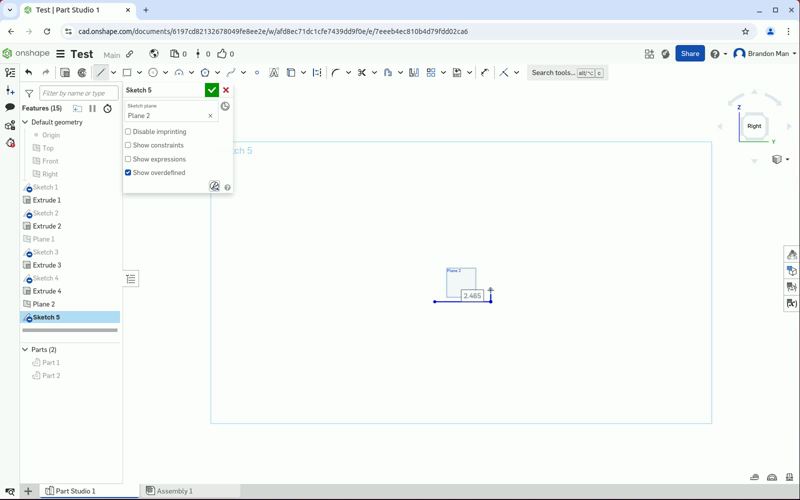
mouse_move(520, 289)
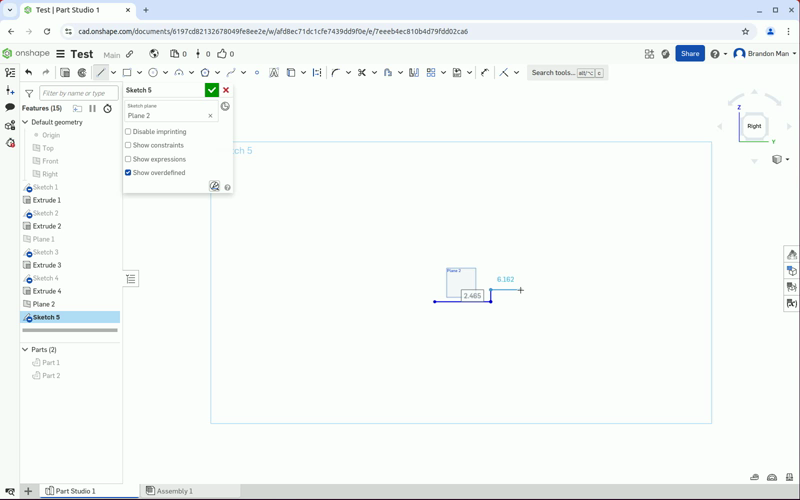
mouse_move(434, 289)
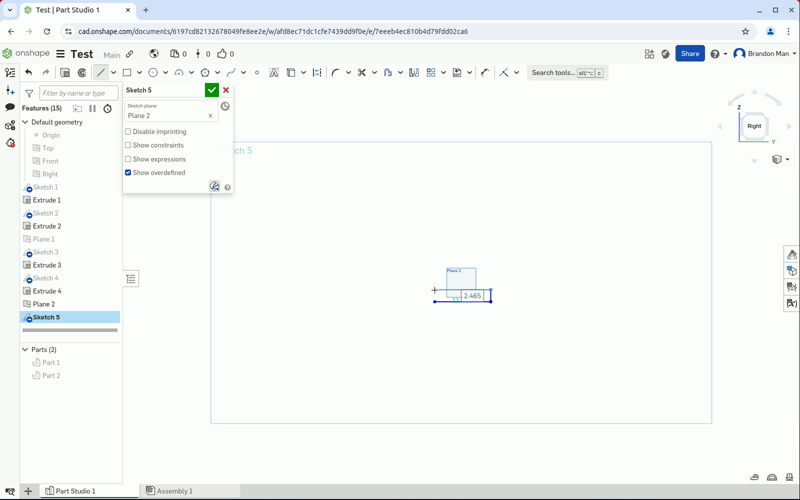
click(434, 289)
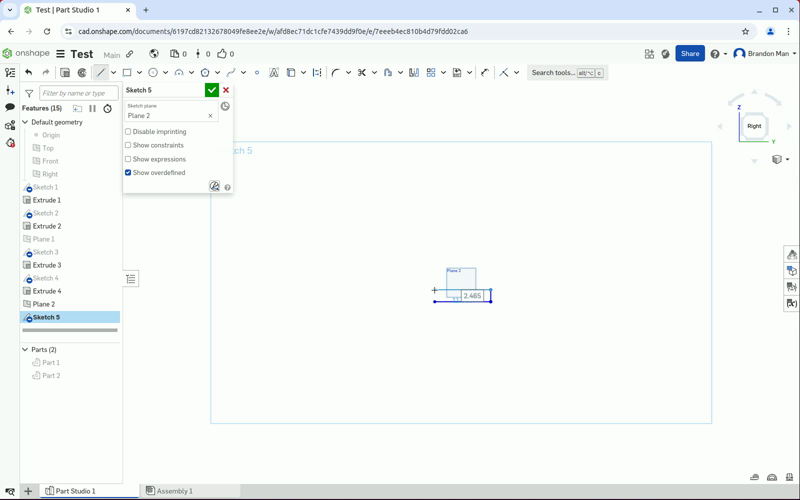
key_up(shift)
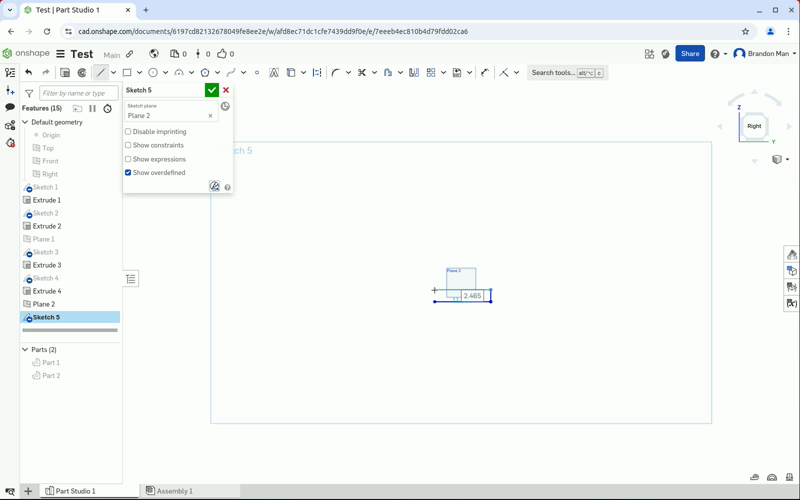
mouse_move(464, 289)
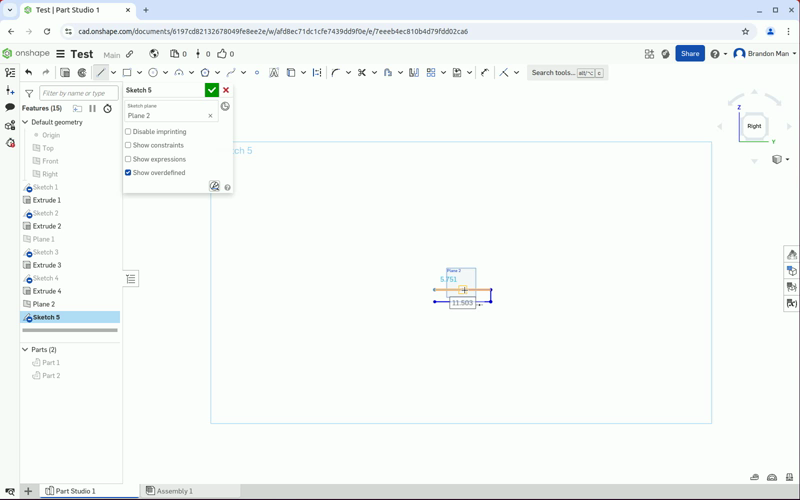
key_down(shift)
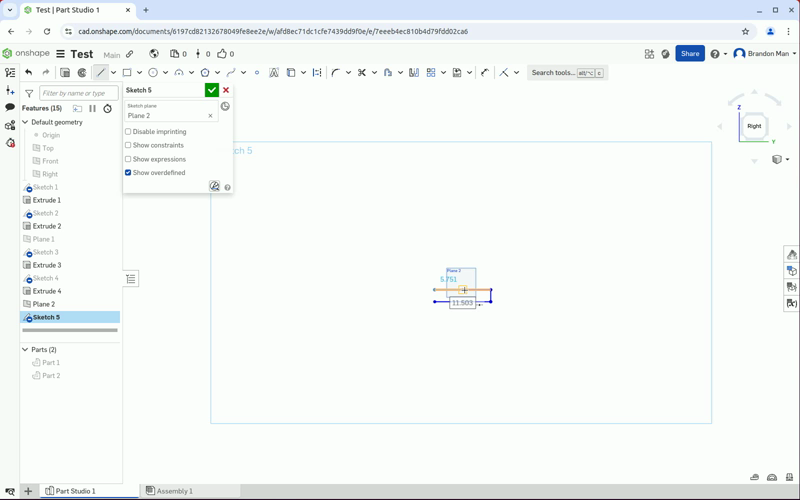
mouse_move(434, 301)
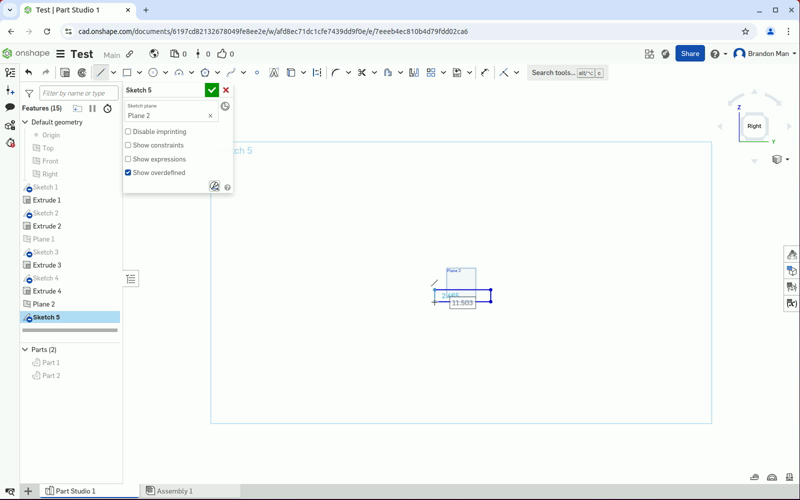
key_up(shift)
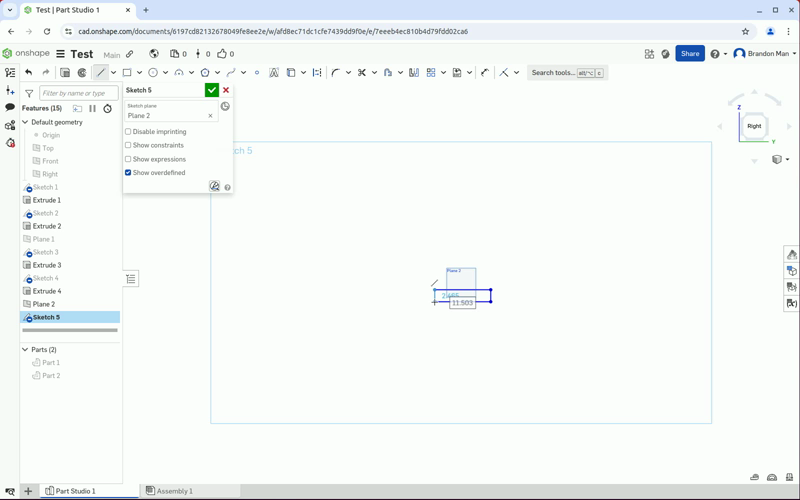
click(434, 301)
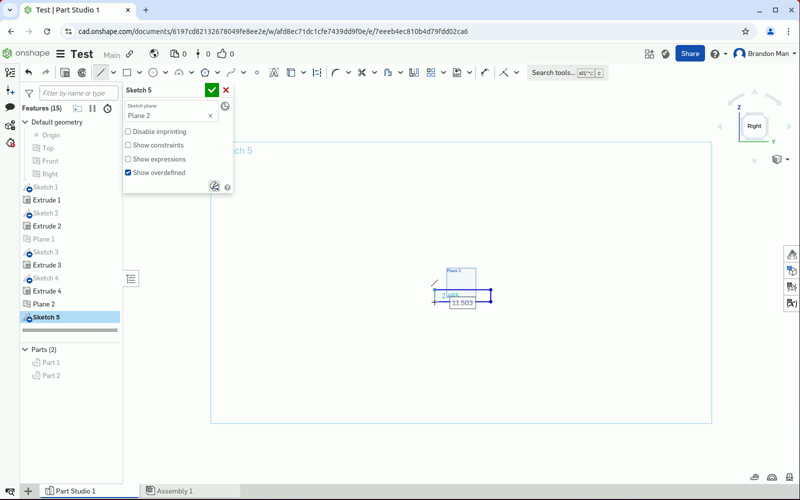
key(esc)
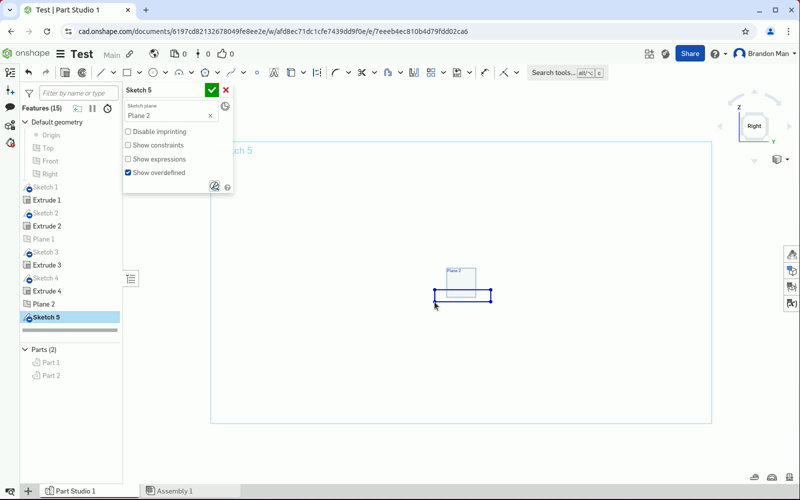
mouse_move(485, 296)
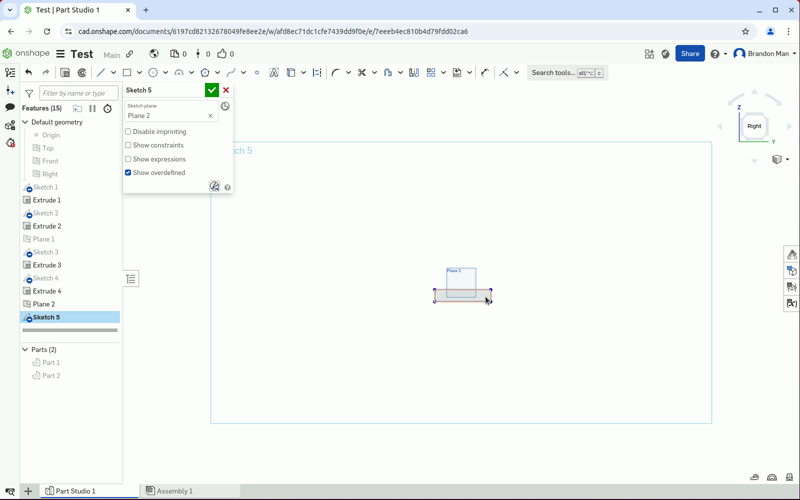
scroll(6)
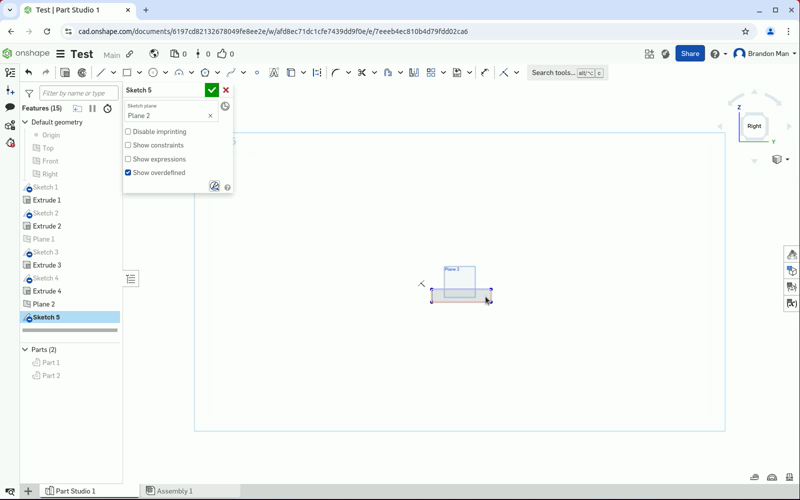
scroll(6)
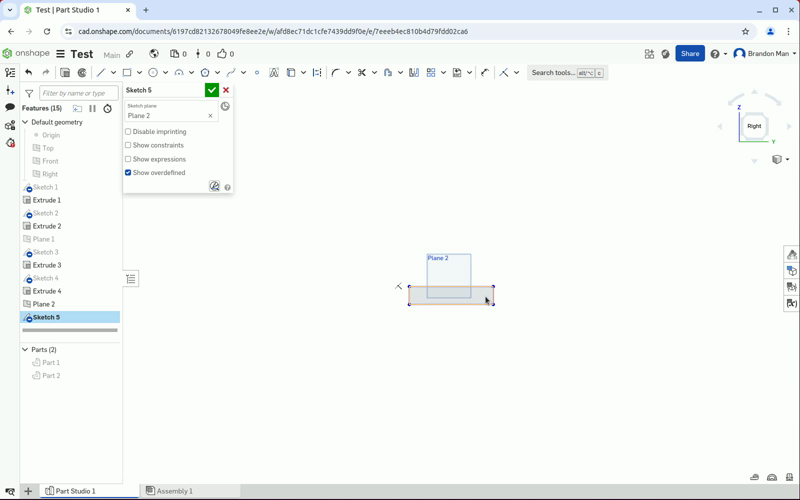
scroll(6)
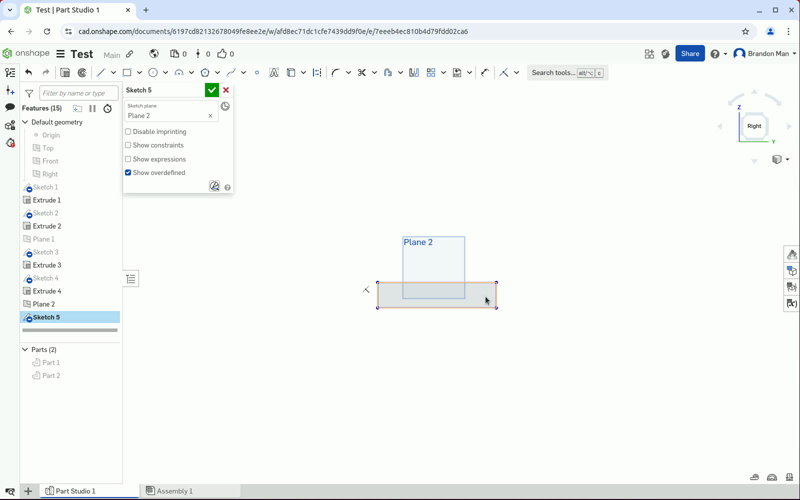
scroll(6)
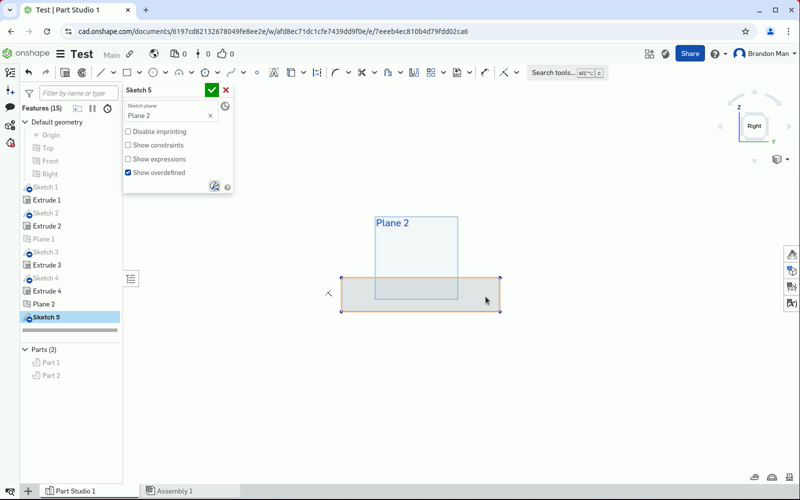
scroll(6)
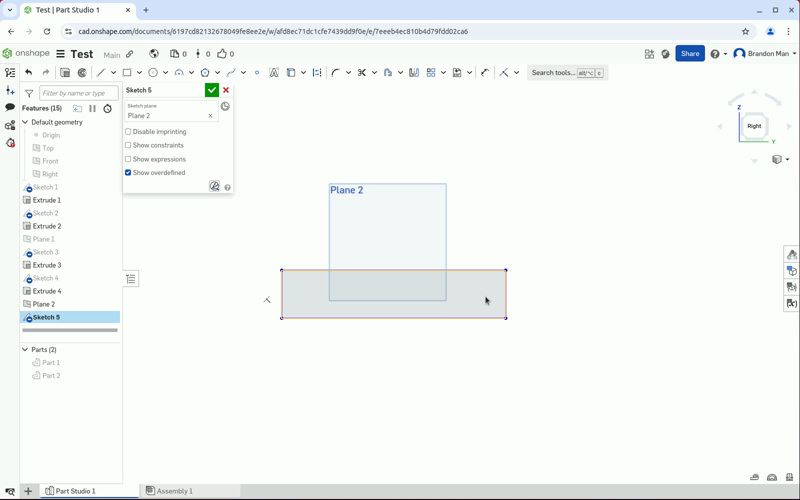
scroll(6)
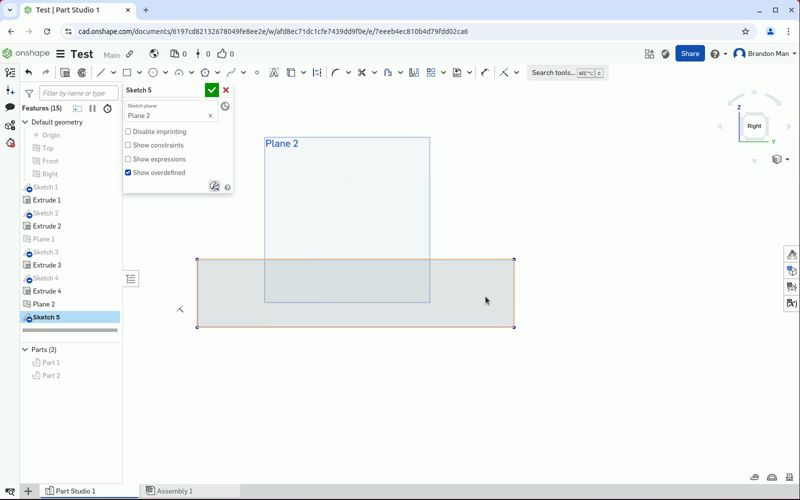
scroll(6)
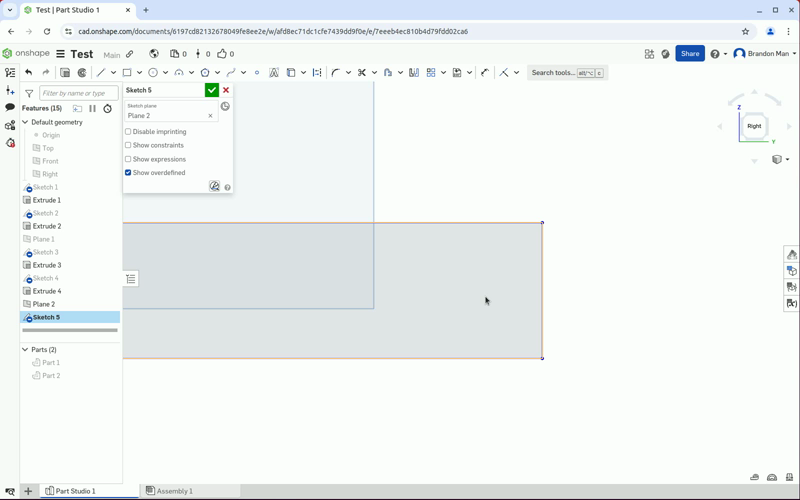
click(485, 296)
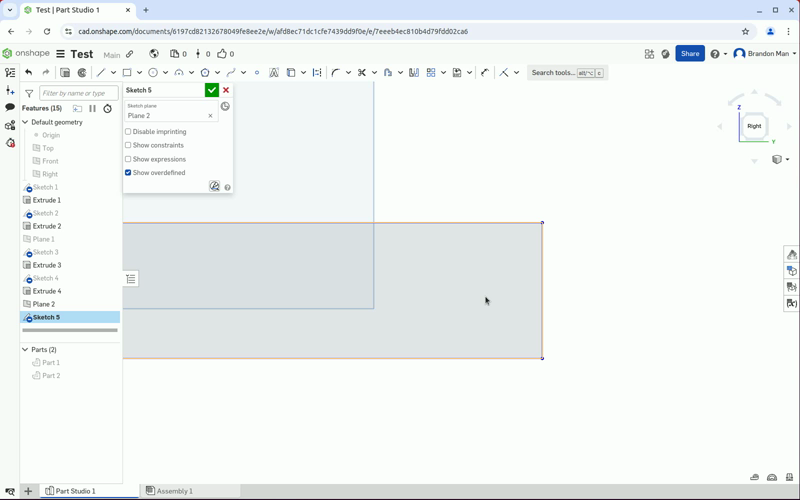
scroll(-6)
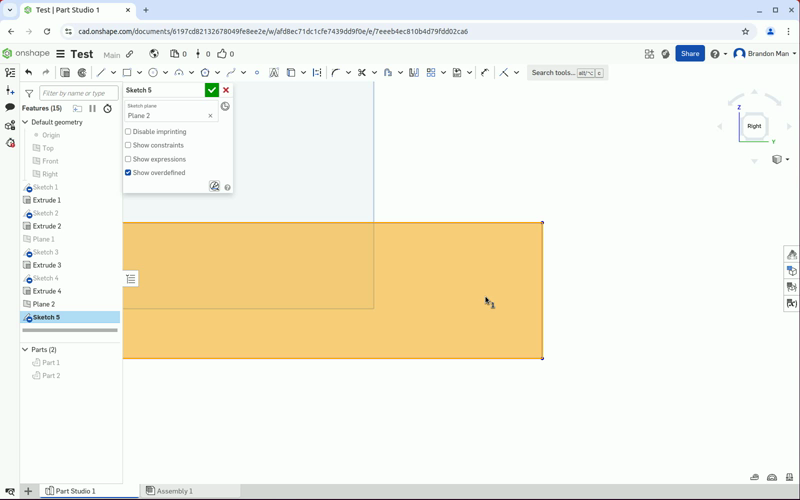
scroll(-6)
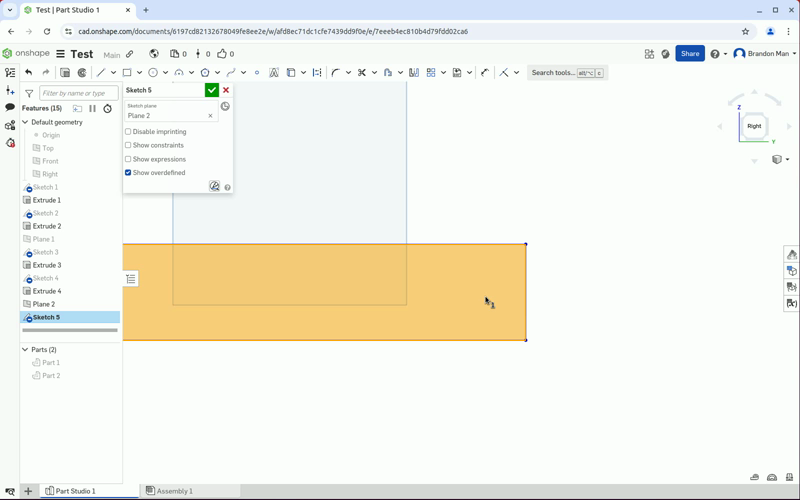
scroll(-6)
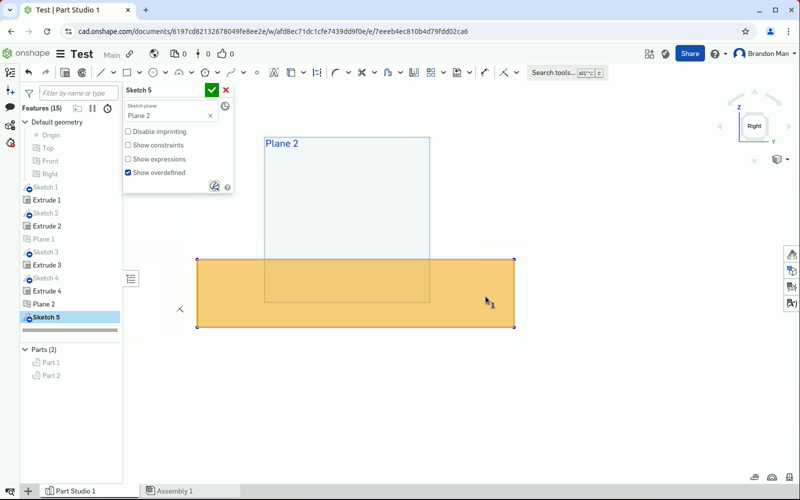
scroll(-6)
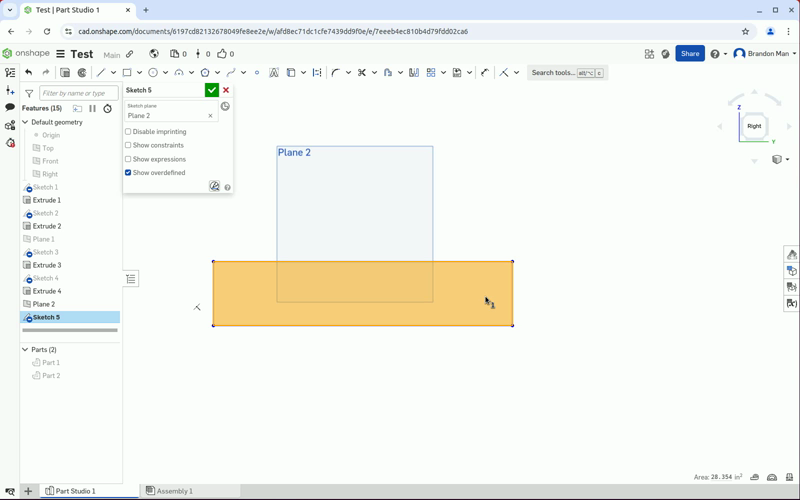
scroll(-6)
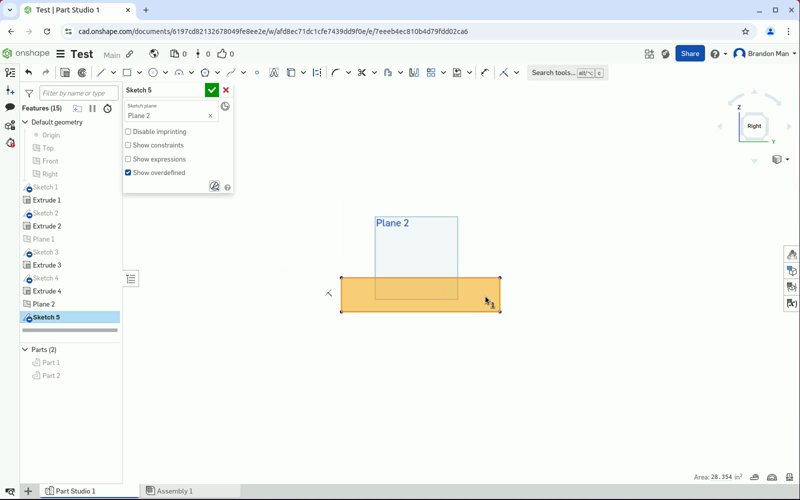
scroll(-6)
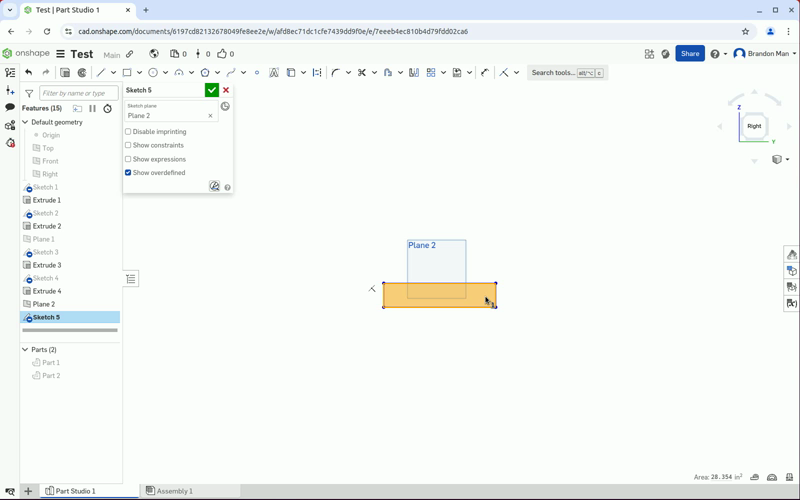
scroll(-6)
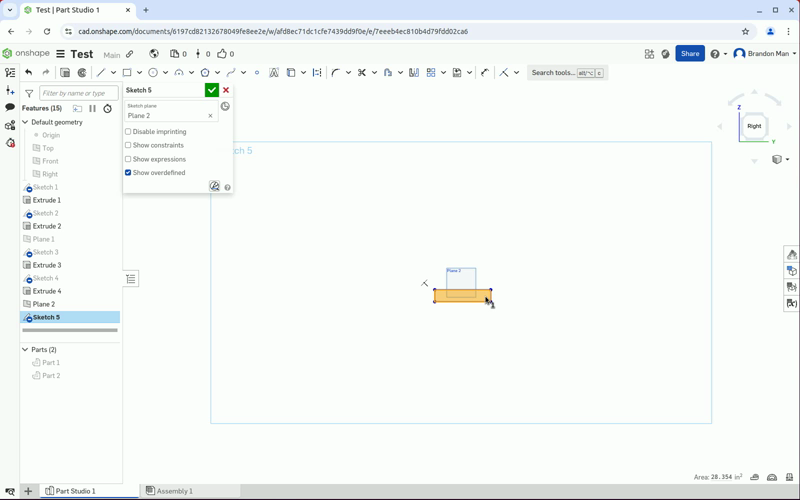
mouse_move(73, 352)
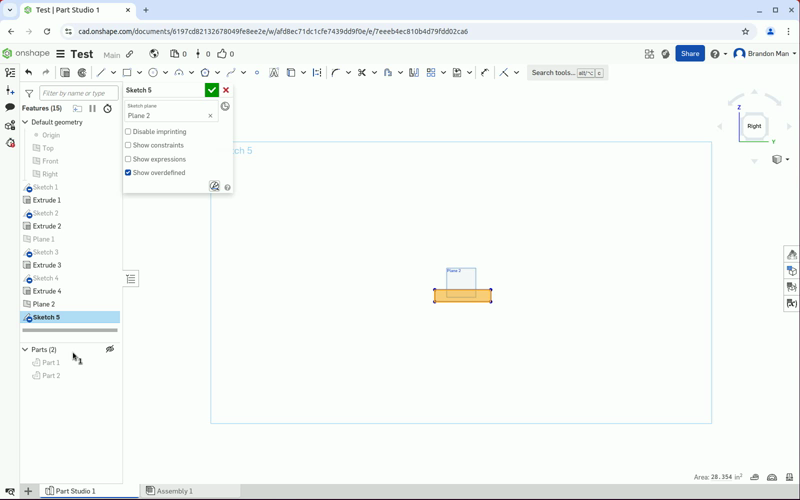
key(shift+y)
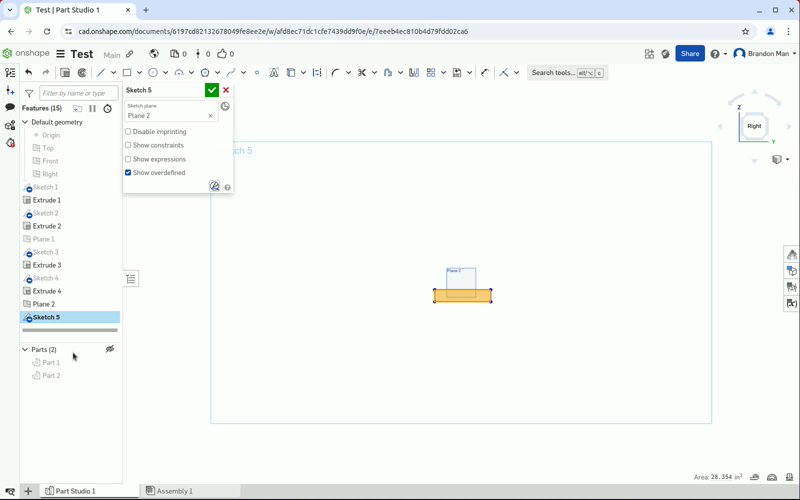
key(shift+e)
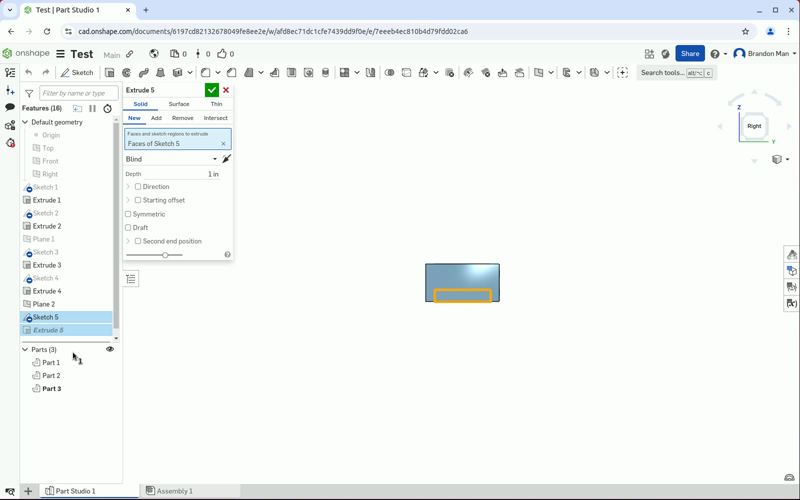
mouse_move(143, 106)
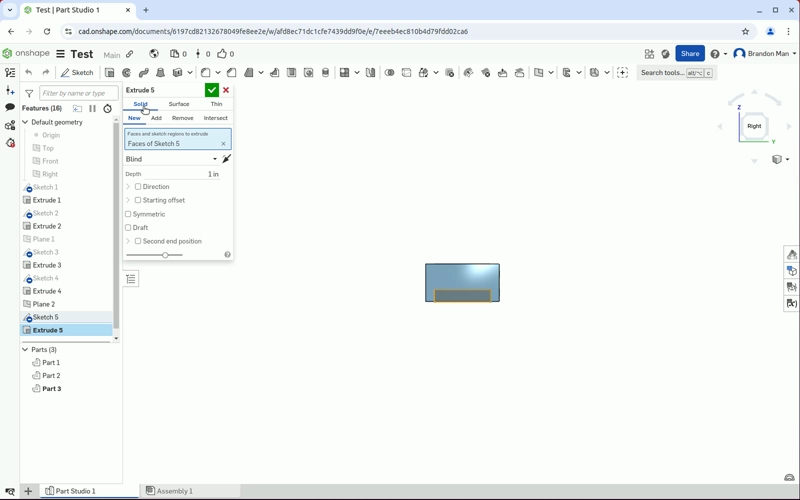
click(143, 106)
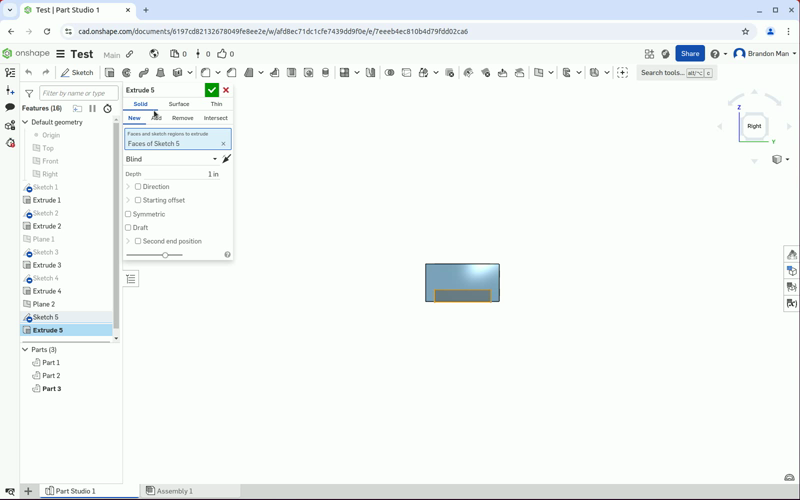
mouse_move(186, 120)
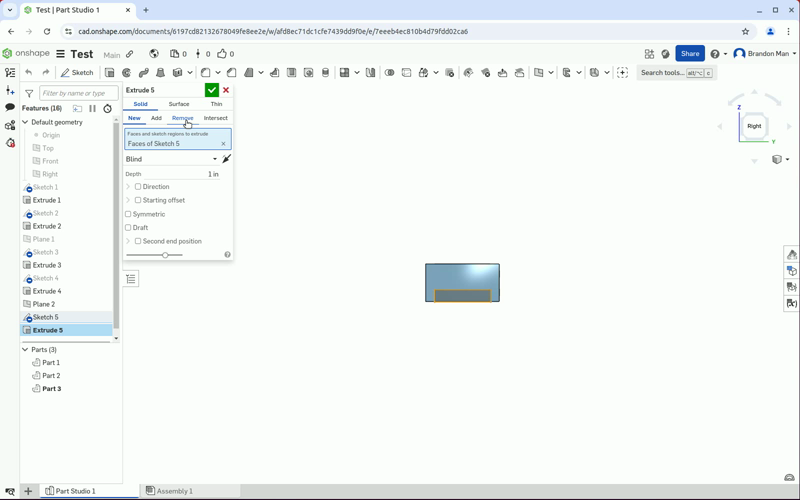
click(186, 120)
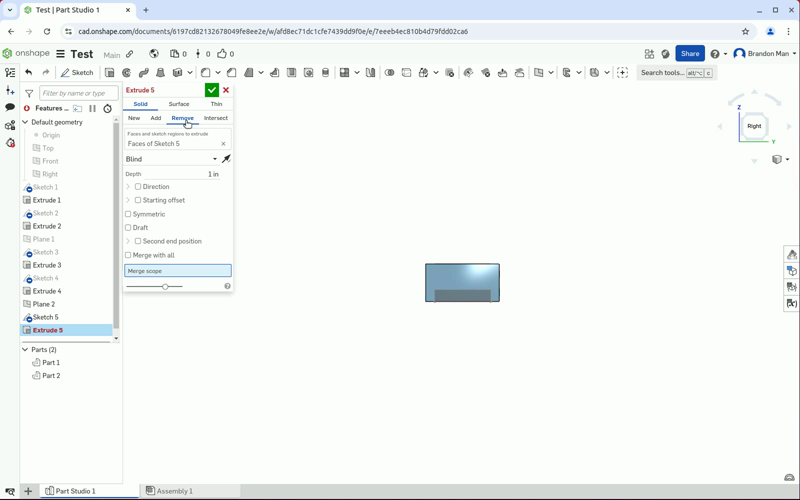
key(tab, 4)
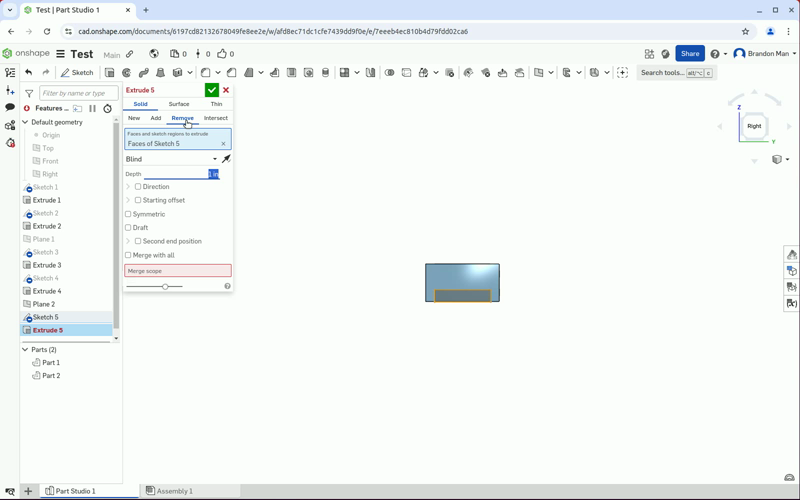
text(3.851)
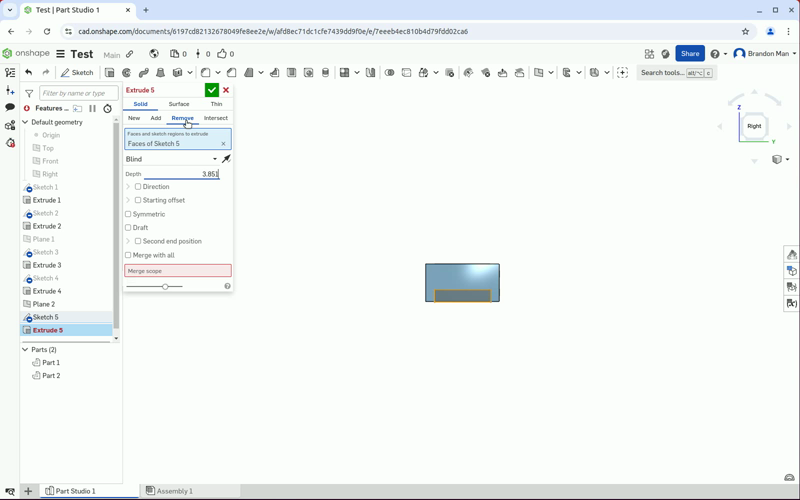
key(tab, 6)
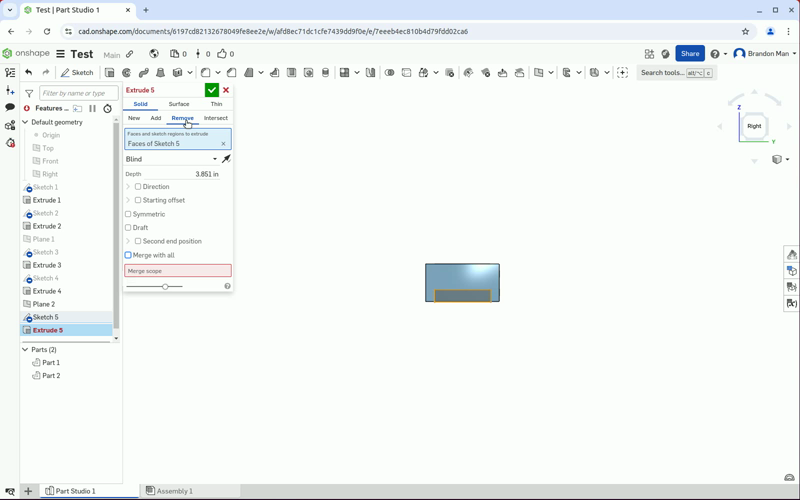
key(space)
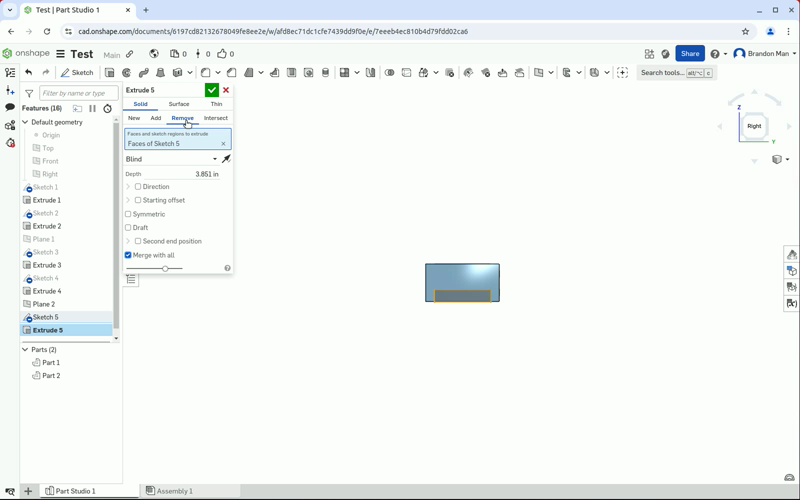
key(enter)
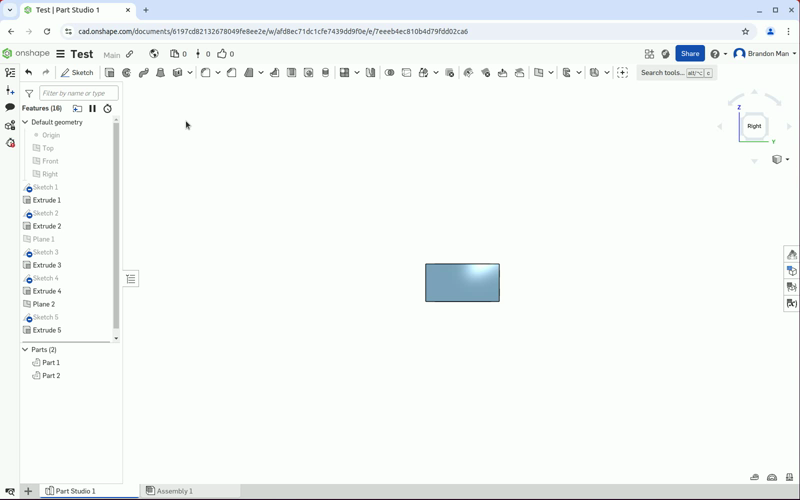
key(shift+h)
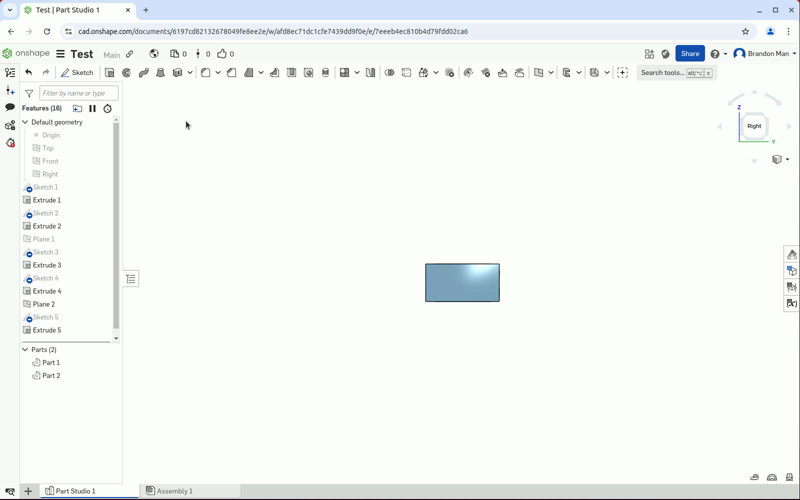
key(shift+h)
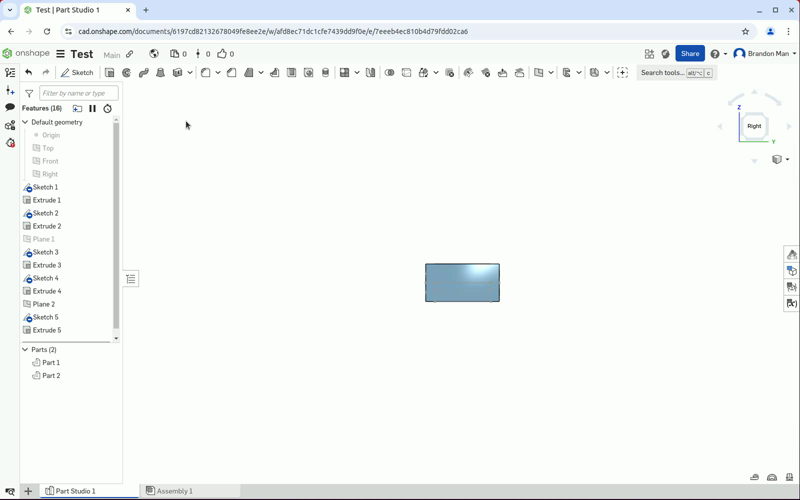
key(shift+7)
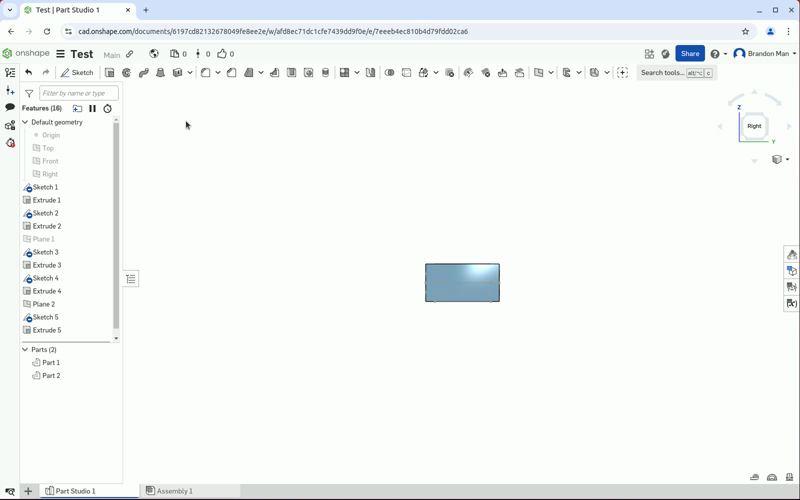
key(right, 2)
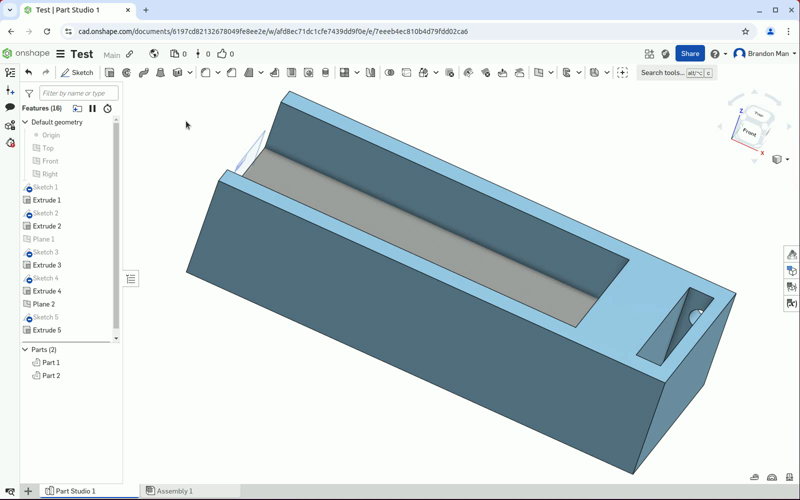
key(down, 2)
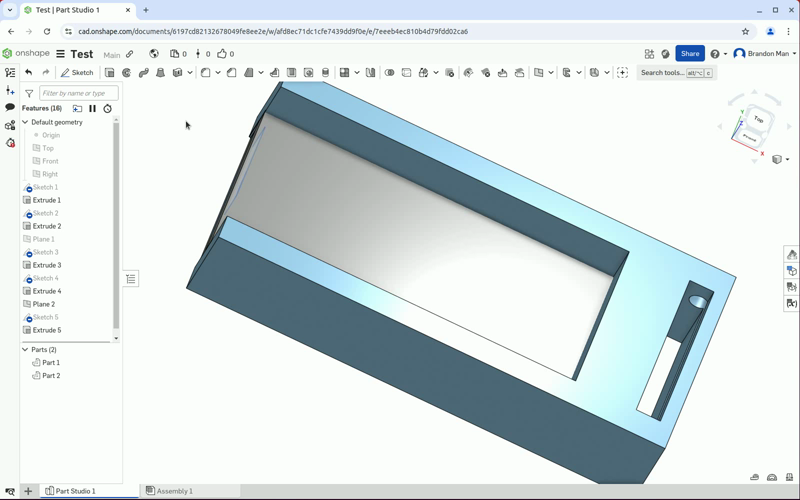
key(up, 2)
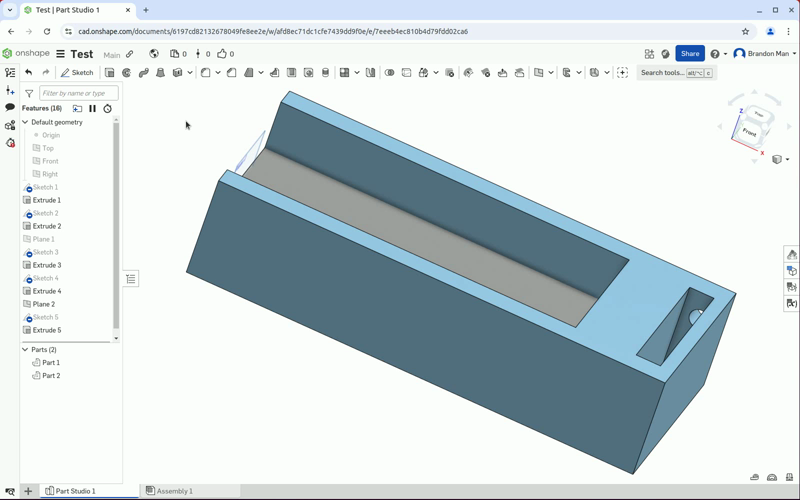
key(left, 2)
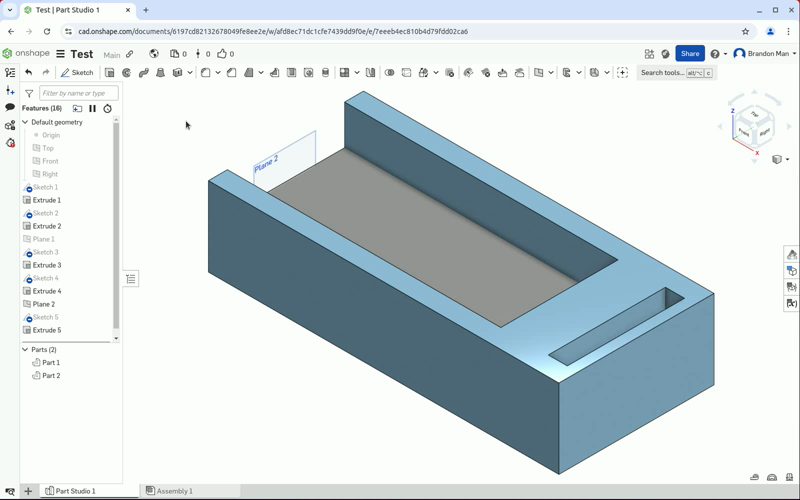
mouse_move(69, 189)
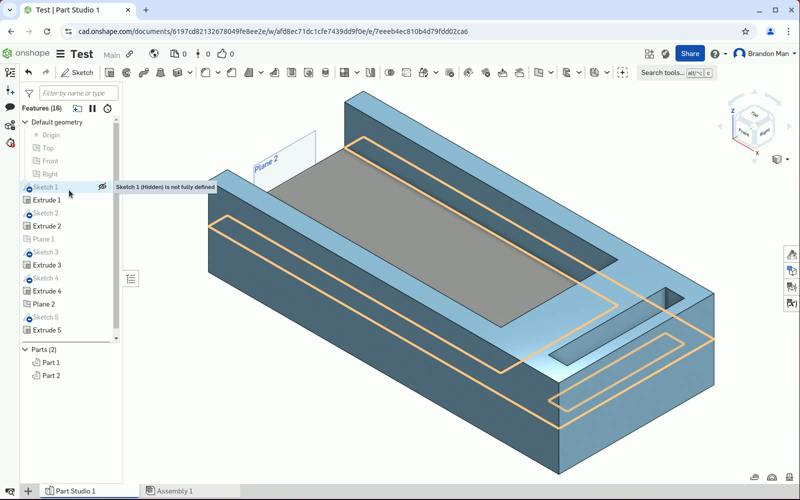
click(69, 189)